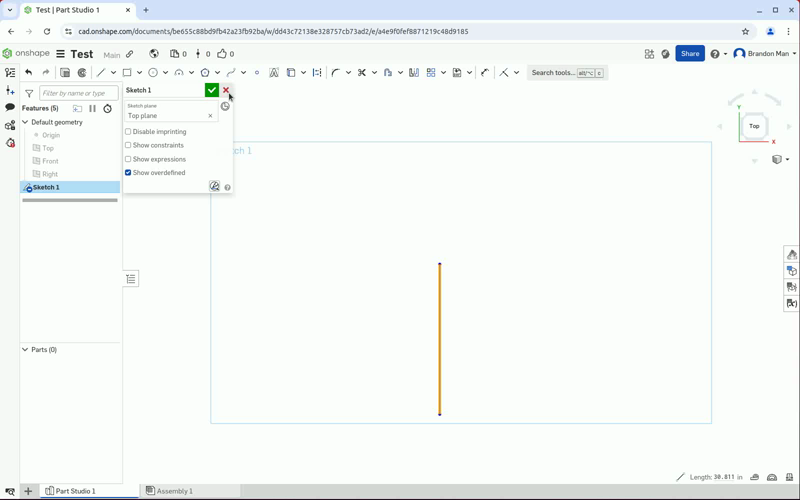
key(shift+h)
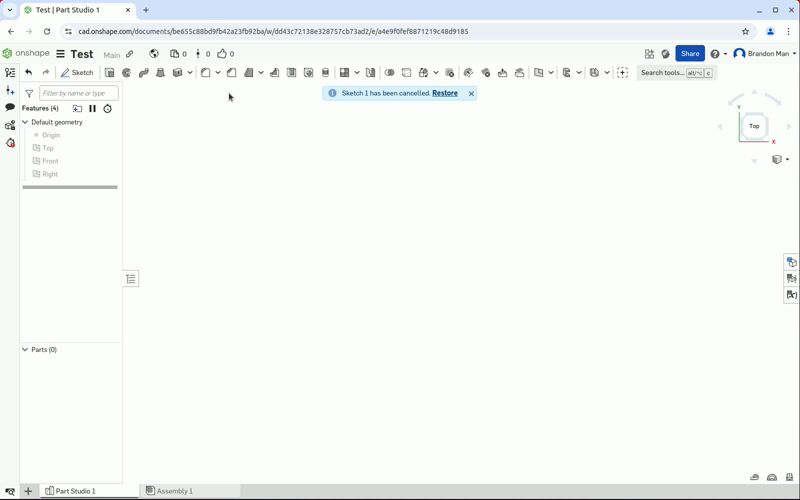
mouse_move(73, 352)
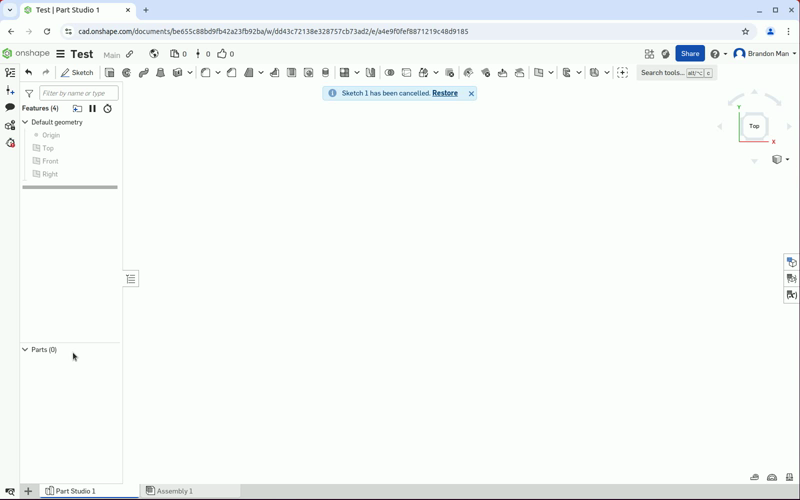
key(y)
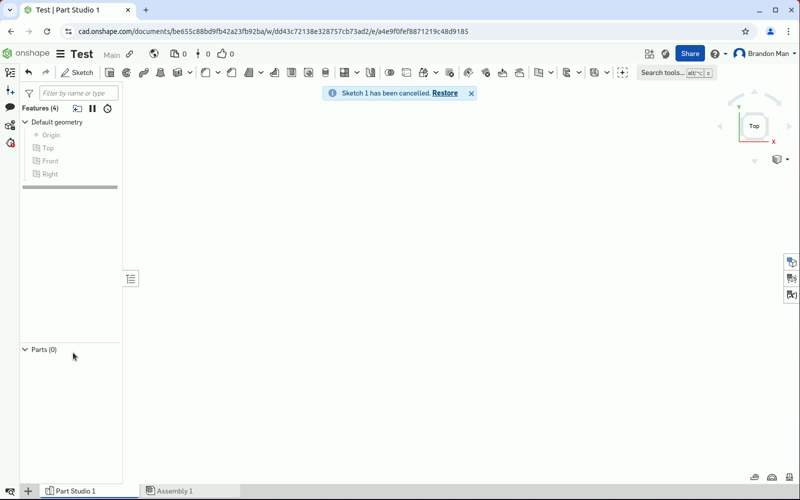
key(shift+p)
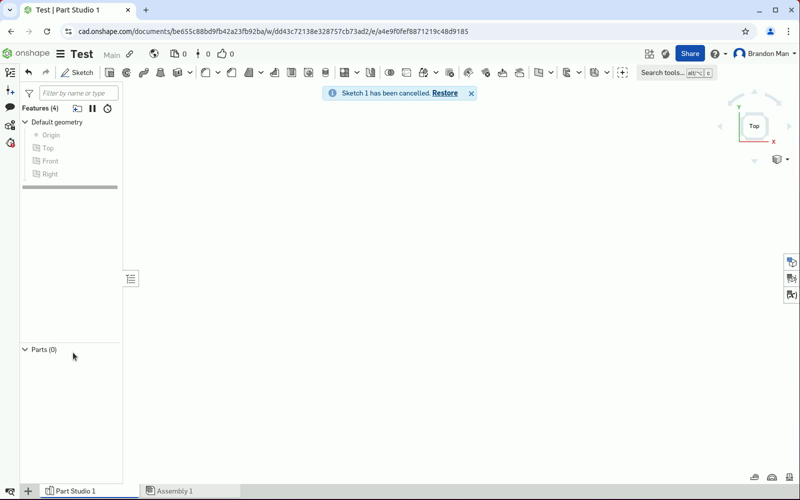
key(space)
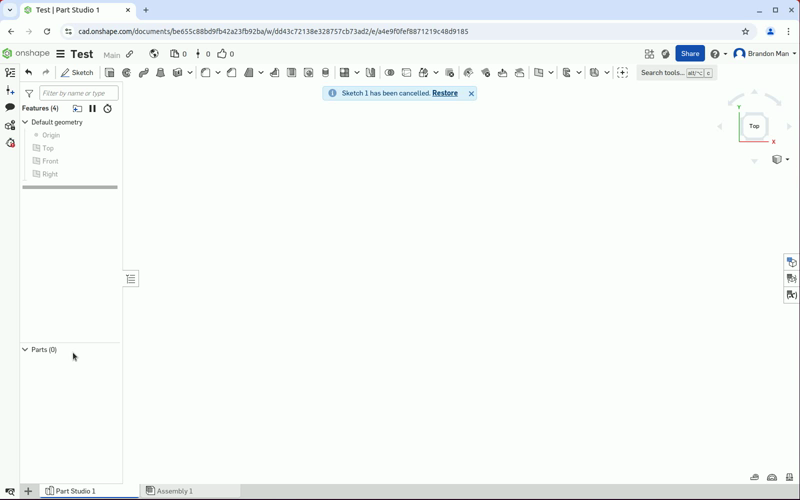
key_down(shift)
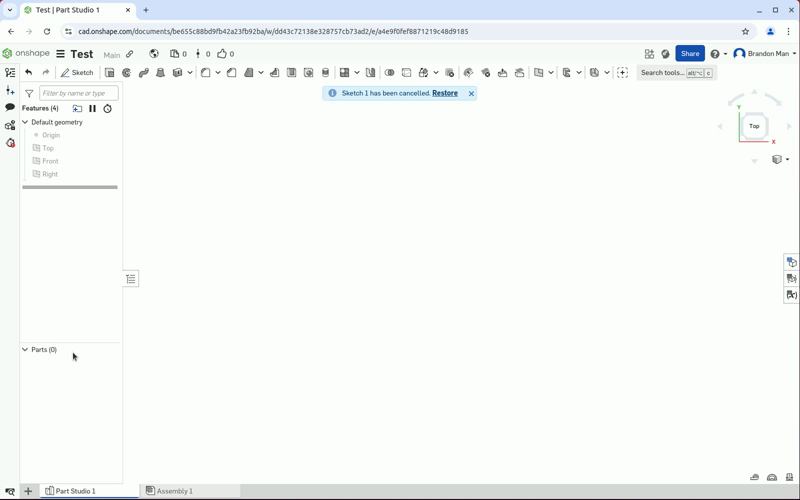
key(up)
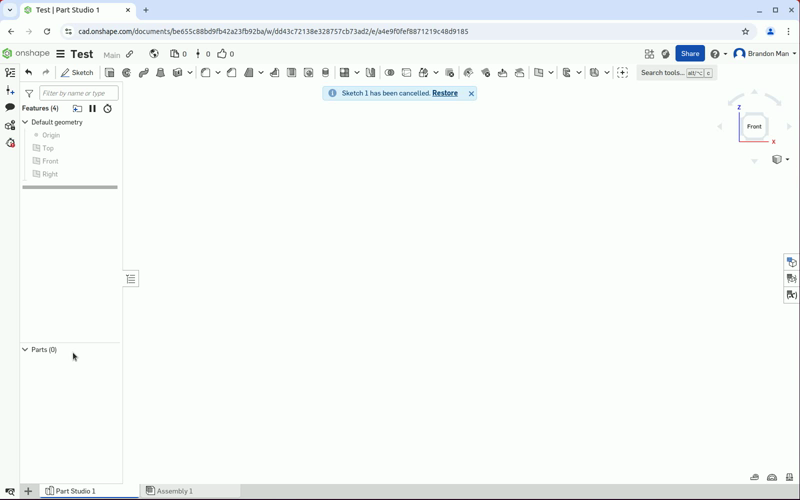
key_up(shift)
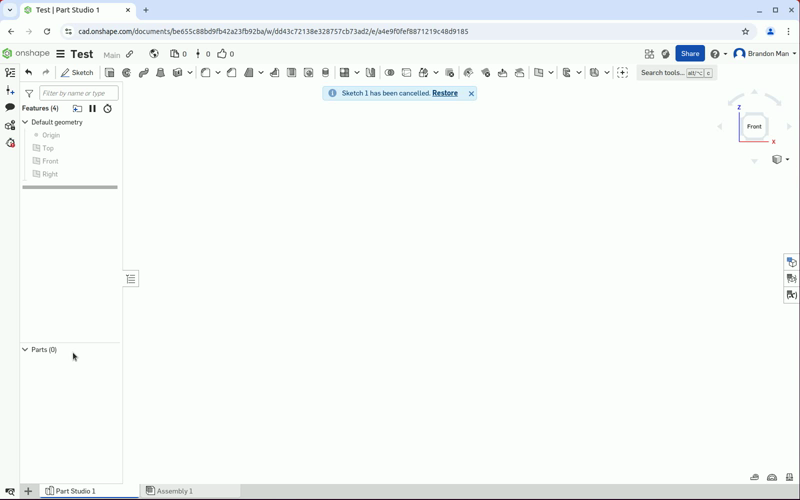
mouse_move(73, 352)
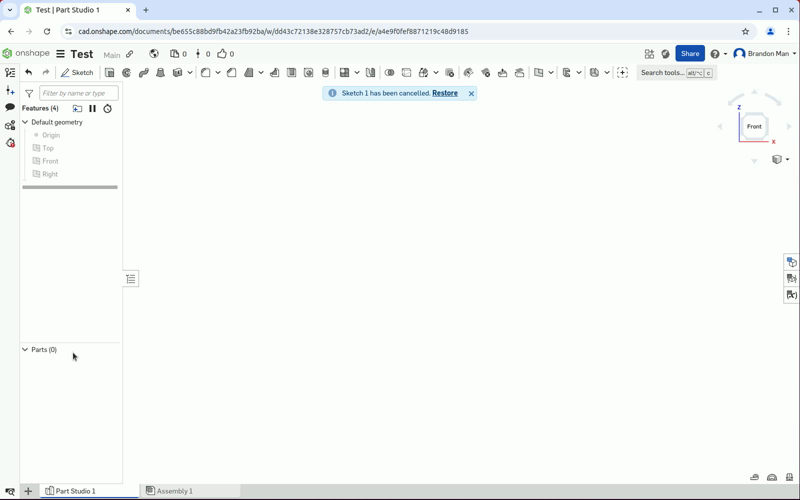
key(shift+y)
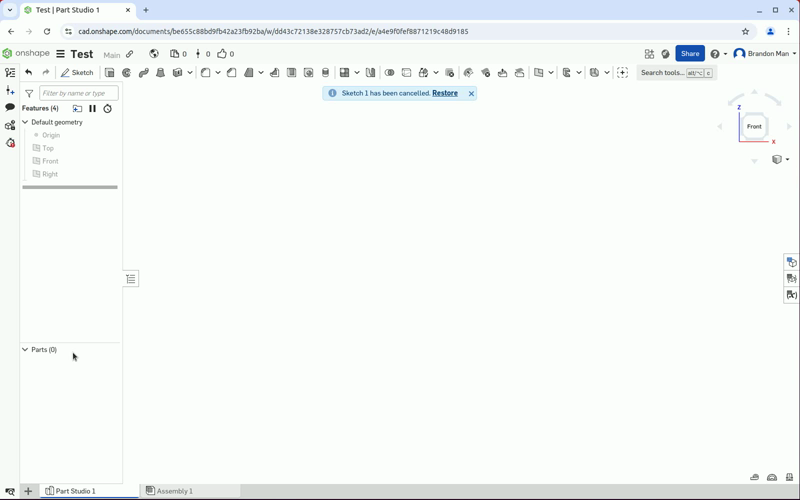
key(shift+s)
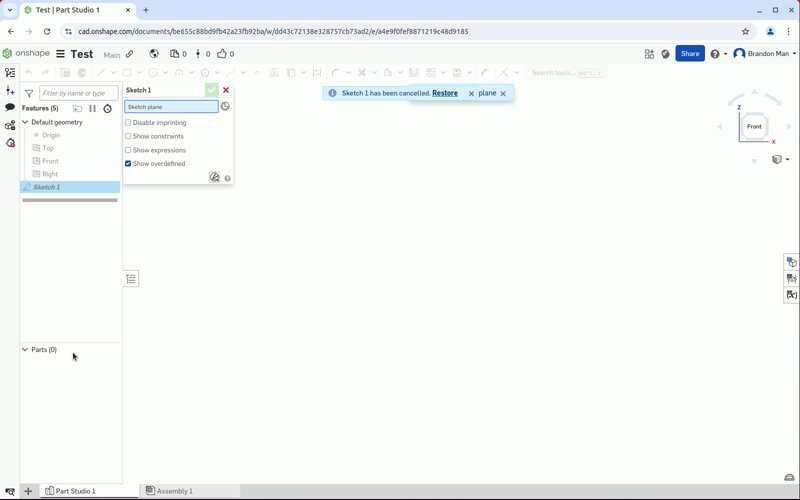
mouse_move(73, 163)
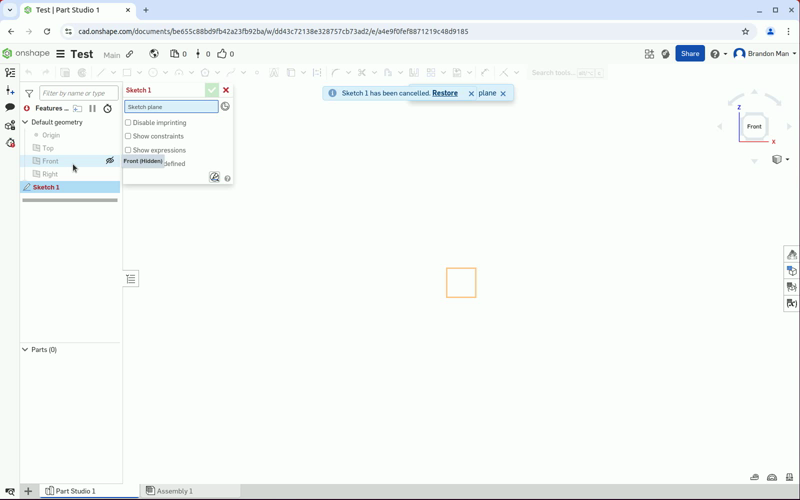
click(73, 163)
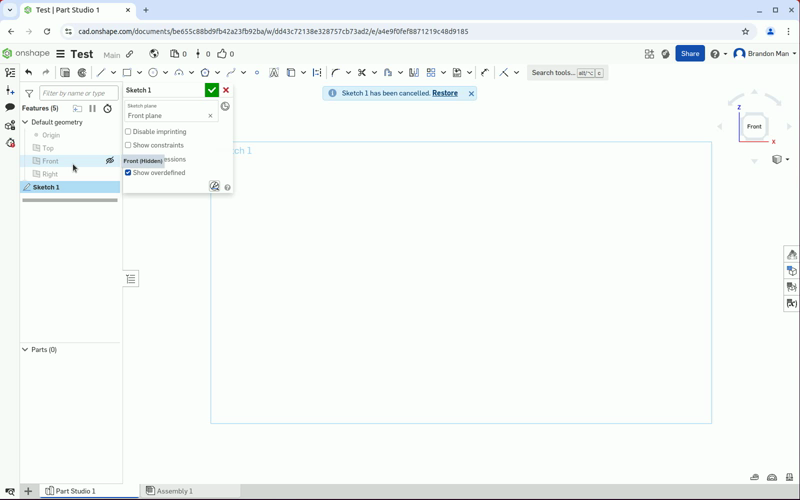
mouse_move(73, 352)
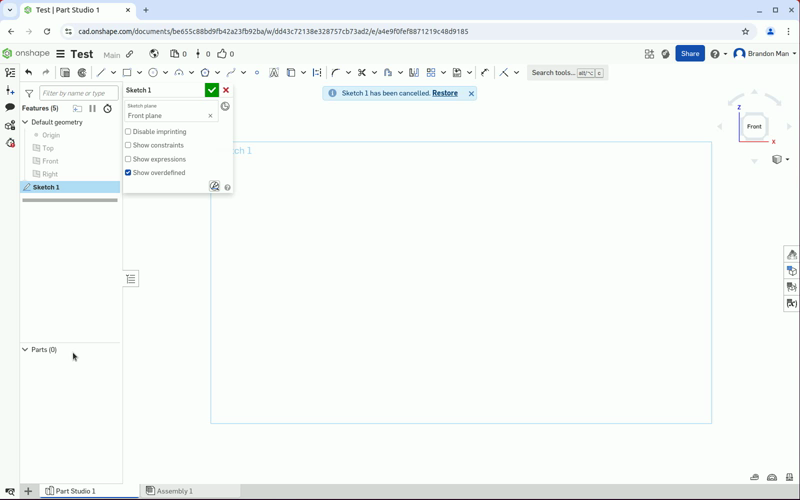
key(y)
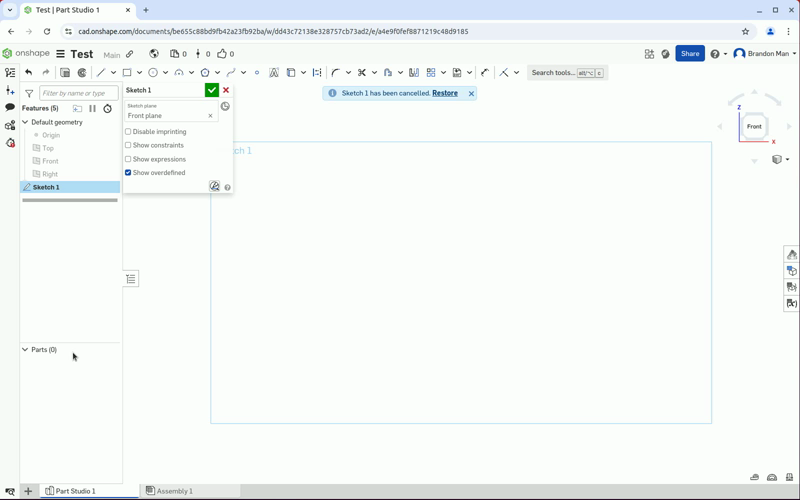
key(l)
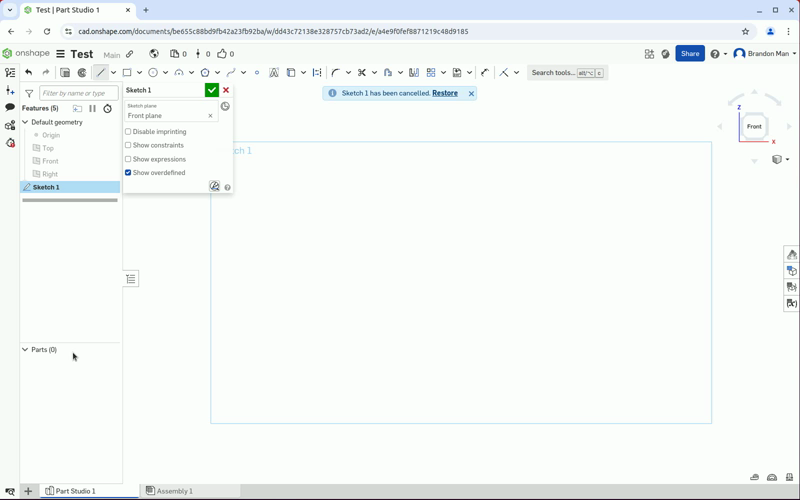
key_down(shift)
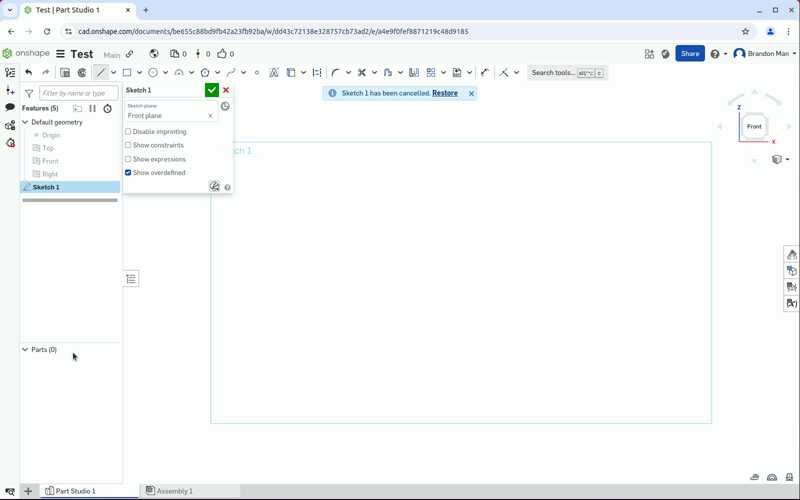
mouse_move(556, 395)
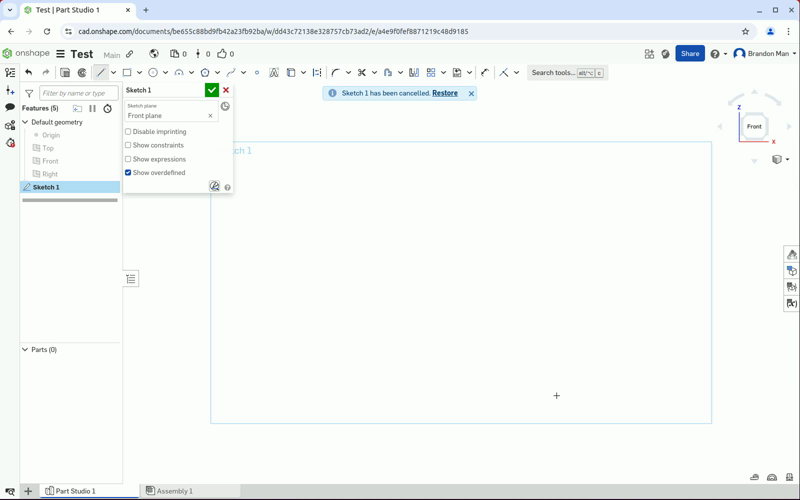
click(556, 395)
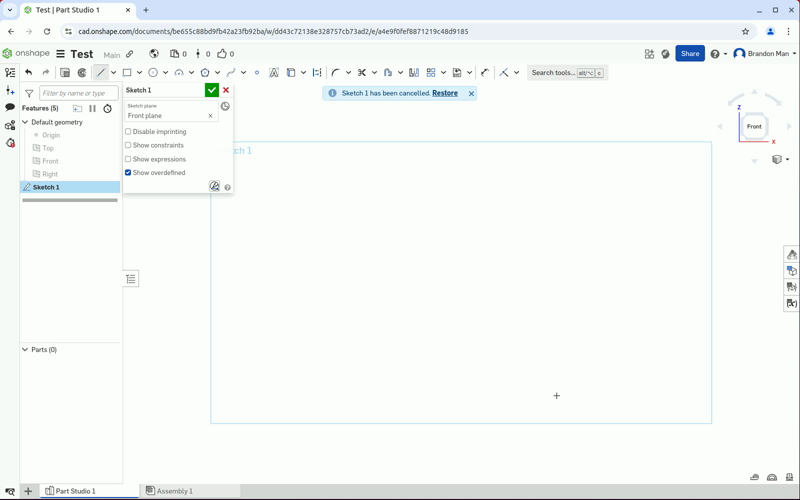
key_up(shift)
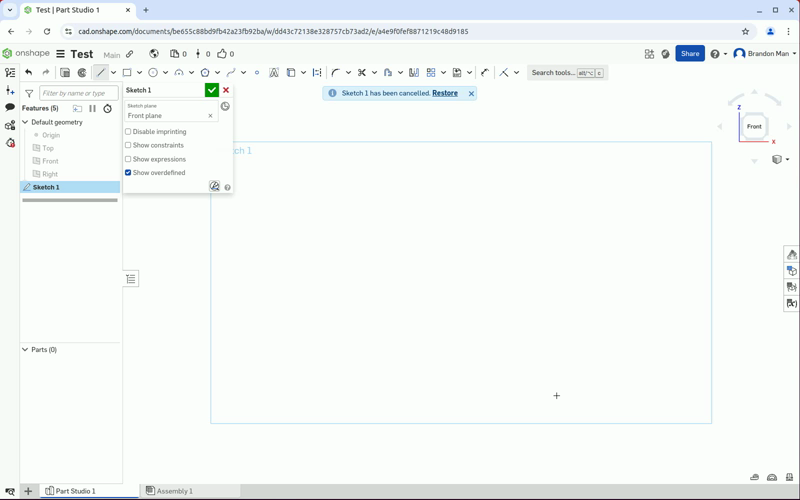
key_down(shift)
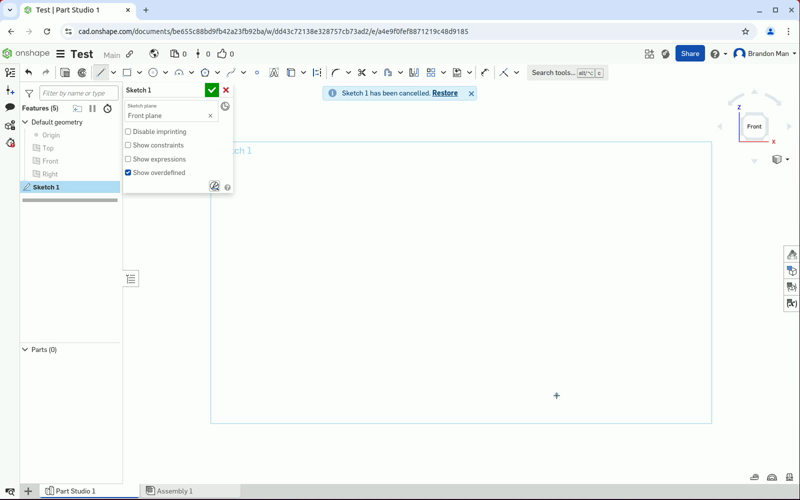
mouse_move(586, 395)
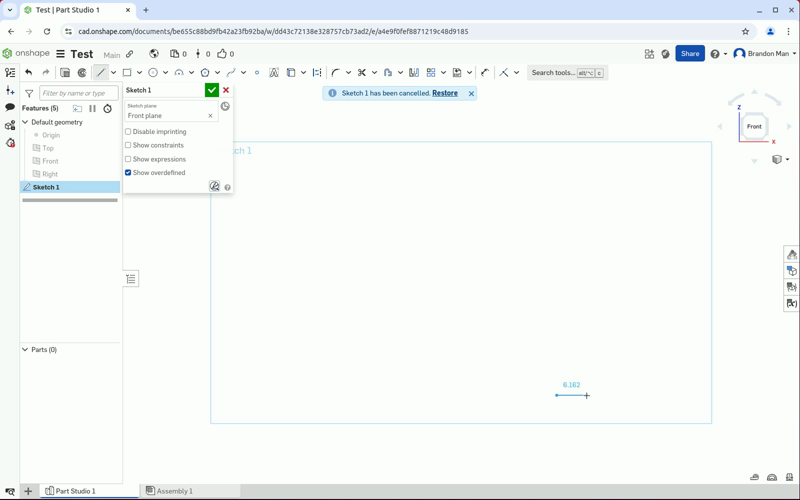
mouse_move(574, 395)
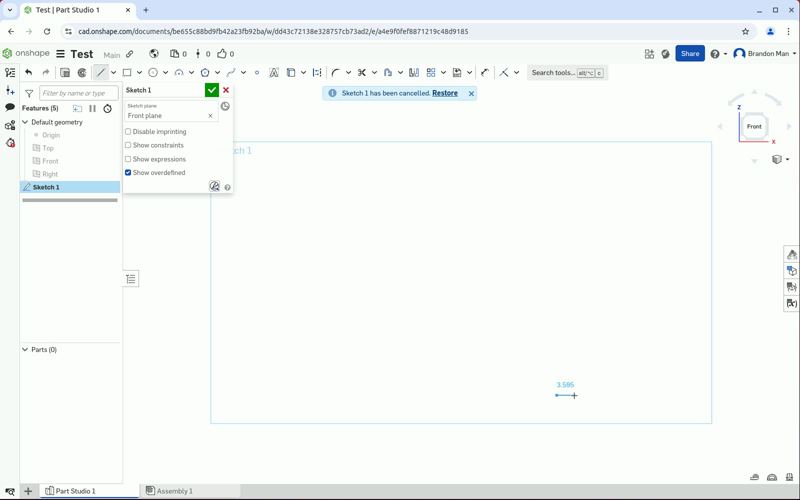
click(574, 395)
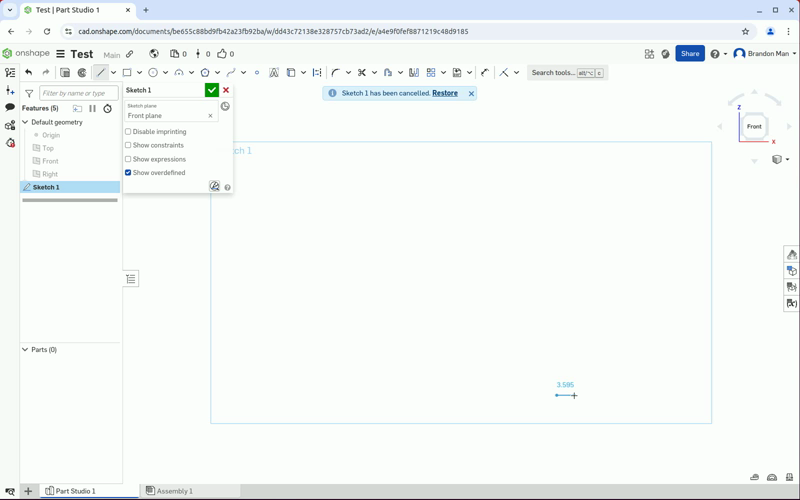
key_up(shift)
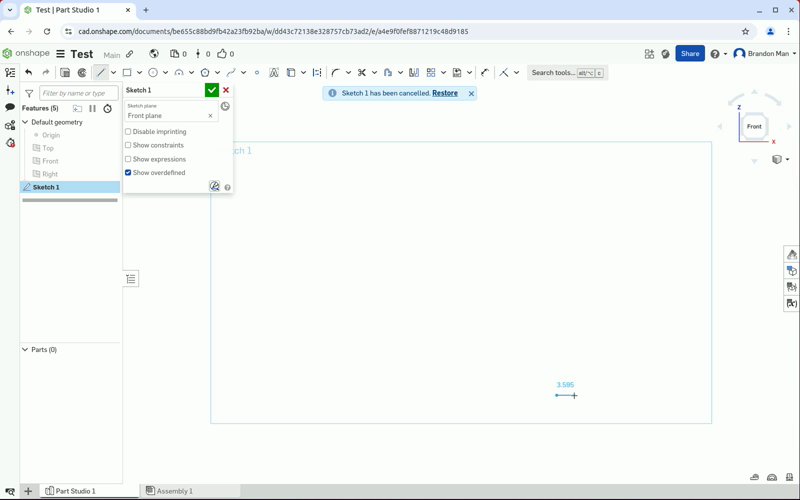
key_down(shift)
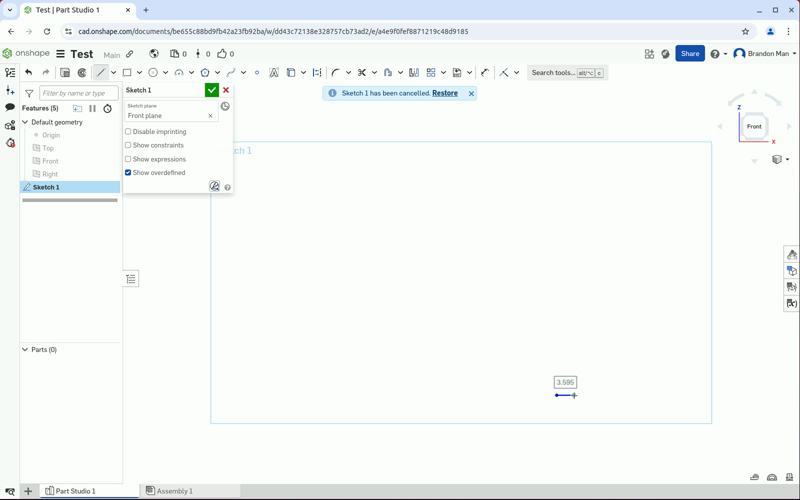
mouse_move(589, 395)
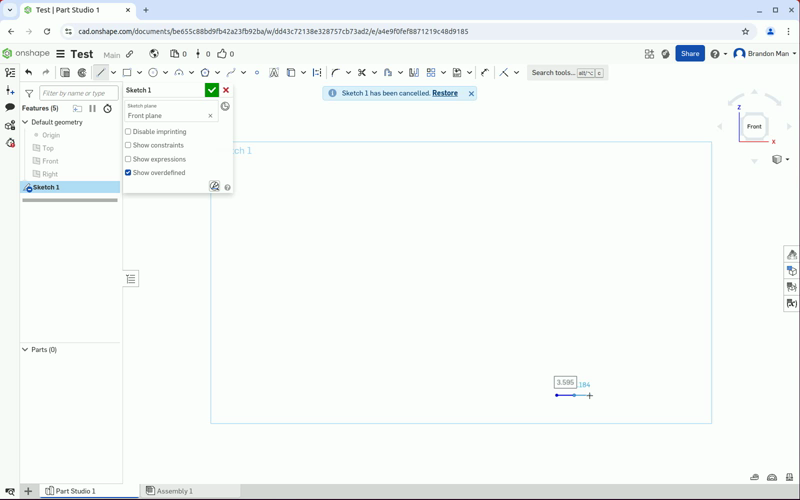
mouse_move(574, 378)
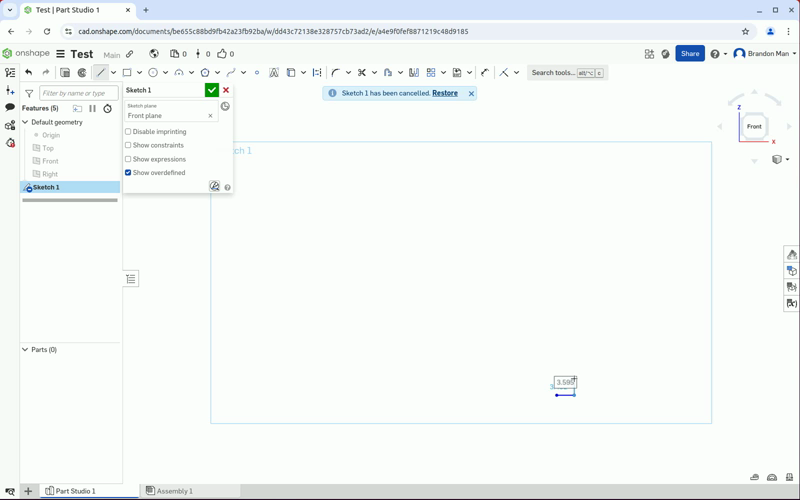
click(574, 378)
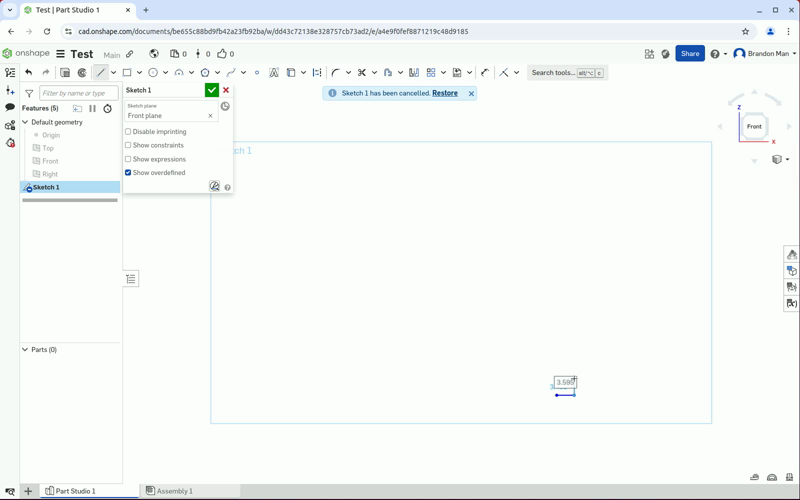
key_up(shift)
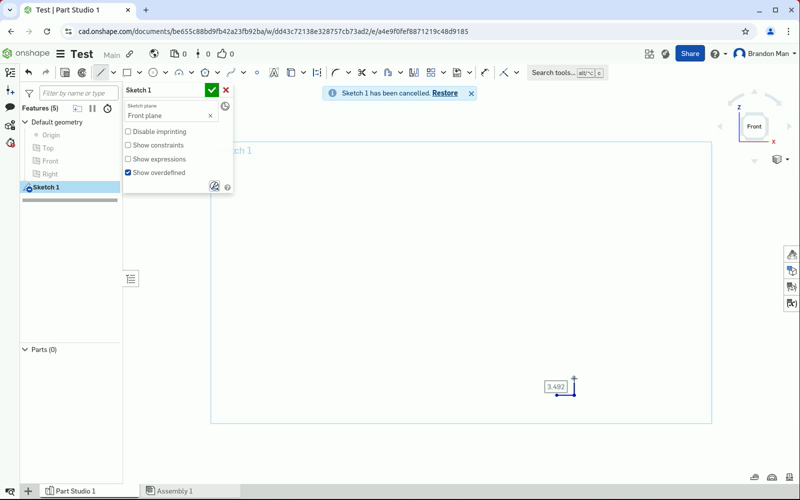
key_down(shift)
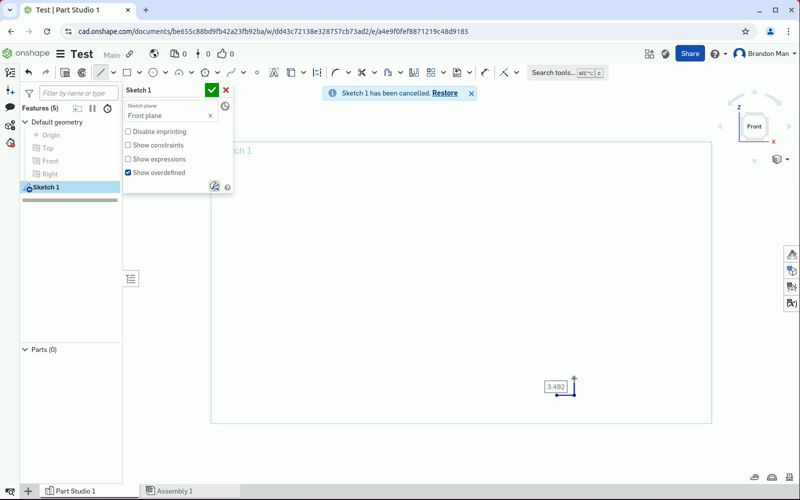
mouse_move(589, 378)
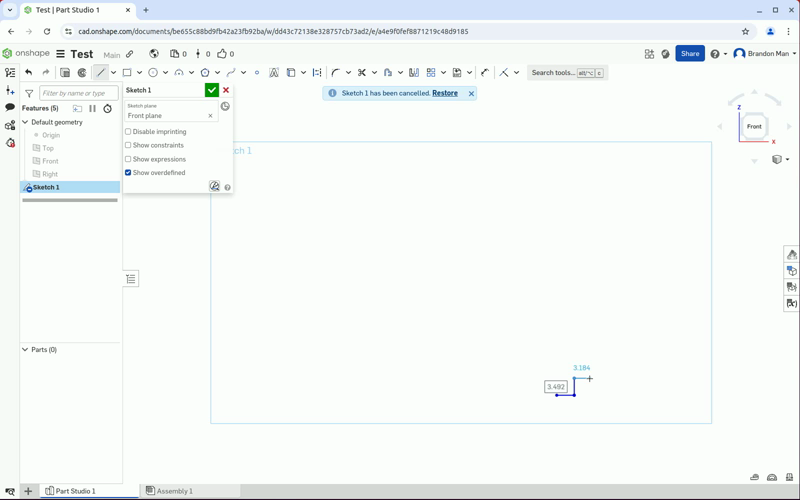
mouse_move(556, 378)
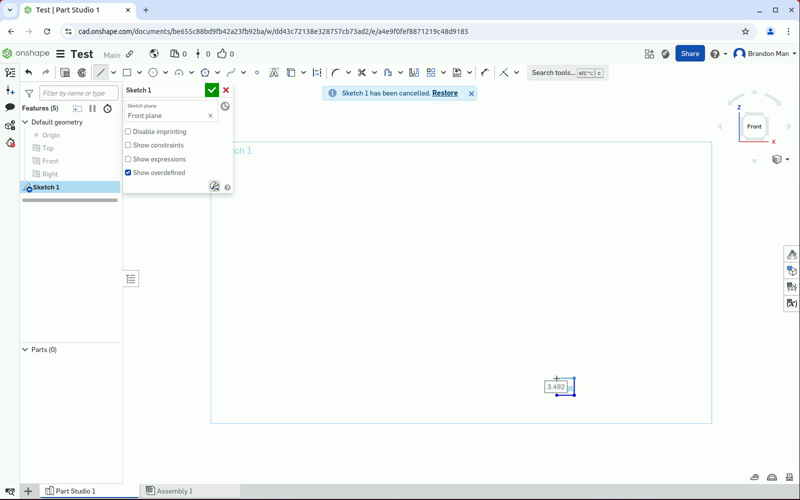
click(556, 378)
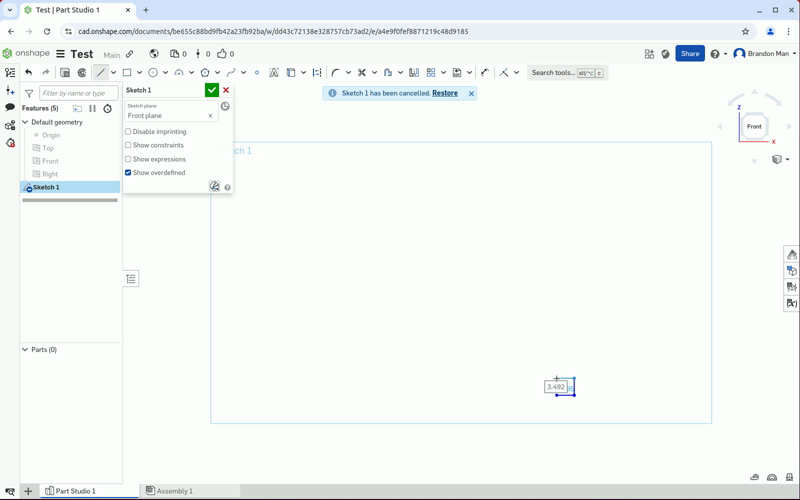
key_up(shift)
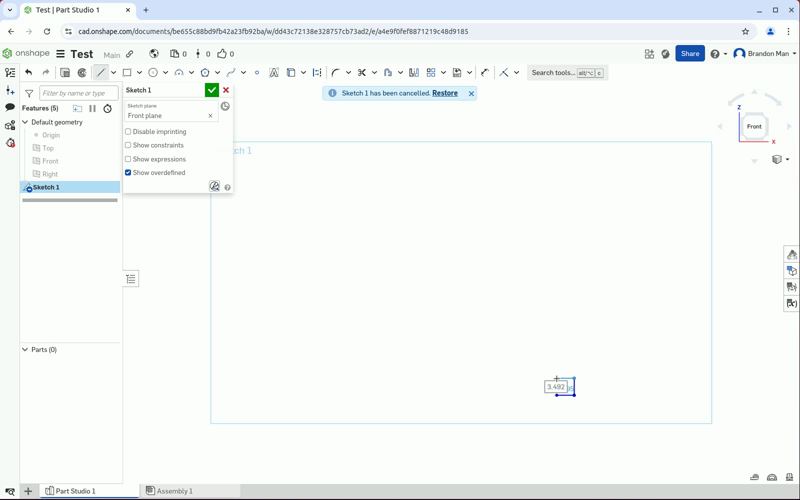
mouse_move(586, 378)
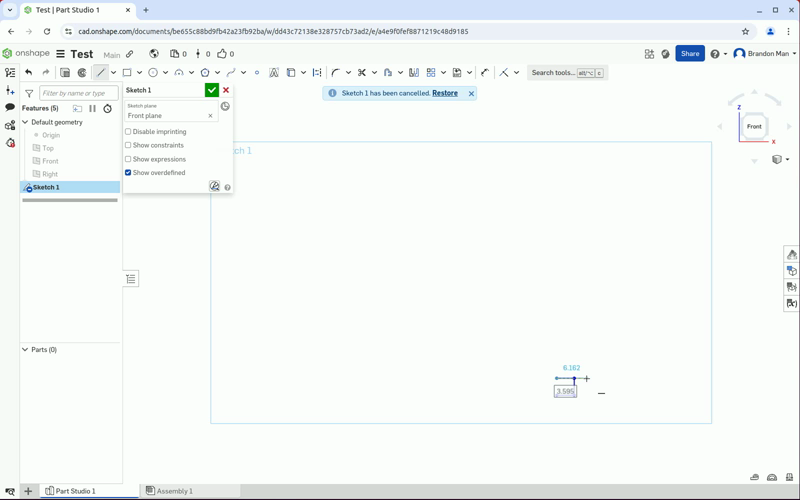
key_down(shift)
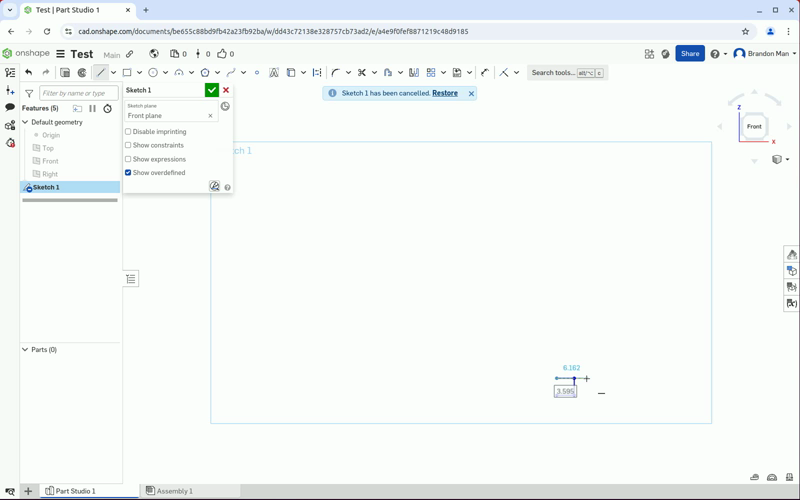
mouse_move(556, 395)
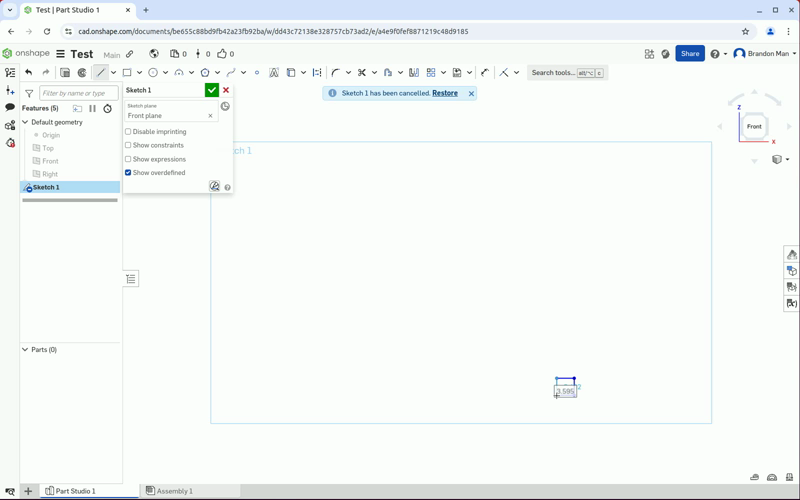
key_up(shift)
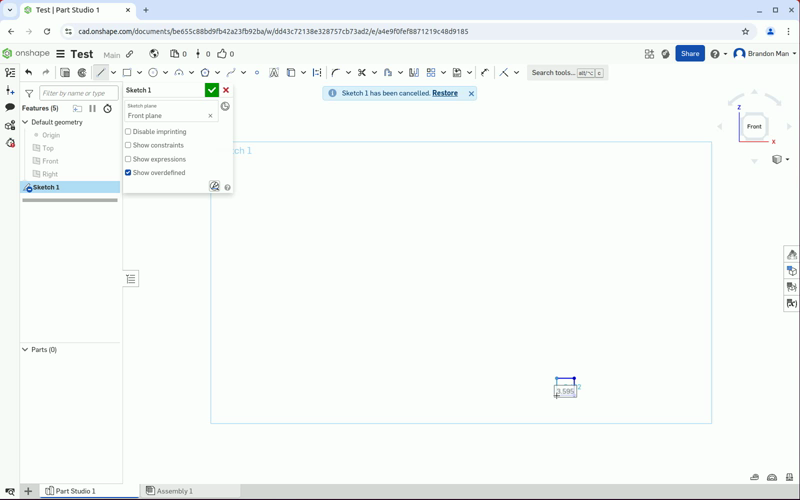
click(556, 395)
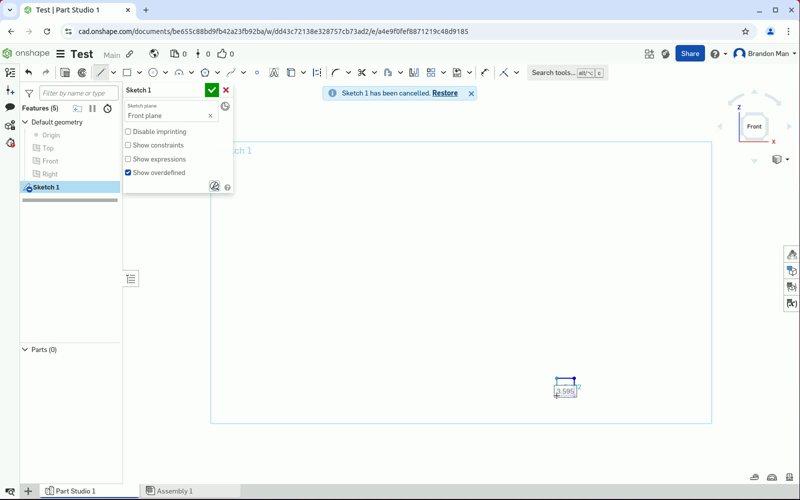
key(esc)
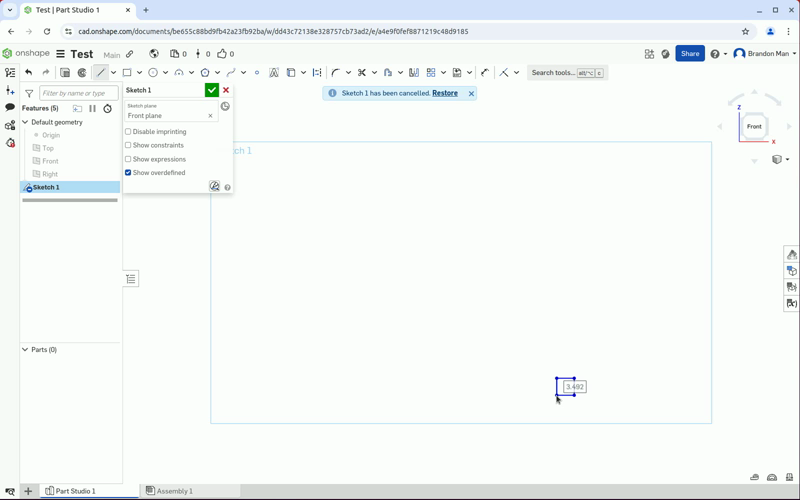
mouse_move(566, 387)
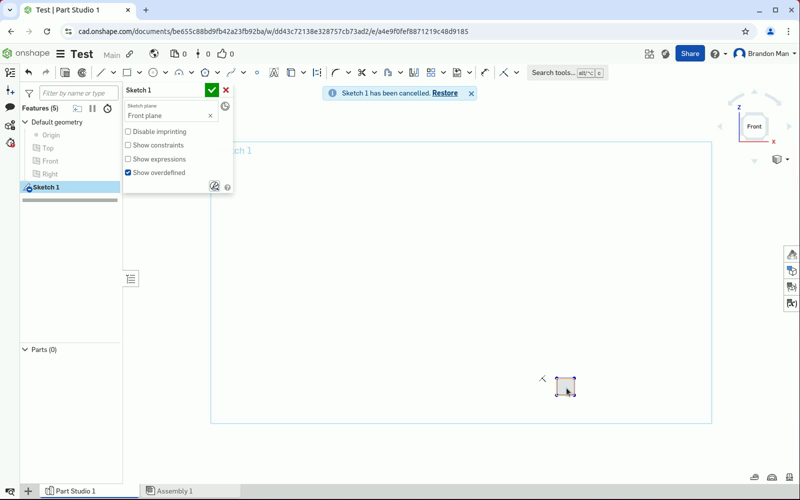
scroll(6)
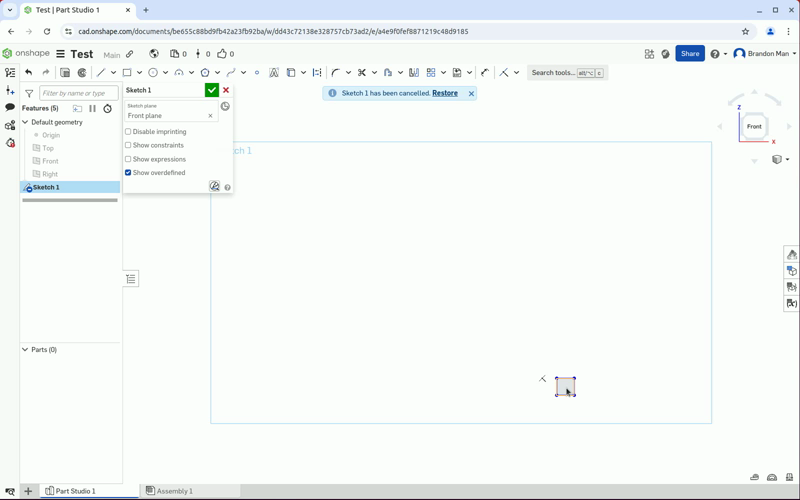
scroll(6)
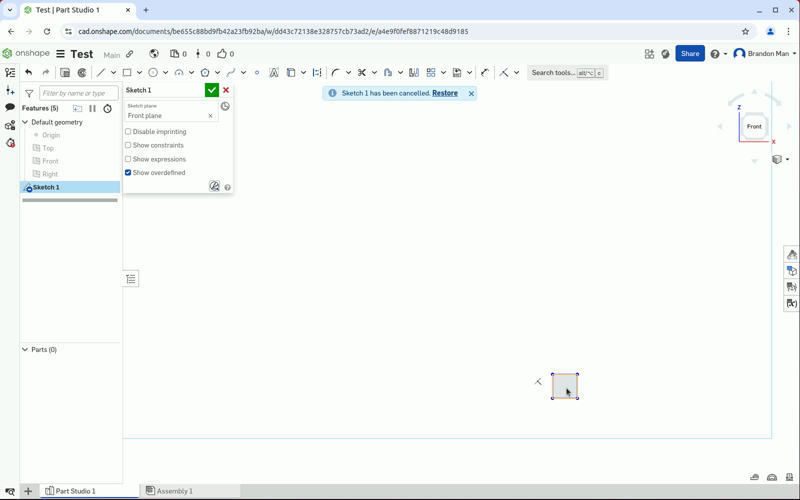
scroll(6)
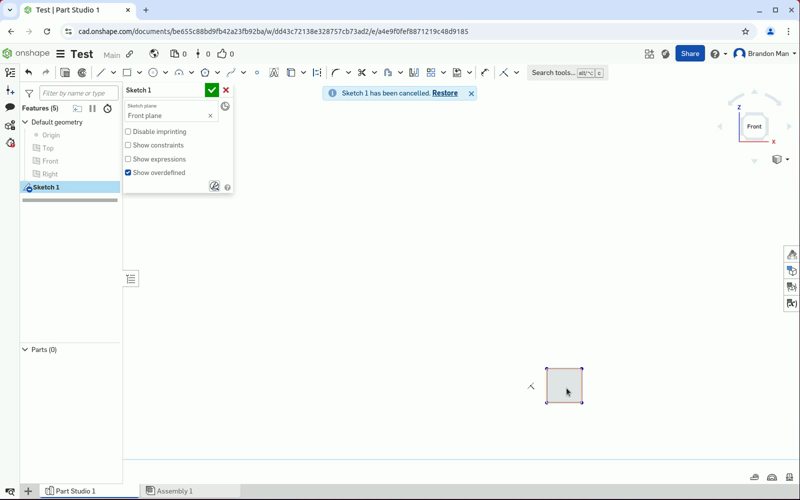
scroll(6)
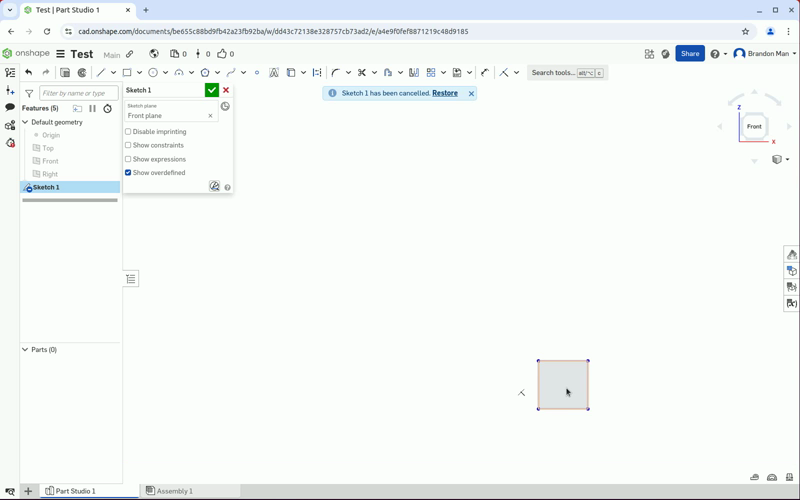
scroll(6)
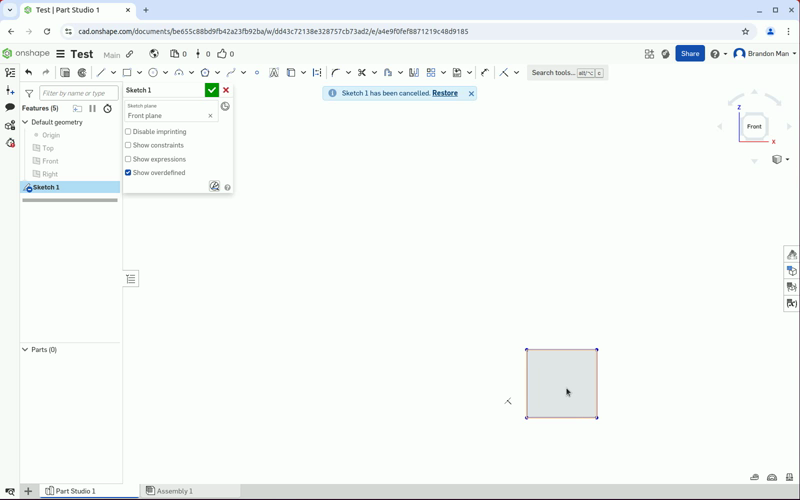
scroll(6)
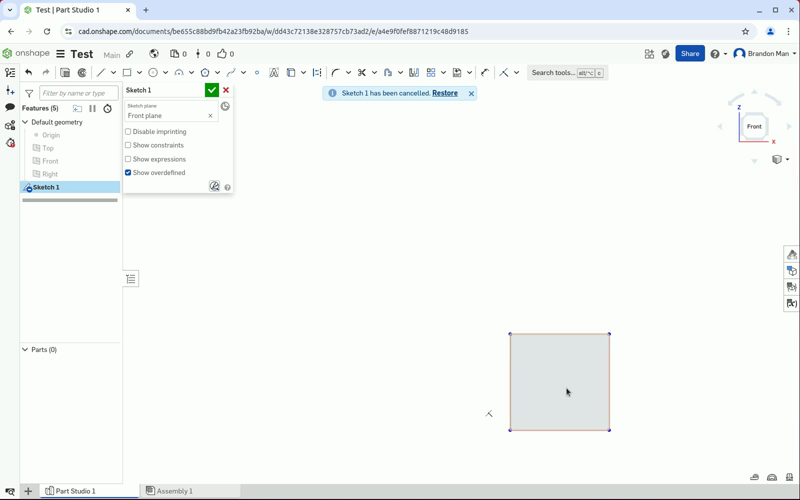
scroll(6)
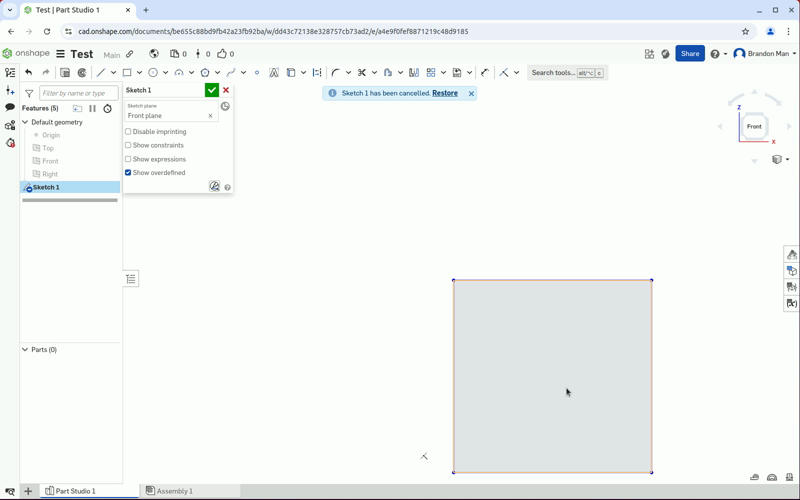
click(566, 387)
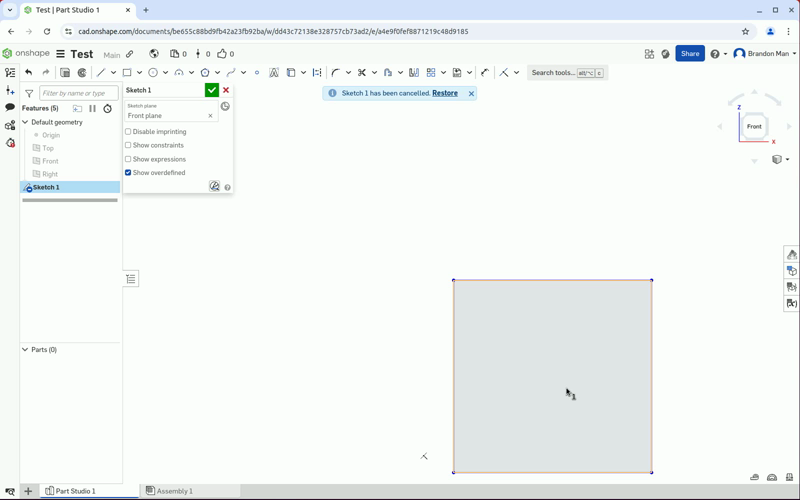
scroll(-6)
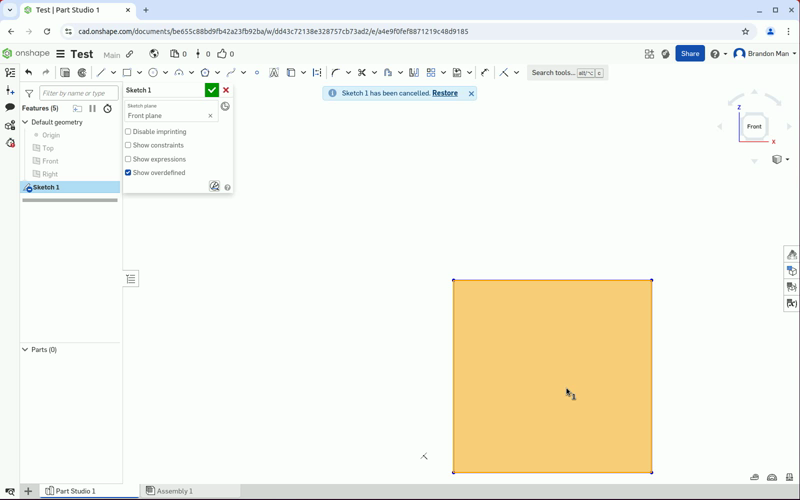
scroll(-6)
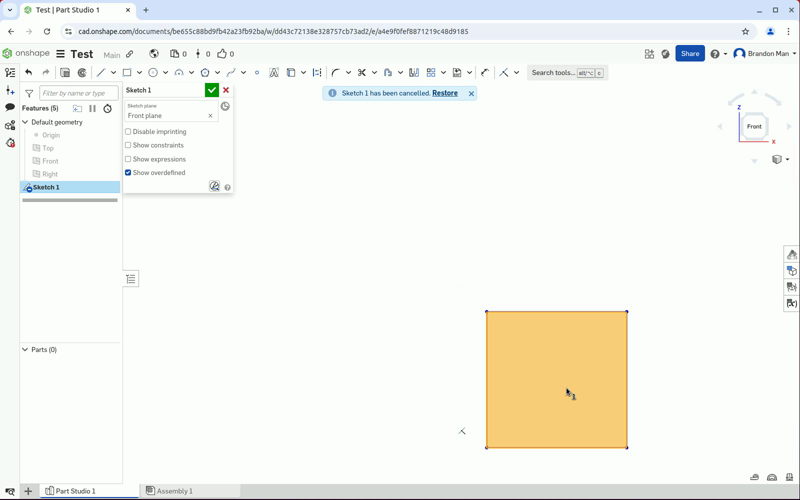
scroll(-6)
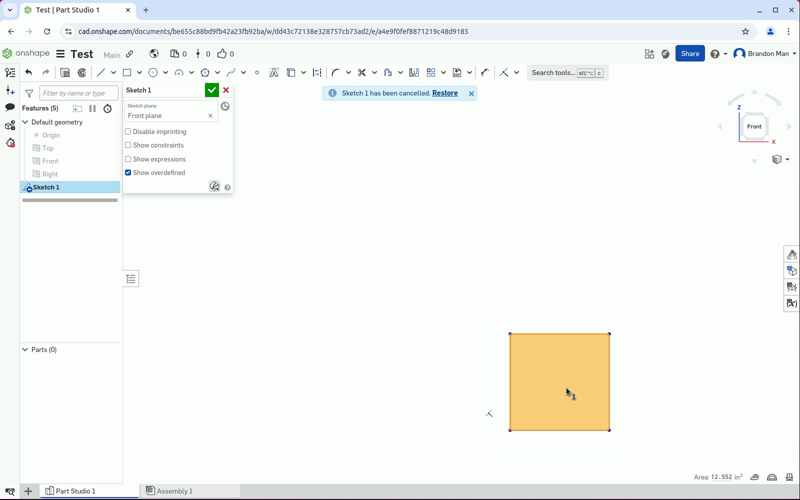
scroll(-6)
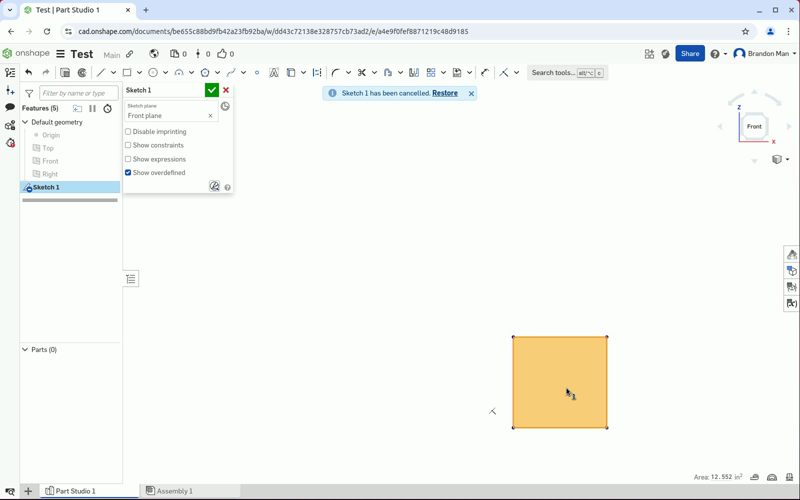
scroll(-6)
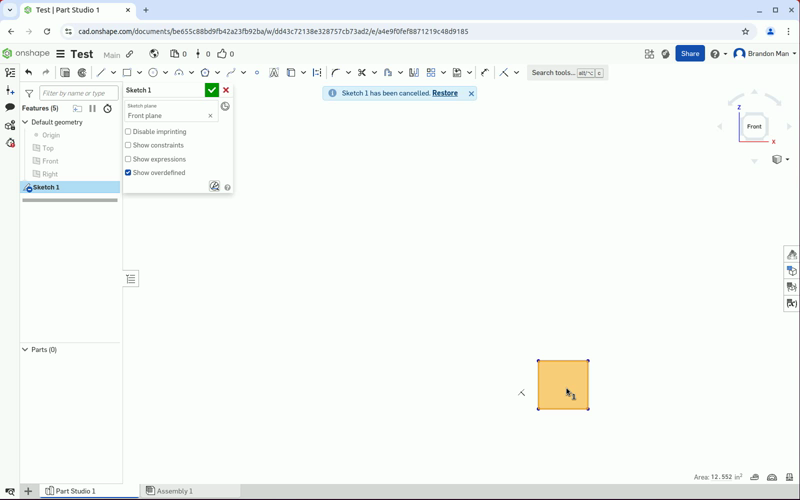
scroll(-6)
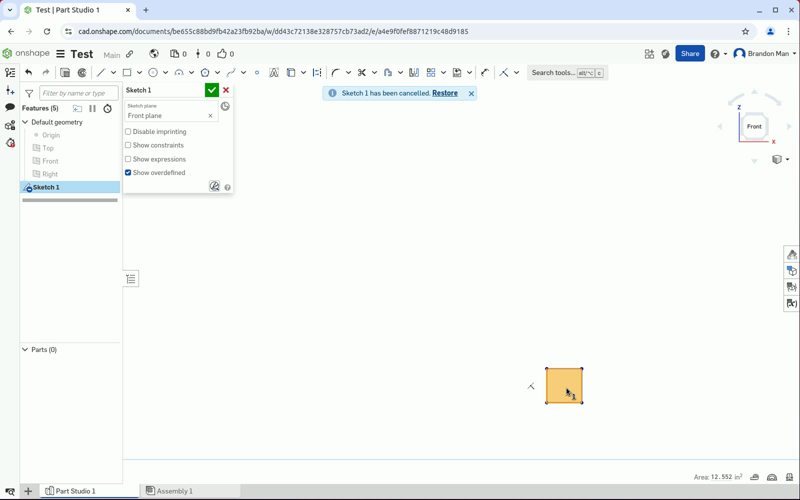
scroll(-6)
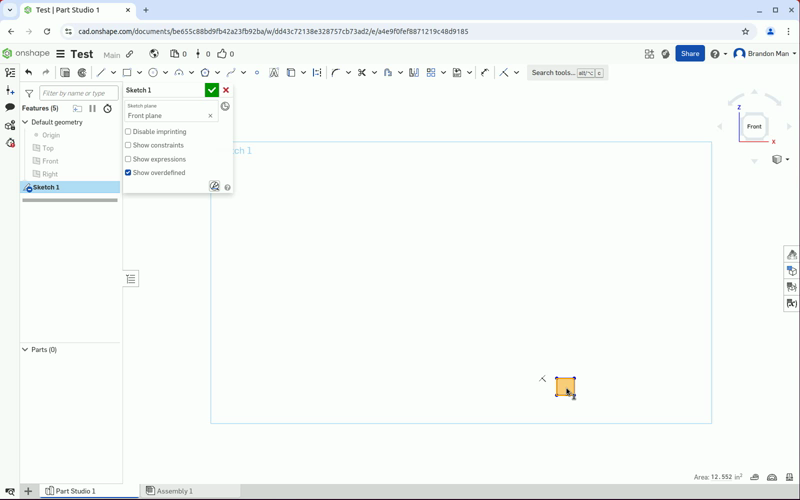
mouse_move(73, 352)
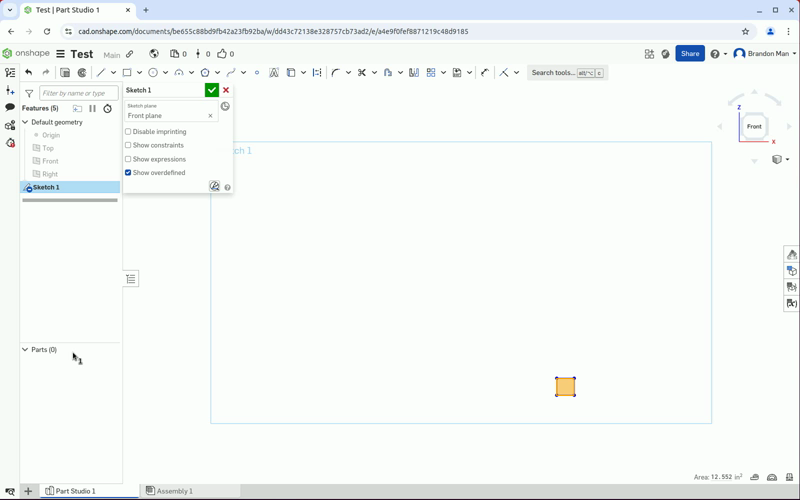
key(shift+y)
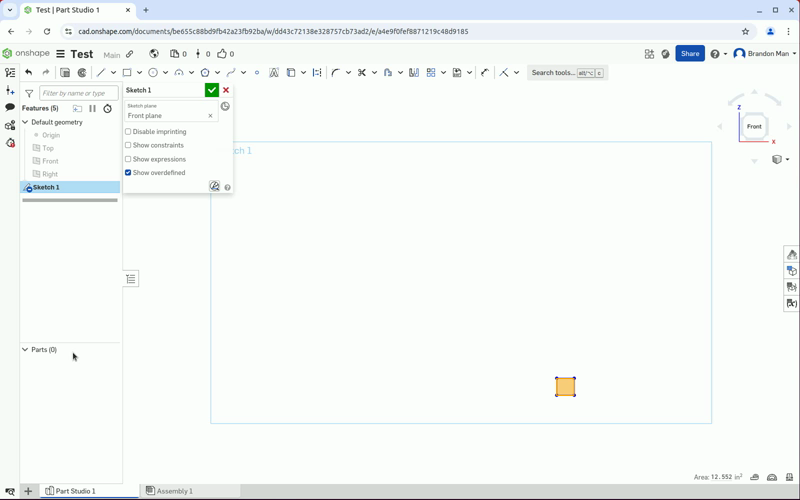
key(shift+e)
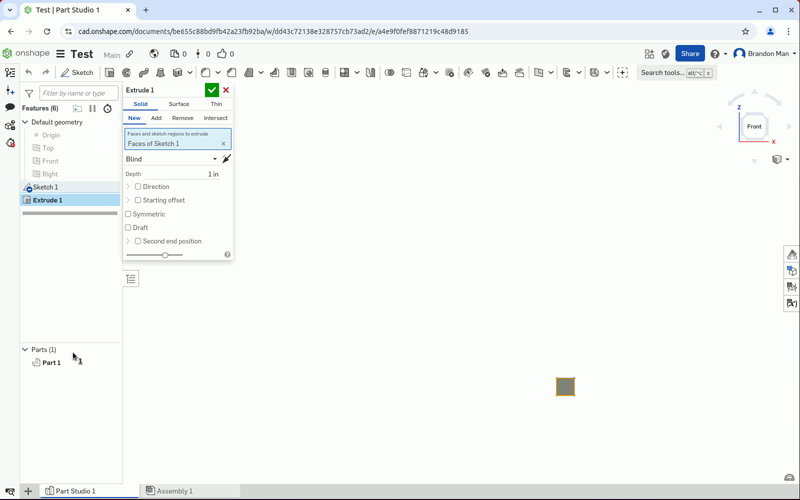
mouse_move(143, 106)
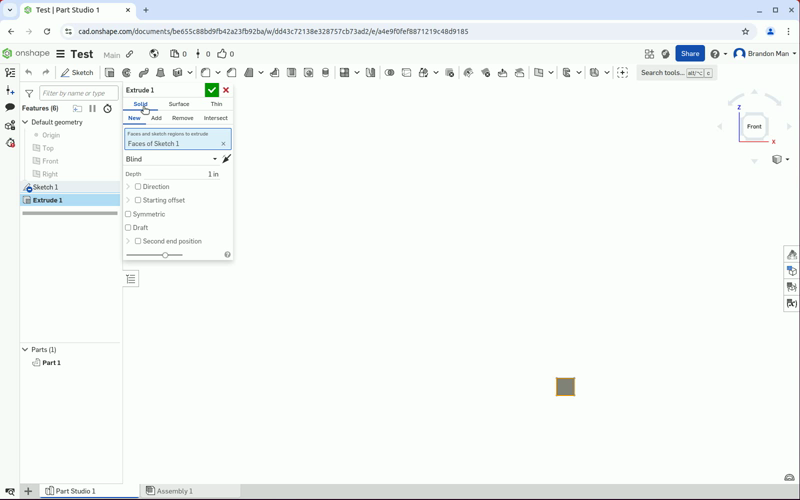
click(143, 106)
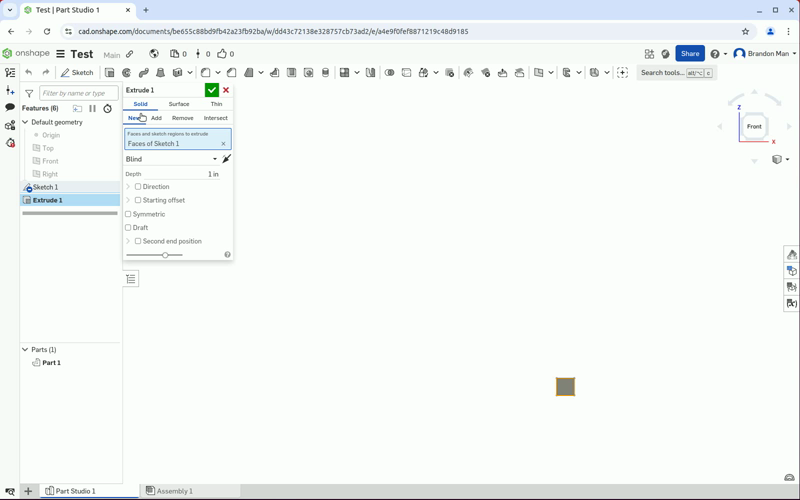
mouse_move(137, 120)
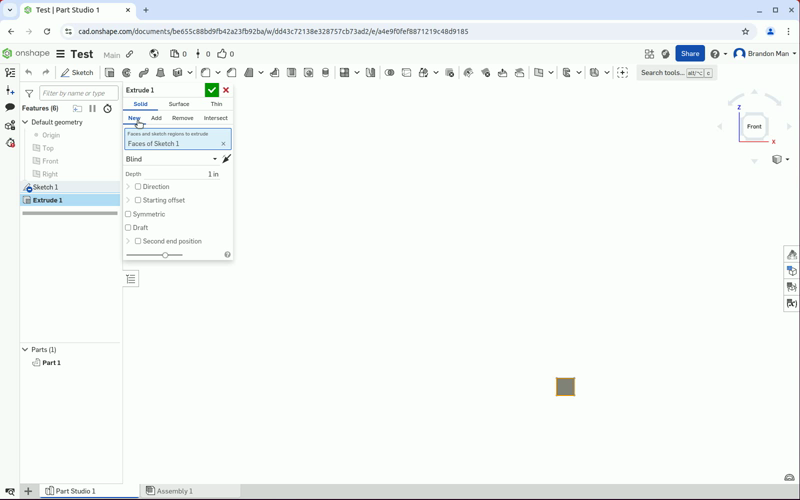
click(137, 120)
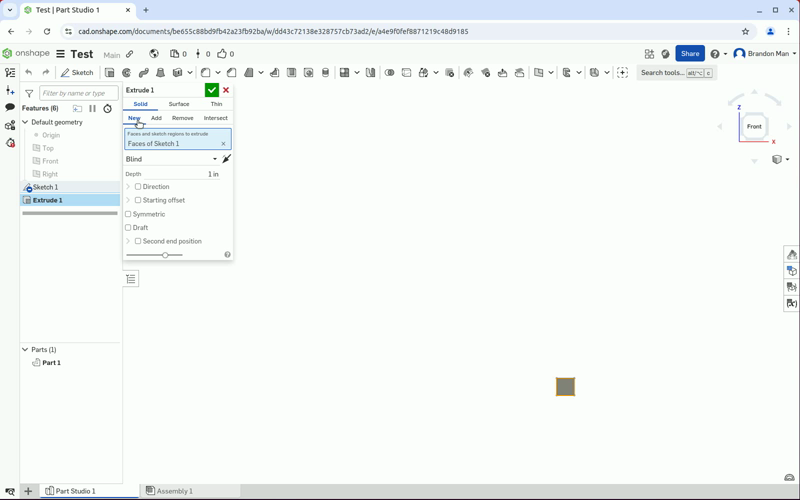
key(tab, 4)
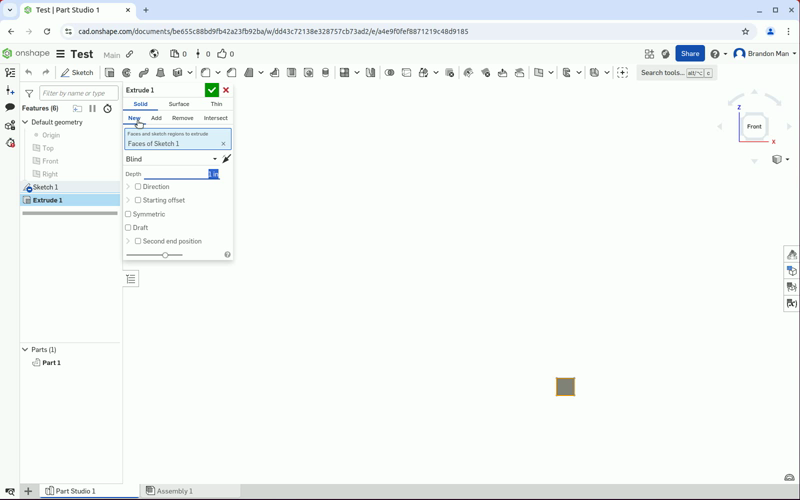
text(3.37)
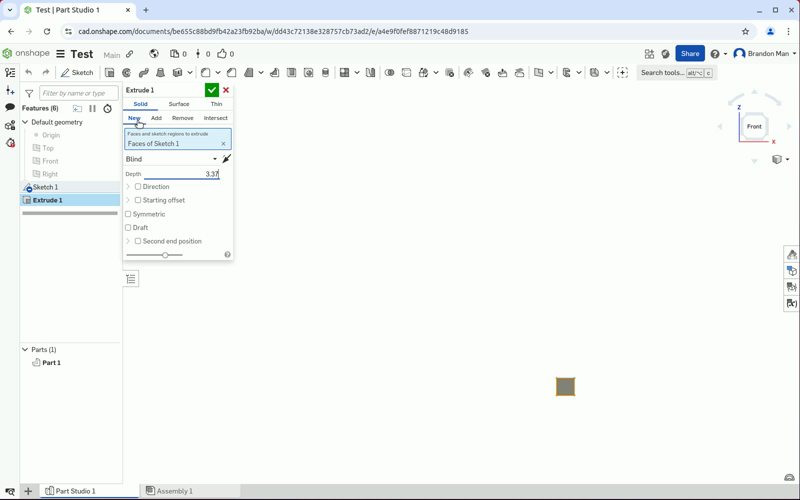
key(enter)
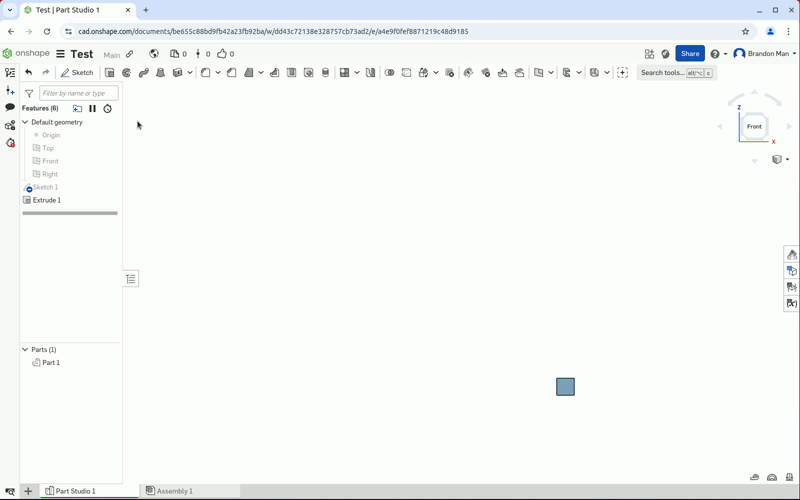
key(shift+h)
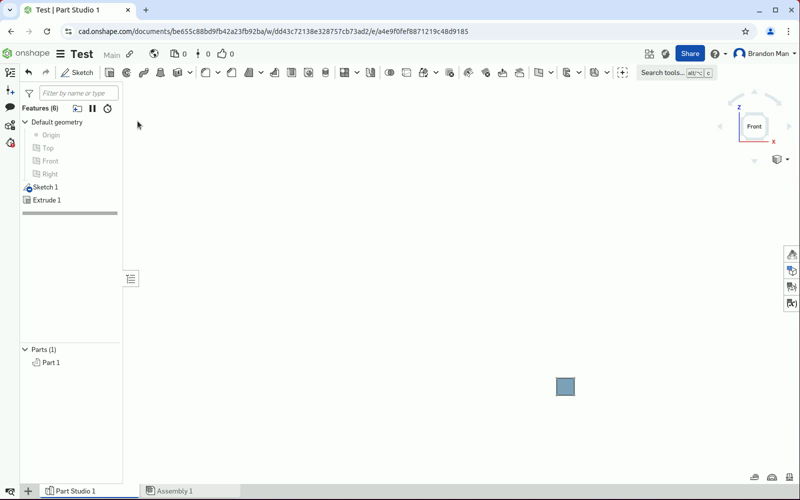
key(shift+h)
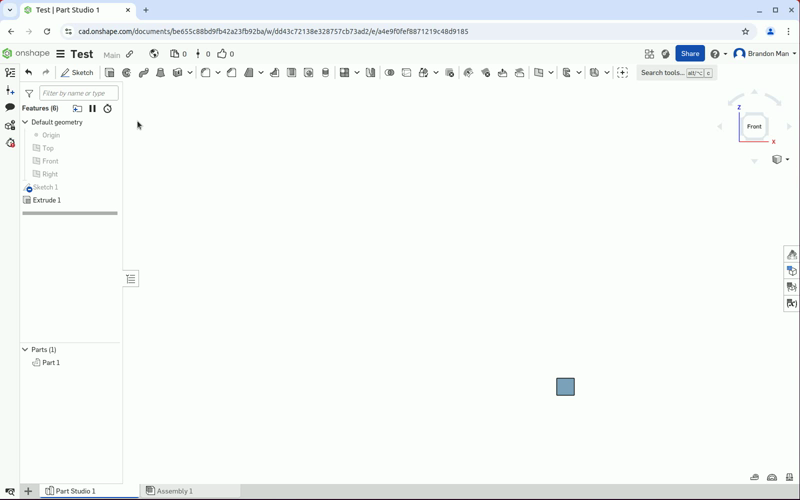
mouse_move(73, 189)
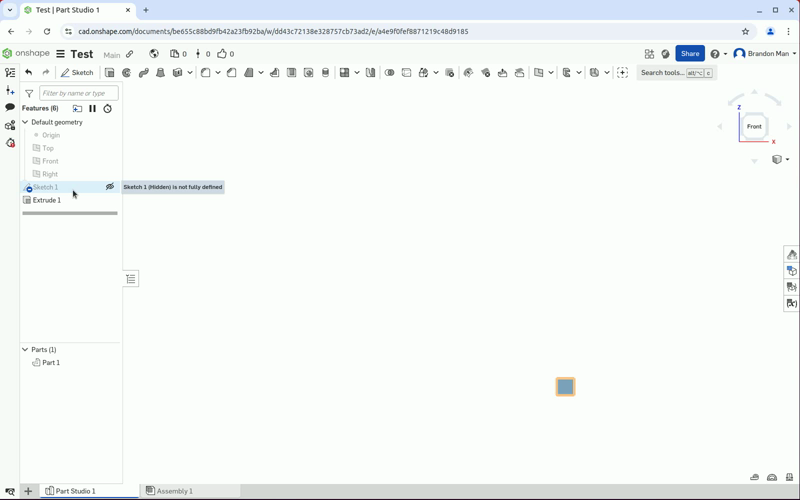
click(73, 189)
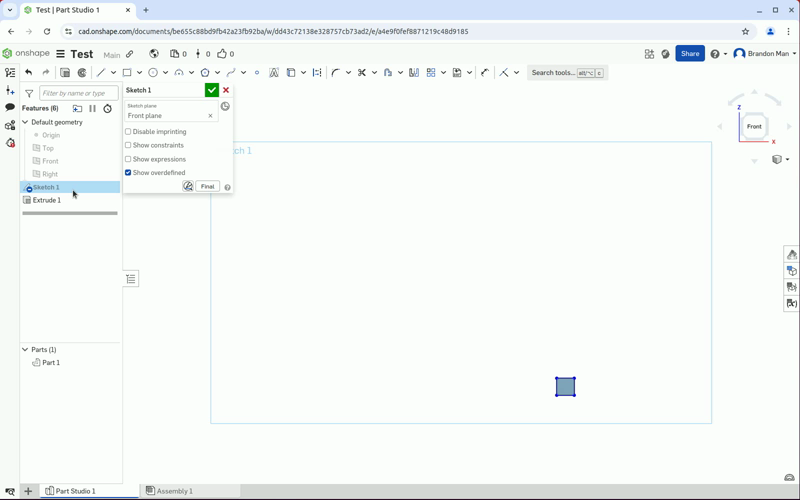
mouse_move(229, 92)
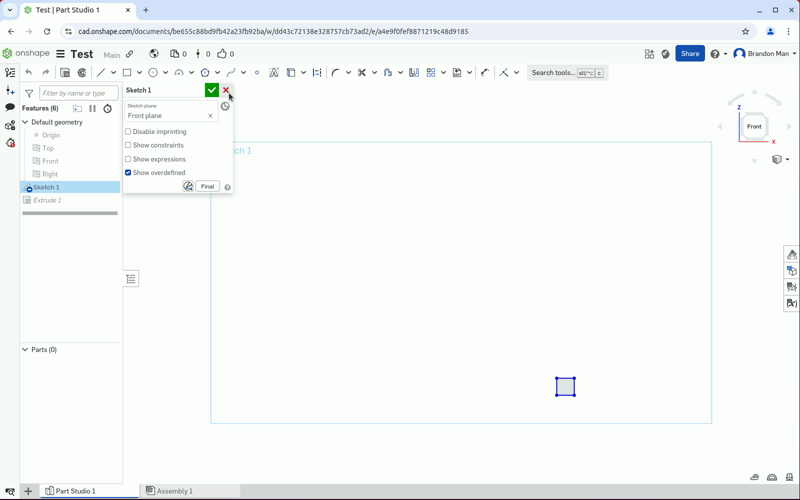
click(229, 92)
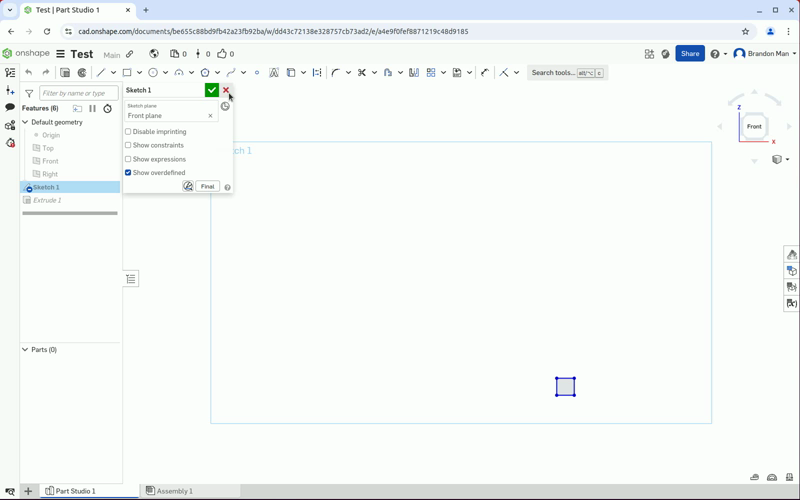
key(shift+s)
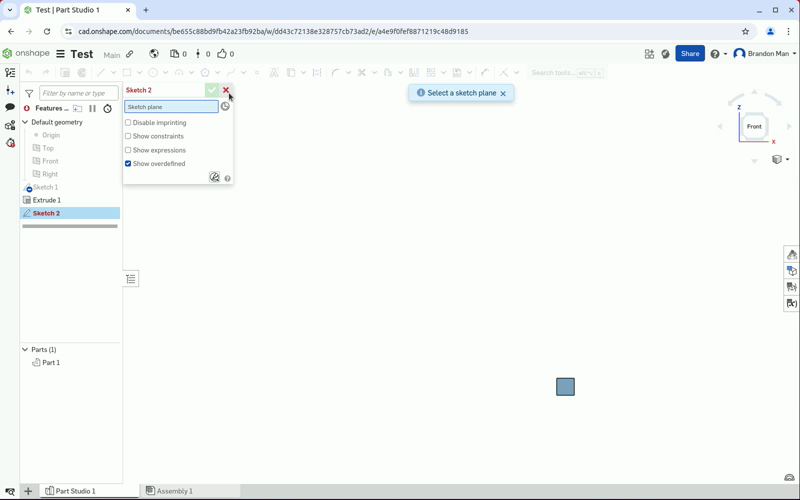
mouse_move(73, 163)
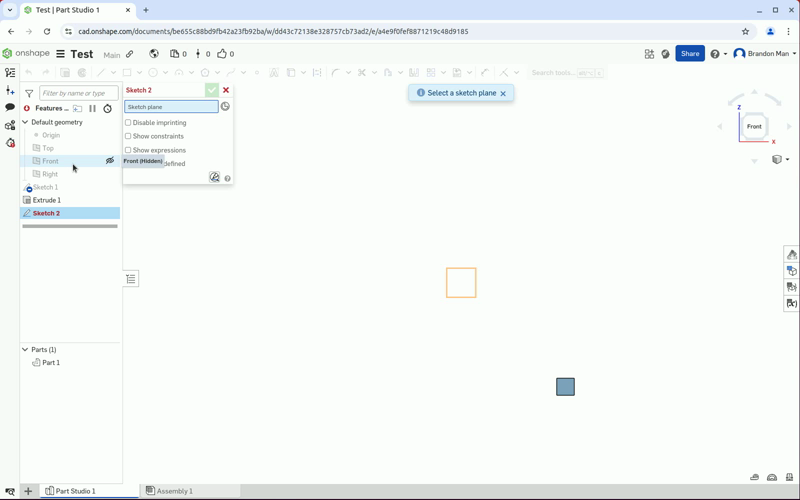
click(73, 163)
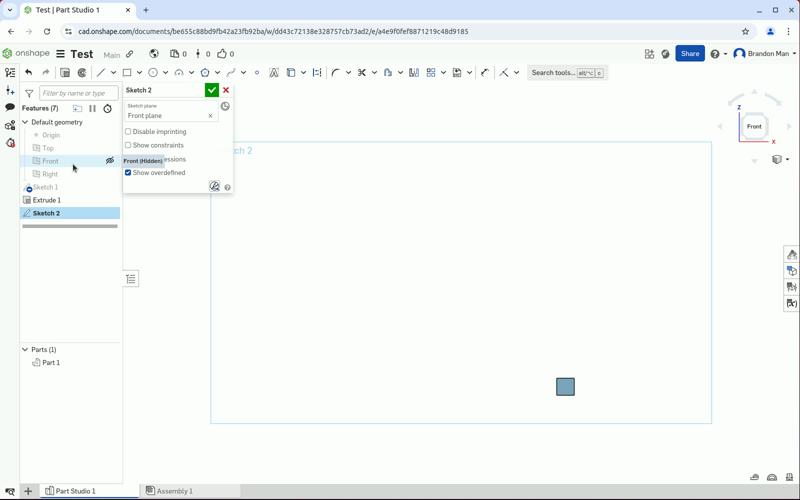
mouse_move(73, 352)
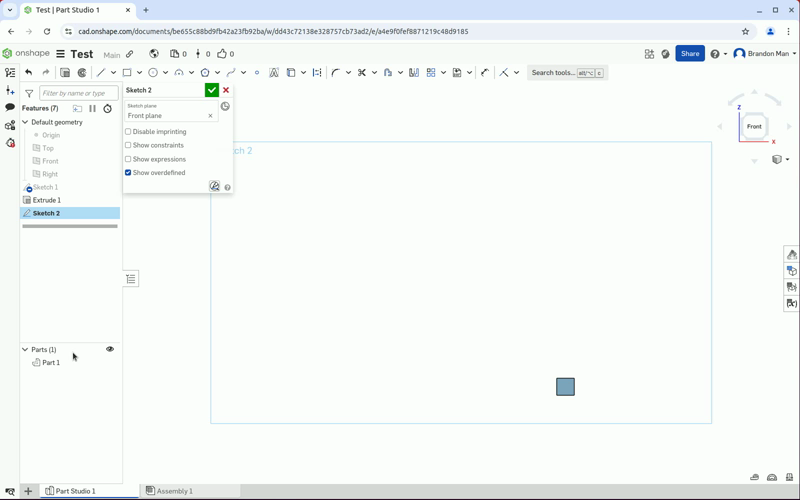
key(y)
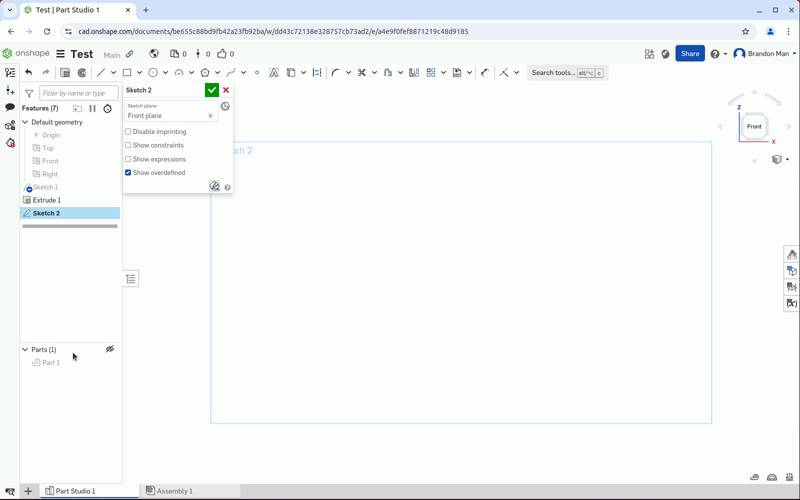
key(l)
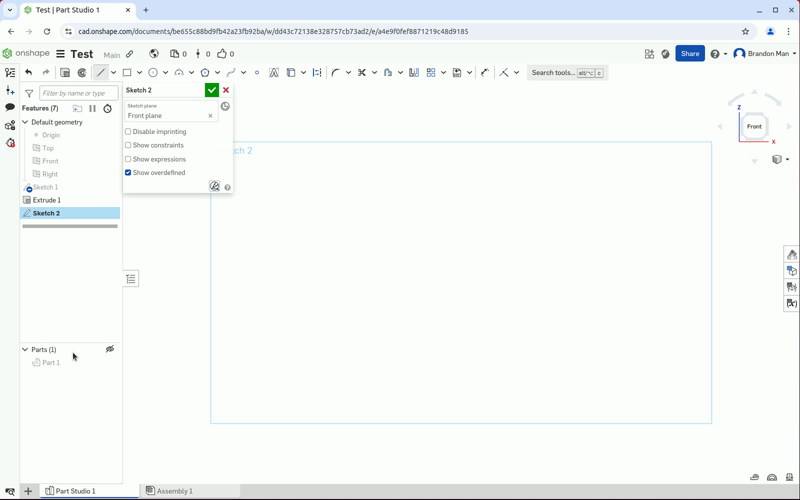
key_down(shift)
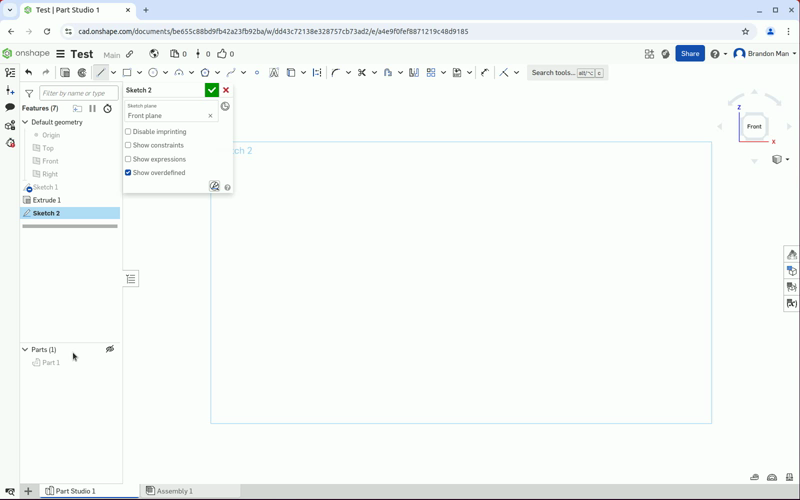
mouse_move(364, 395)
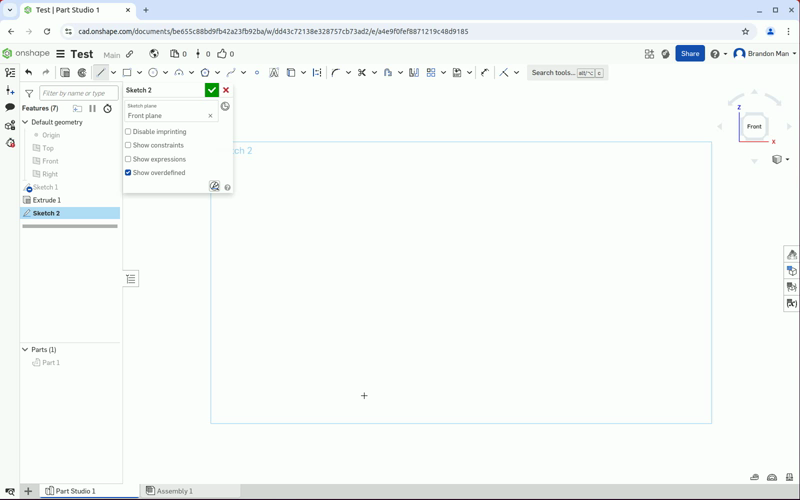
click(364, 395)
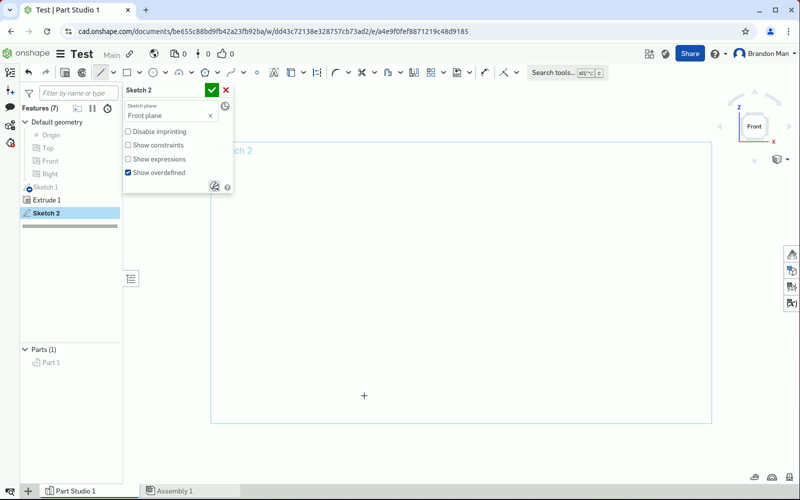
key_up(shift)
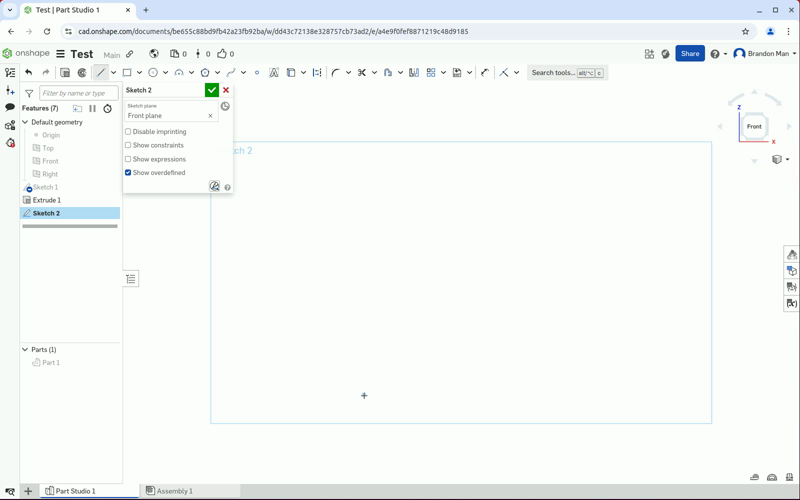
key_down(shift)
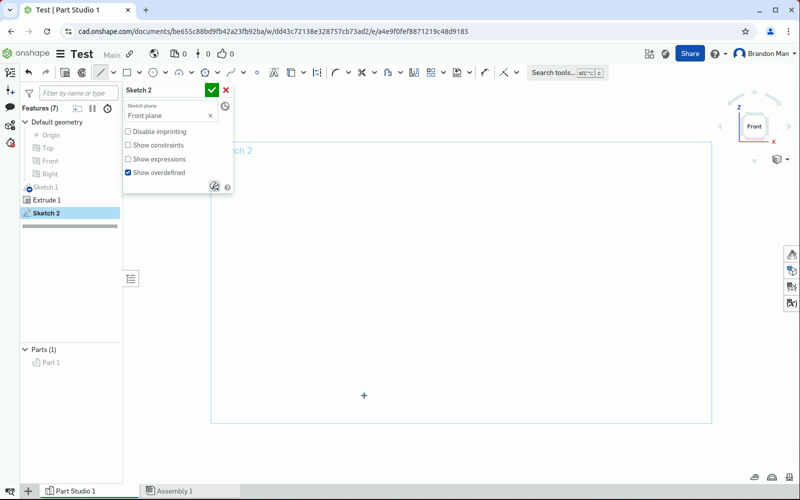
mouse_move(555, 395)
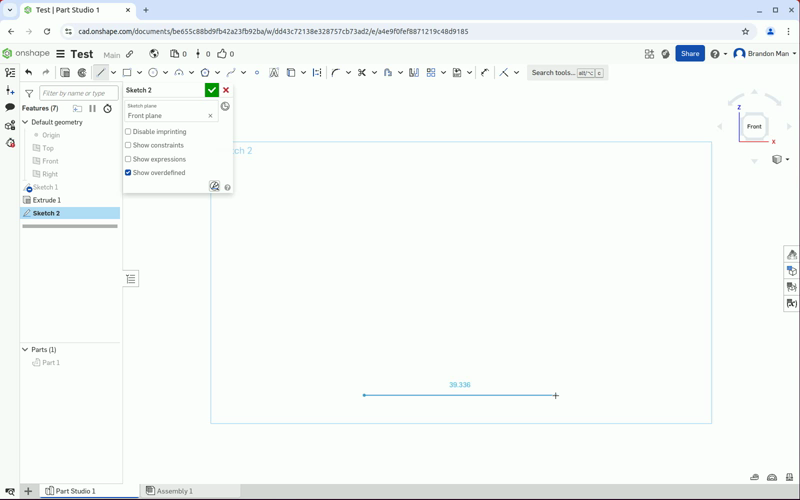
click(555, 395)
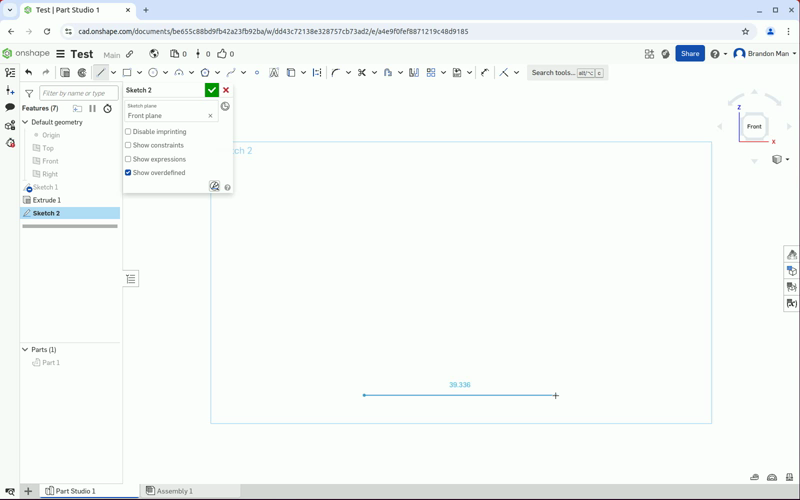
key_up(shift)
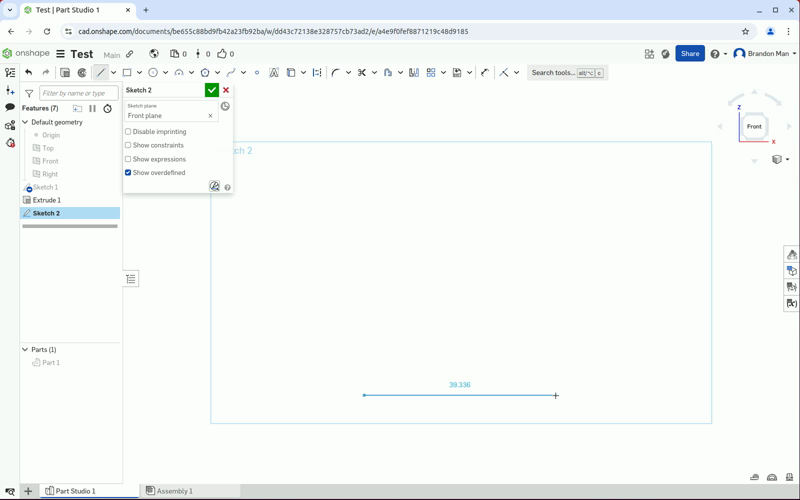
key_down(shift)
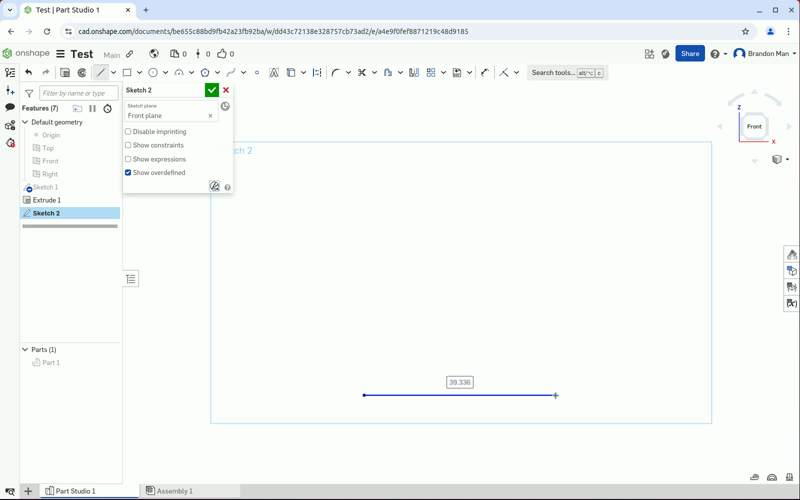
mouse_move(585, 395)
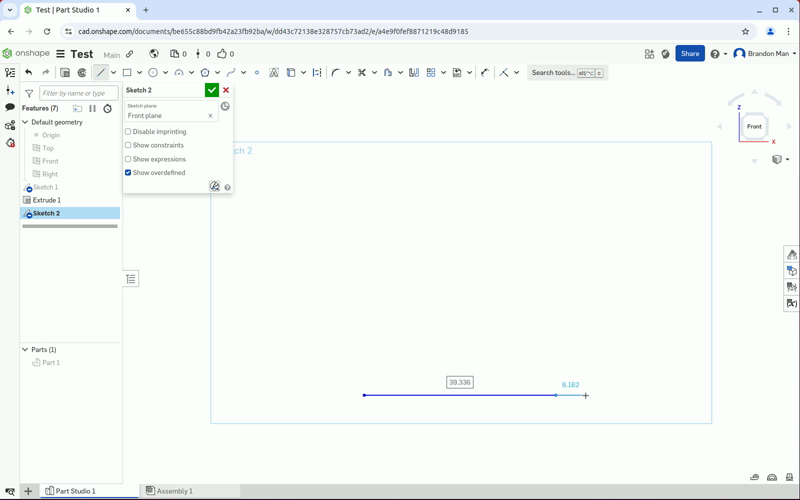
mouse_move(555, 379)
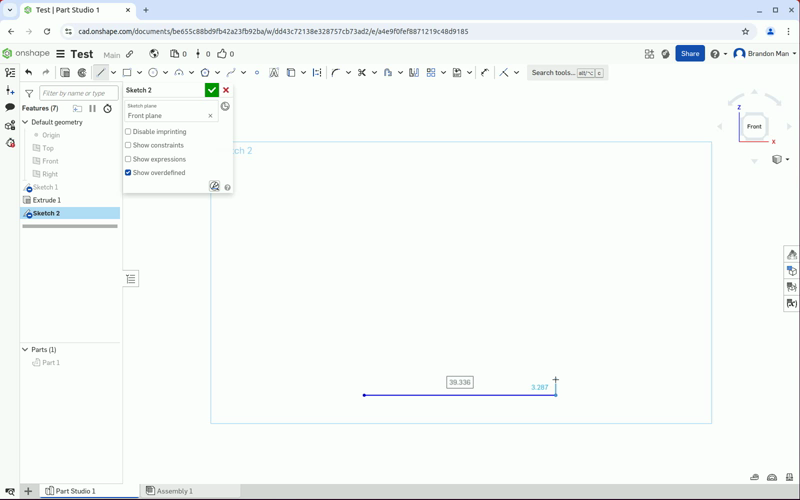
click(555, 379)
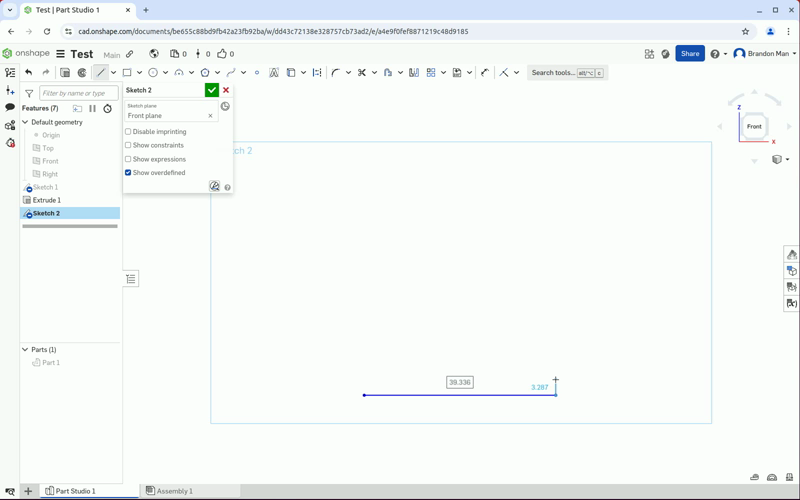
key_up(shift)
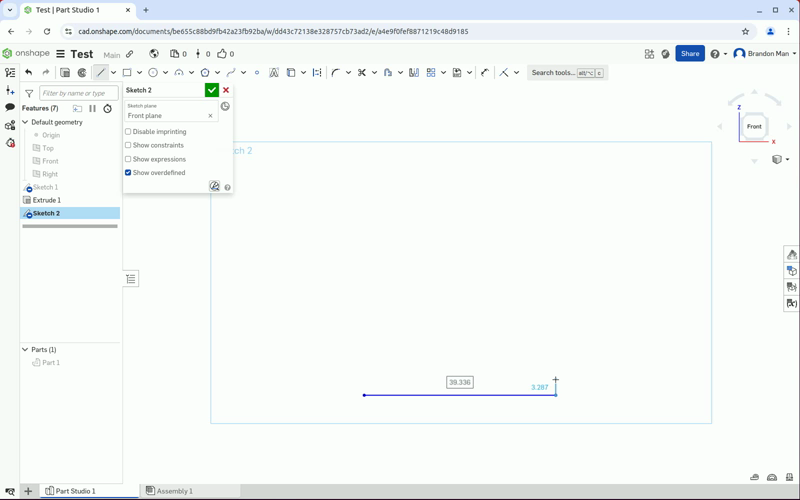
key_down(shift)
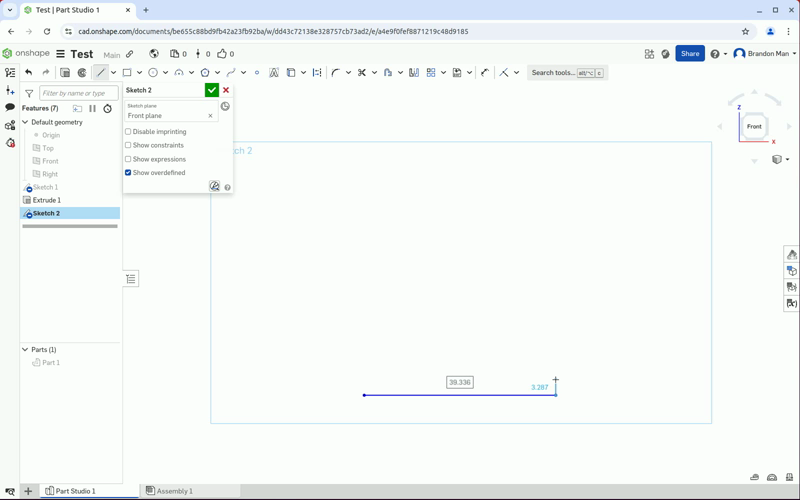
mouse_move(364, 379)
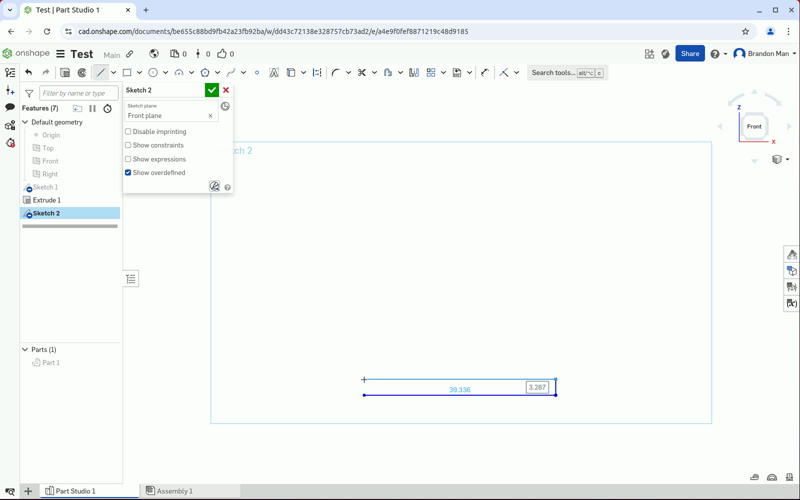
click(364, 379)
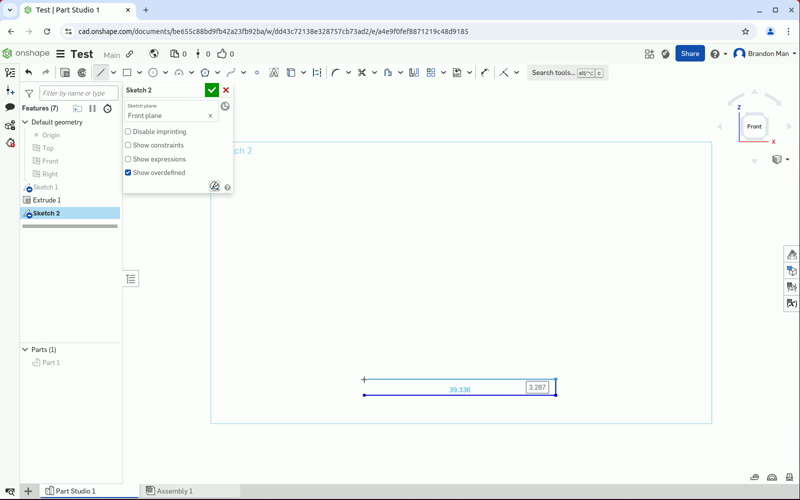
key_up(shift)
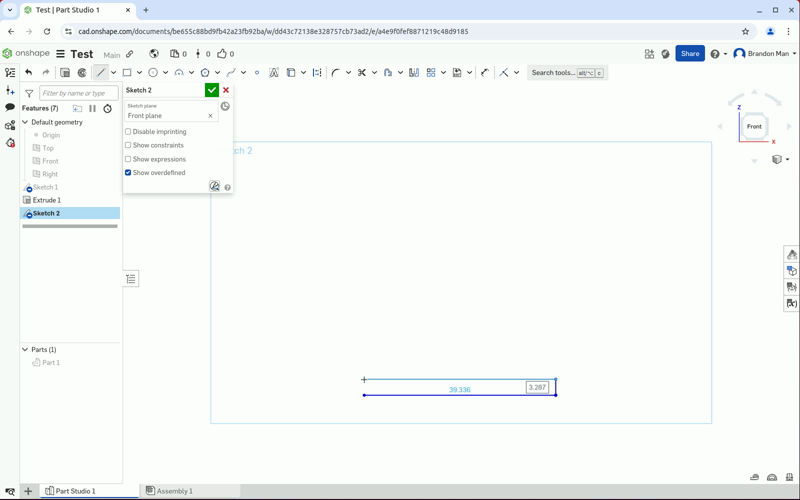
mouse_move(394, 379)
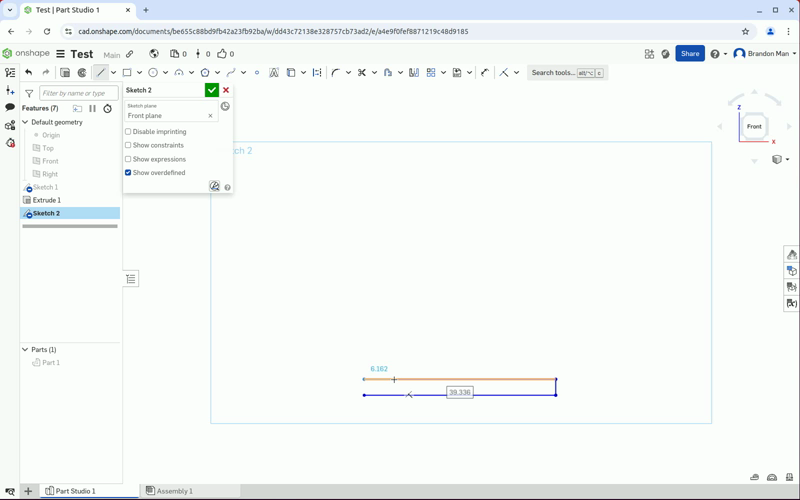
key_down(shift)
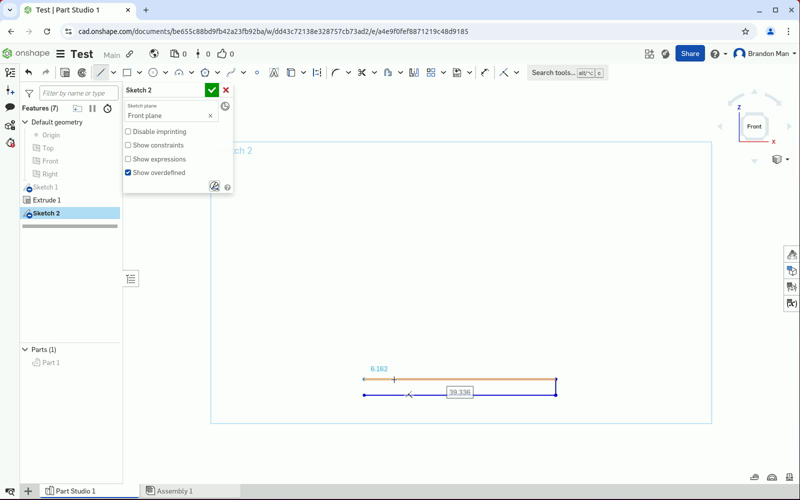
mouse_move(364, 395)
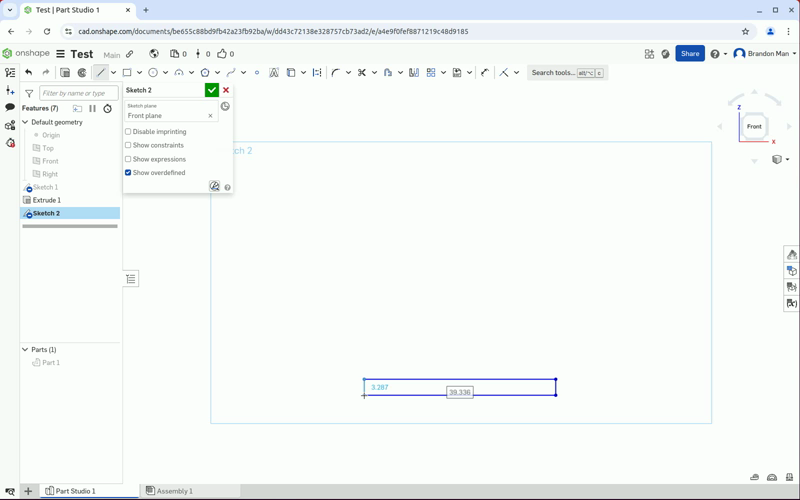
key_up(shift)
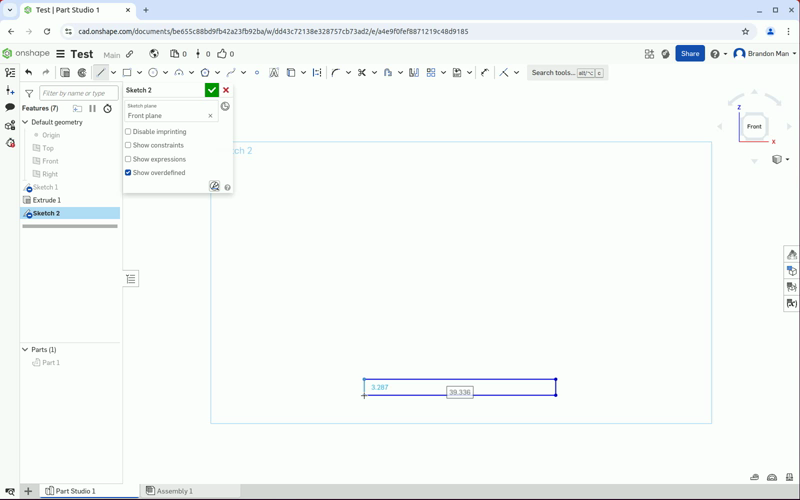
click(364, 395)
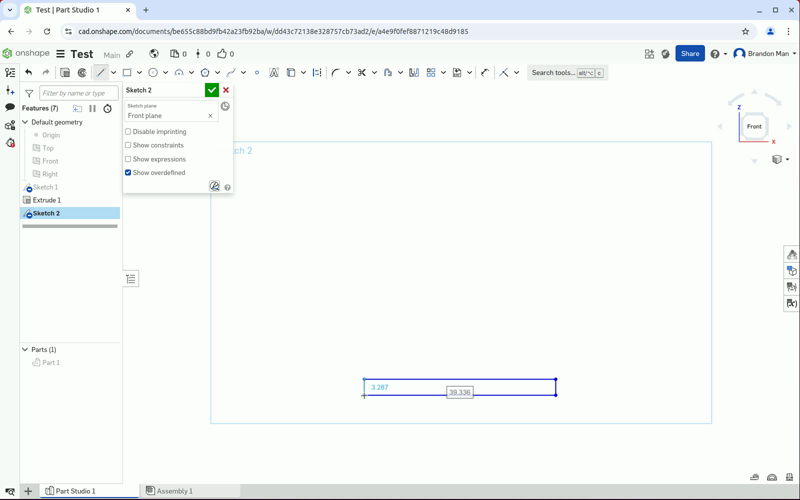
key(esc)
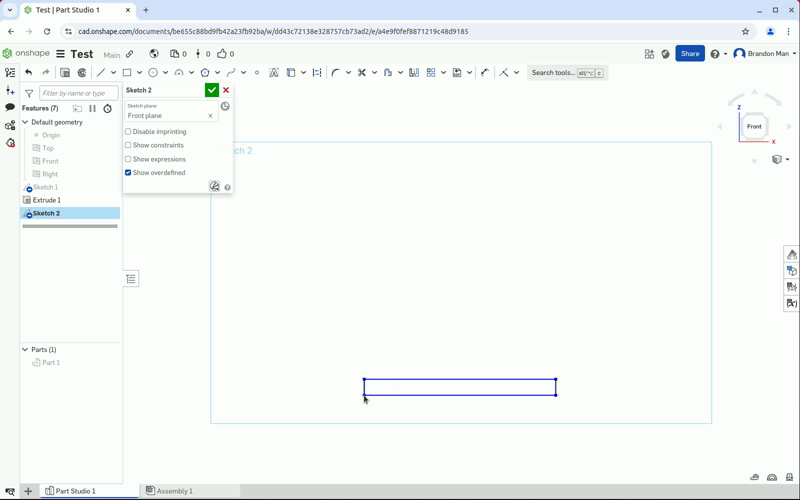
mouse_move(384, 383)
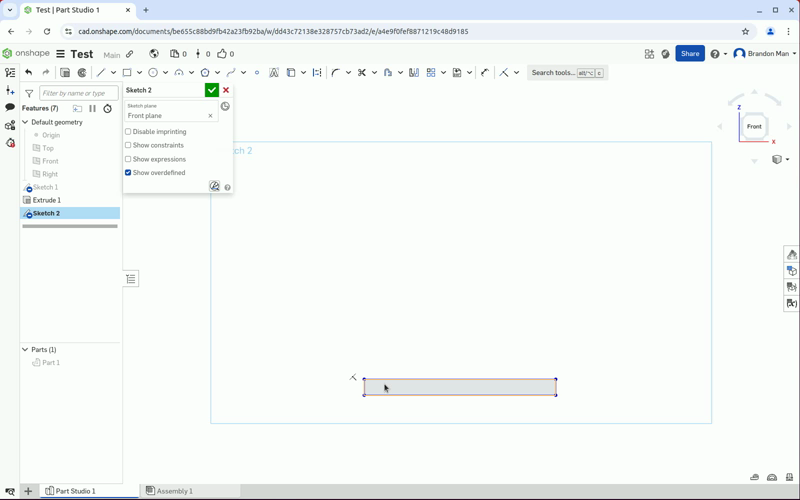
click(384, 383)
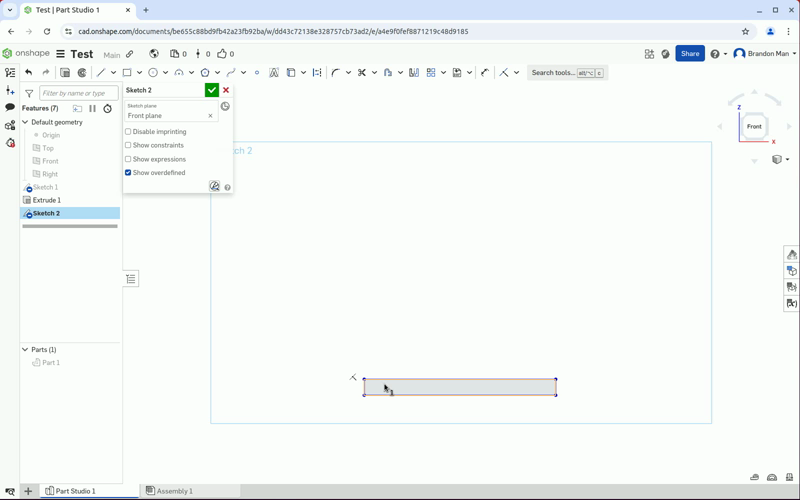
mouse_move(73, 352)
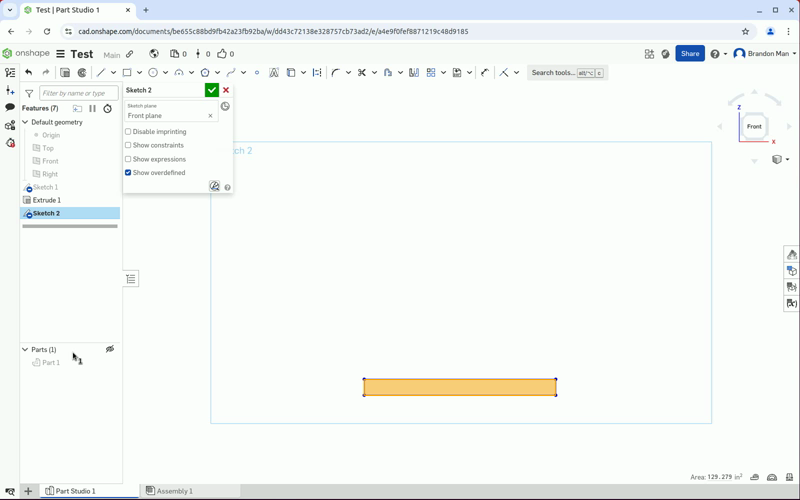
key(shift+y)
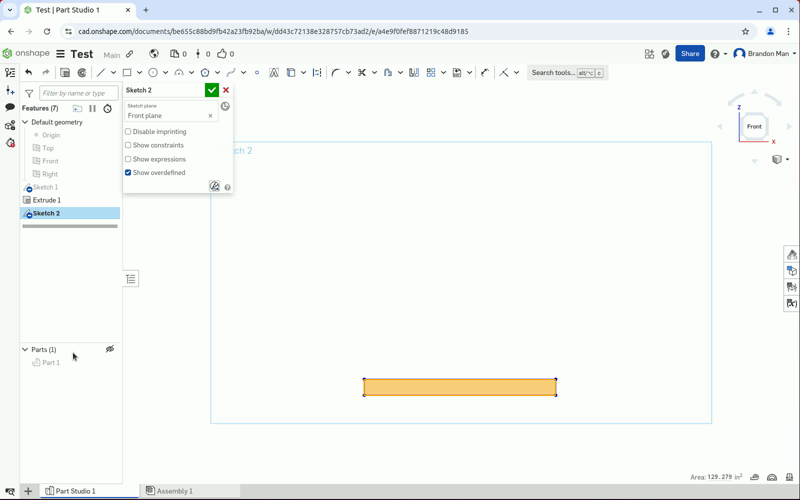
key(shift+e)
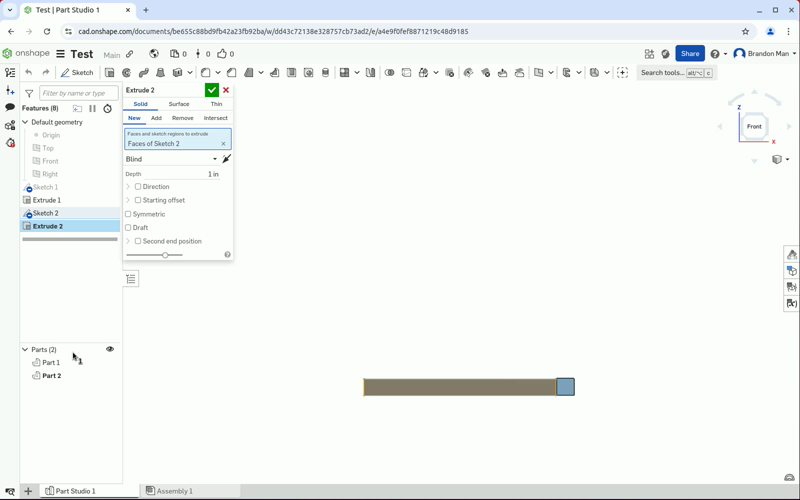
mouse_move(143, 106)
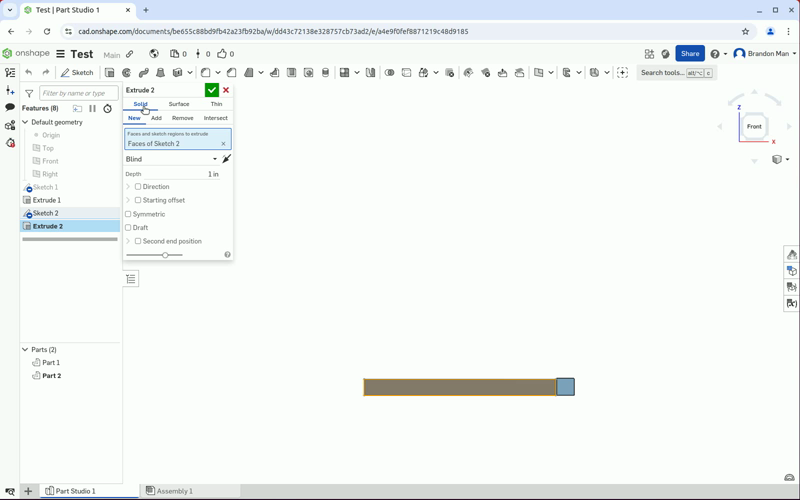
click(143, 106)
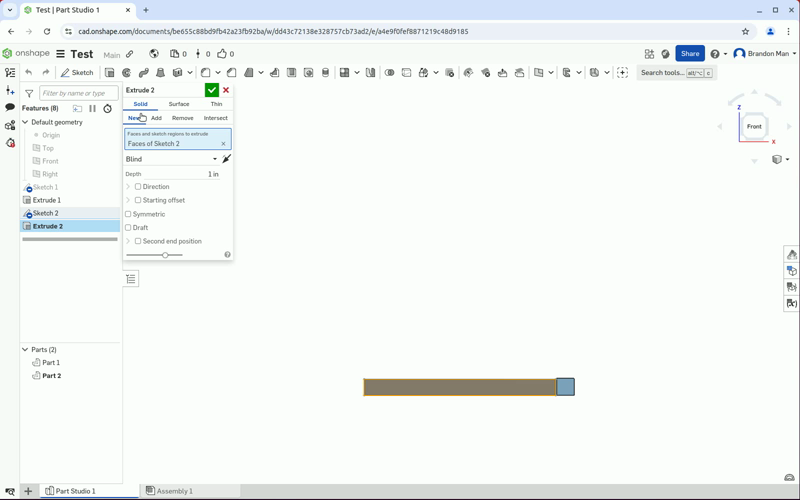
mouse_move(137, 120)
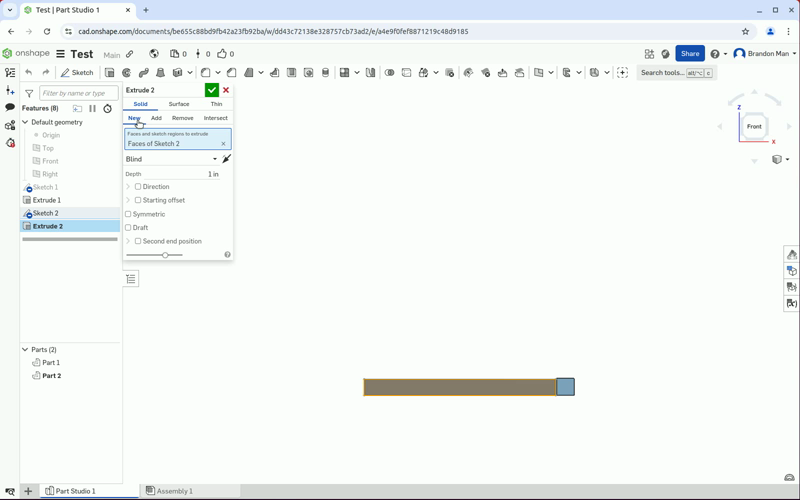
click(137, 120)
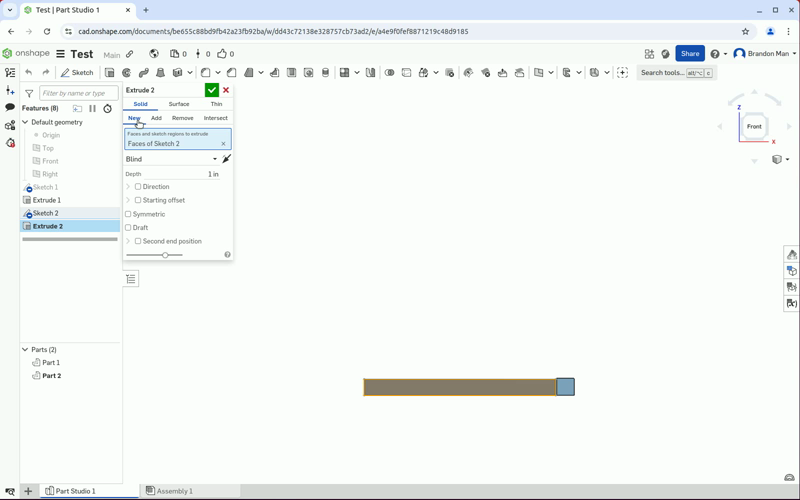
key(tab, 4)
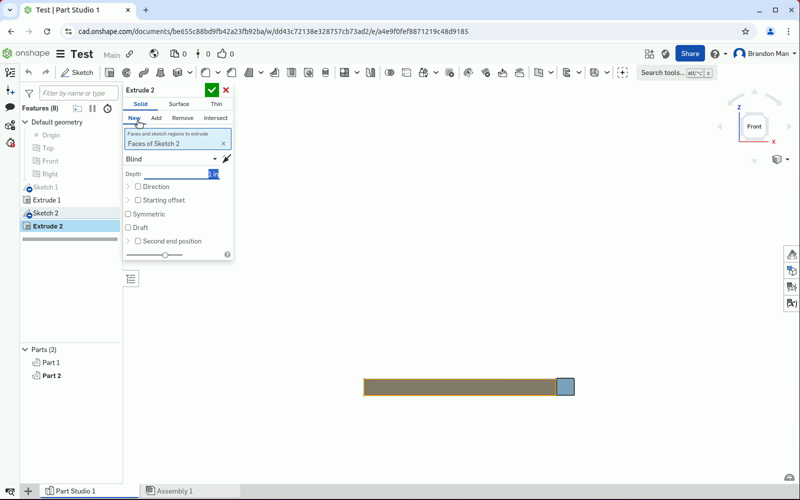
text(3.37)
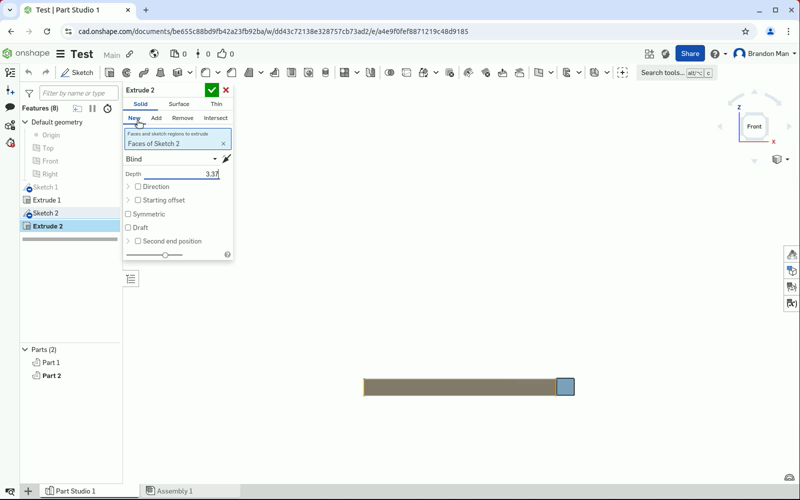
key(enter)
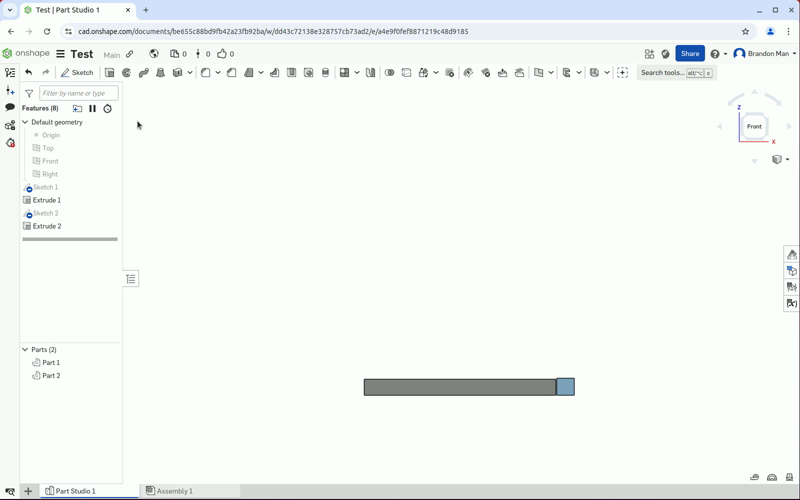
key(shift+h)
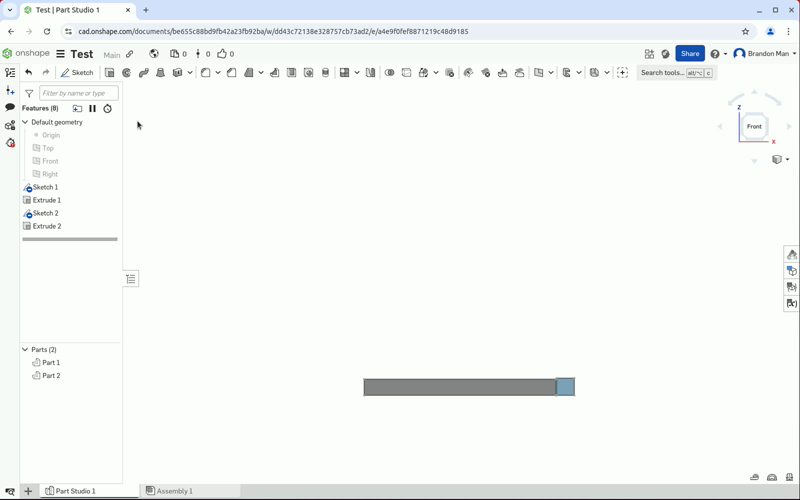
key(shift+h)
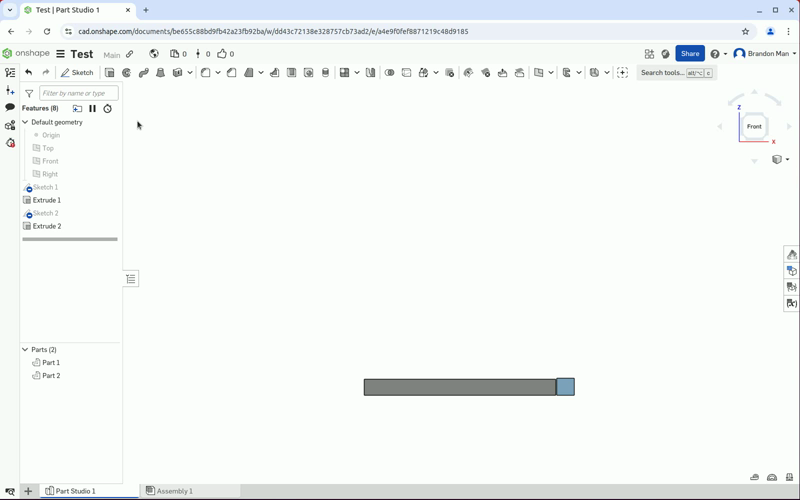
mouse_move(73, 189)
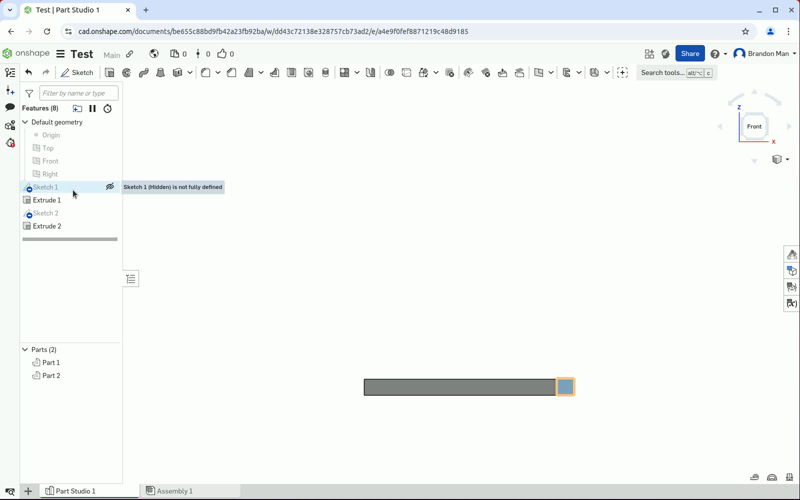
click(73, 189)
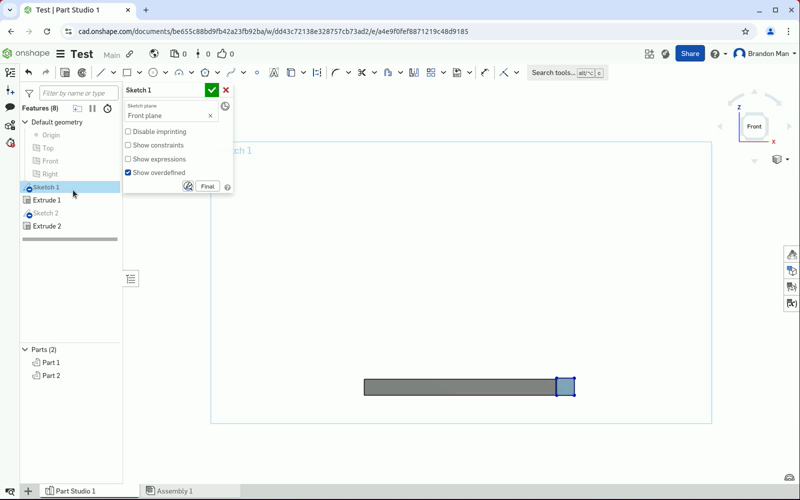
mouse_move(229, 92)
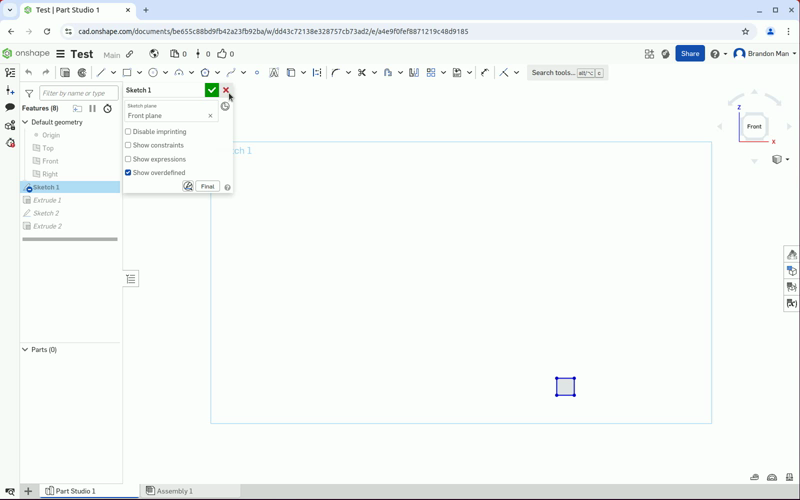
click(229, 92)
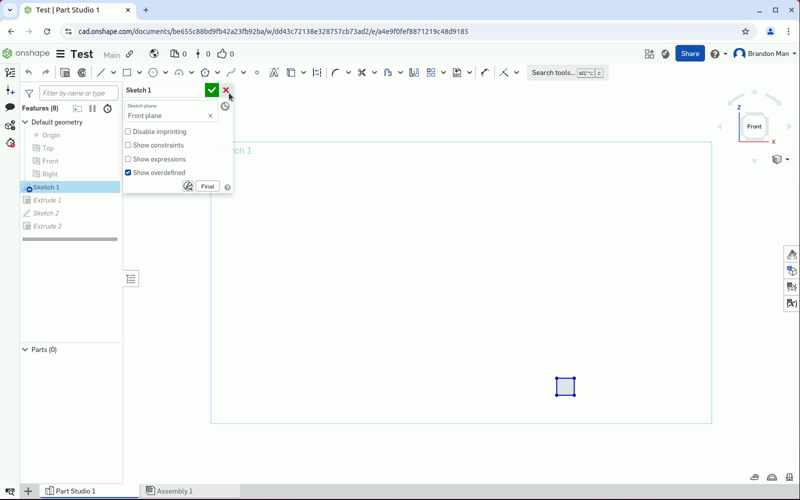
key(shift+s)
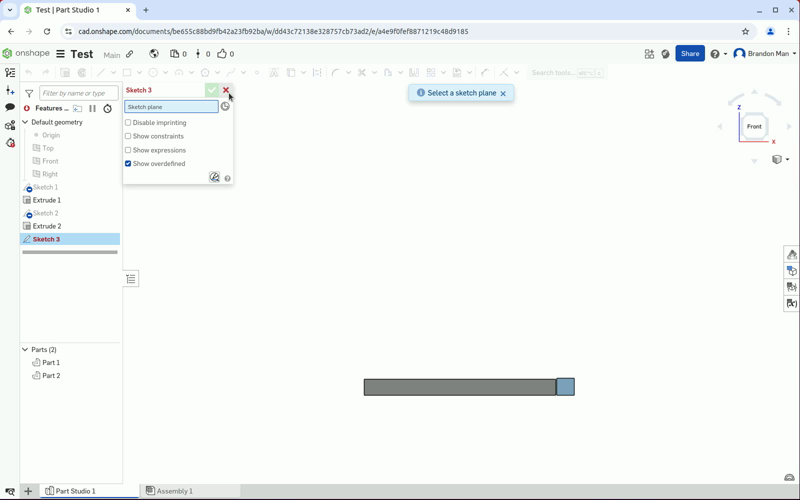
mouse_move(73, 163)
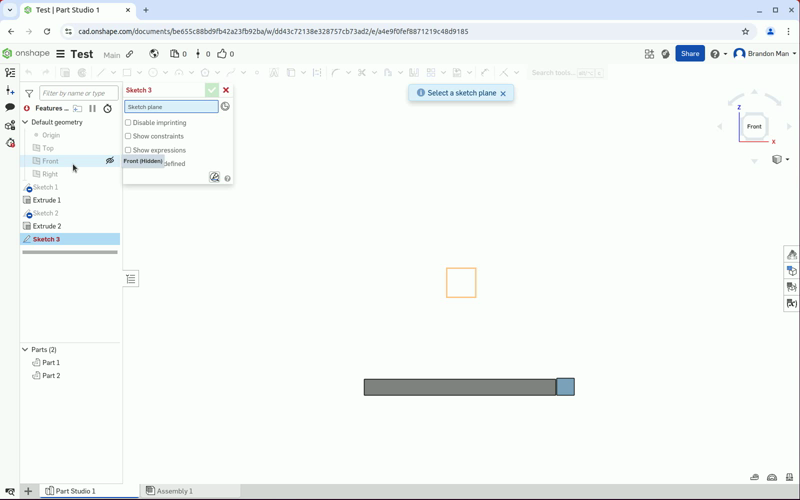
click(73, 163)
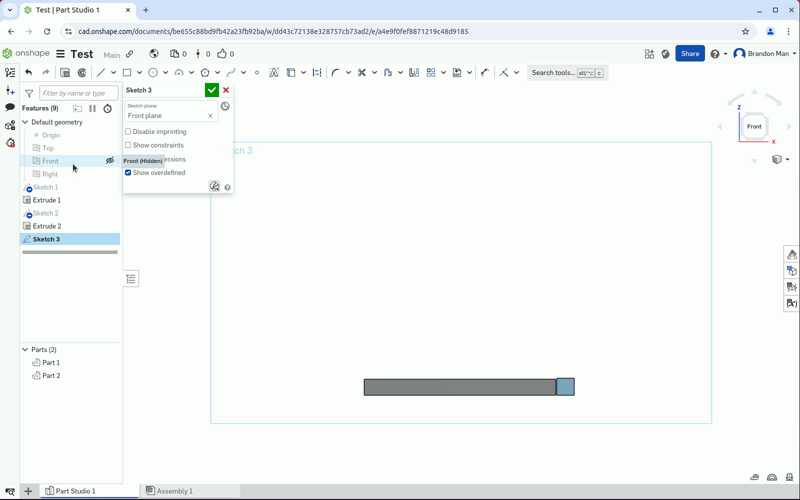
mouse_move(73, 352)
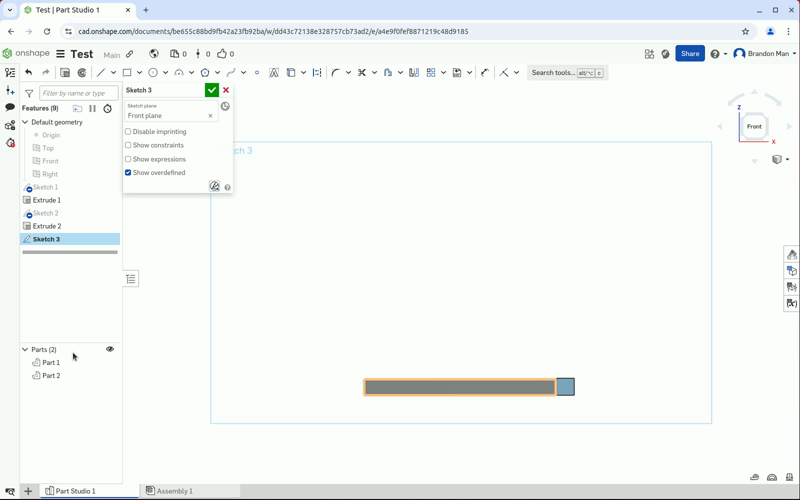
key(y)
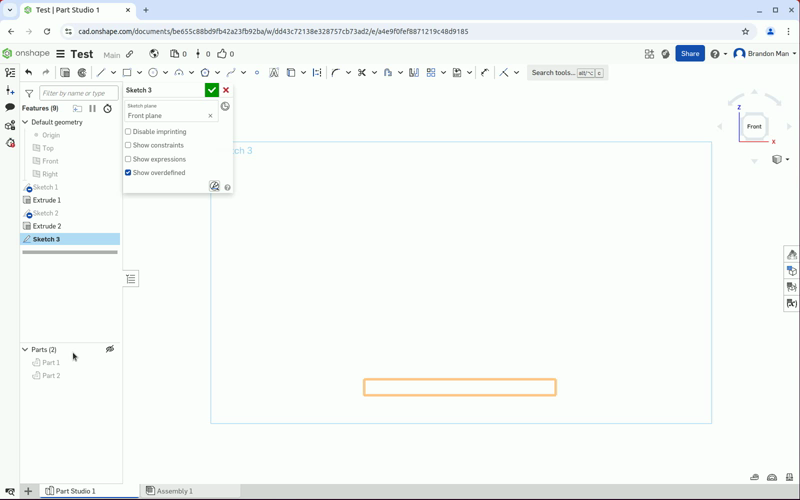
key(l)
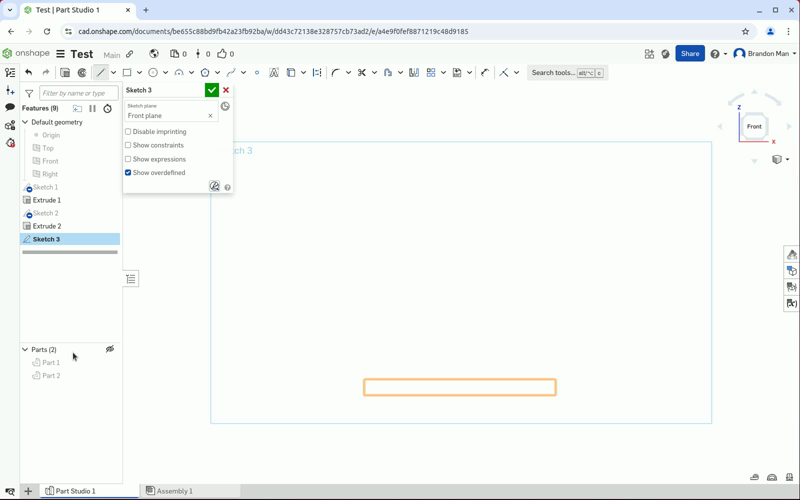
key_down(shift)
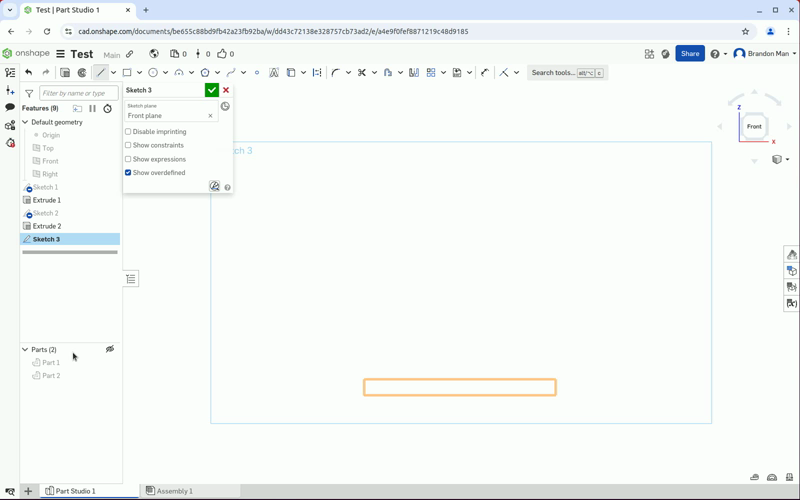
mouse_move(556, 379)
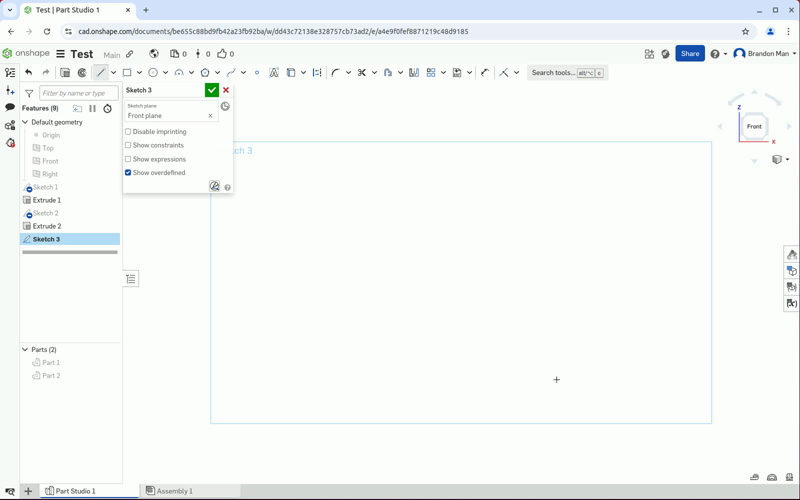
click(556, 379)
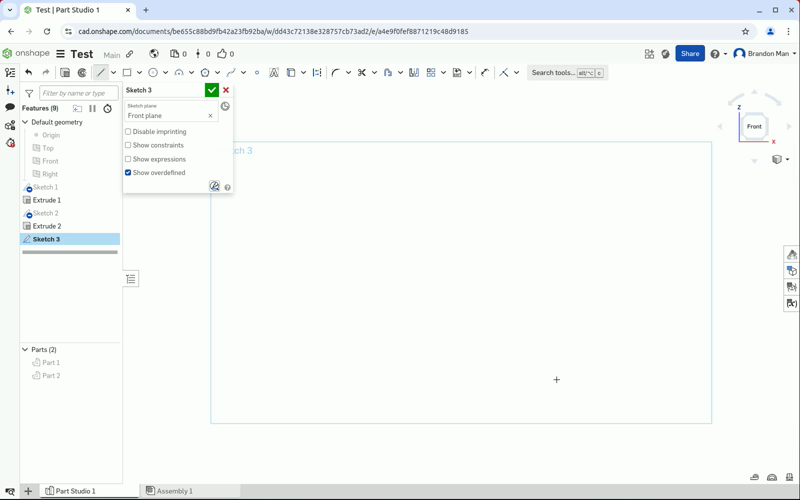
key_up(shift)
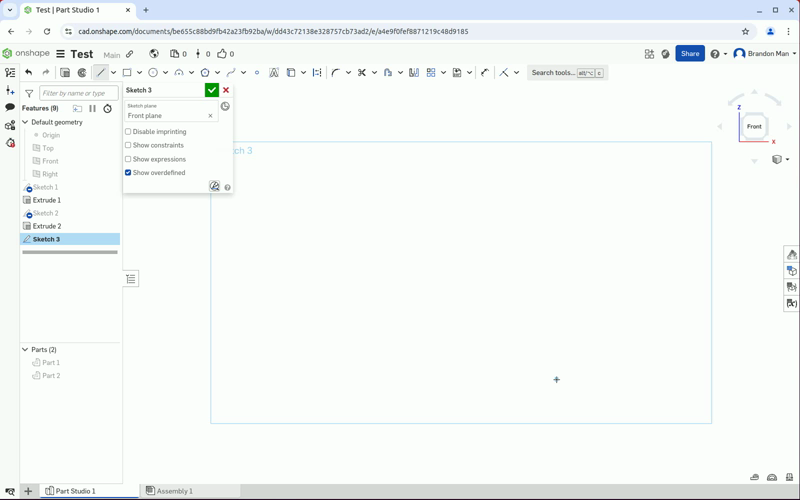
key_down(shift)
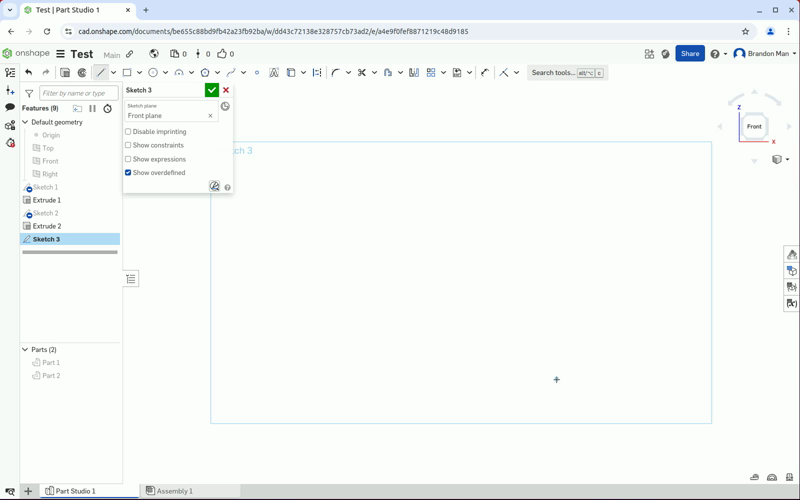
mouse_move(586, 379)
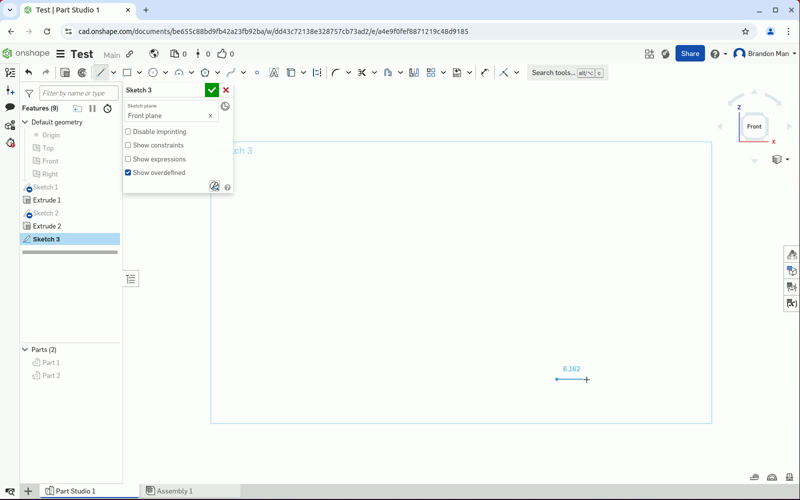
mouse_move(573, 379)
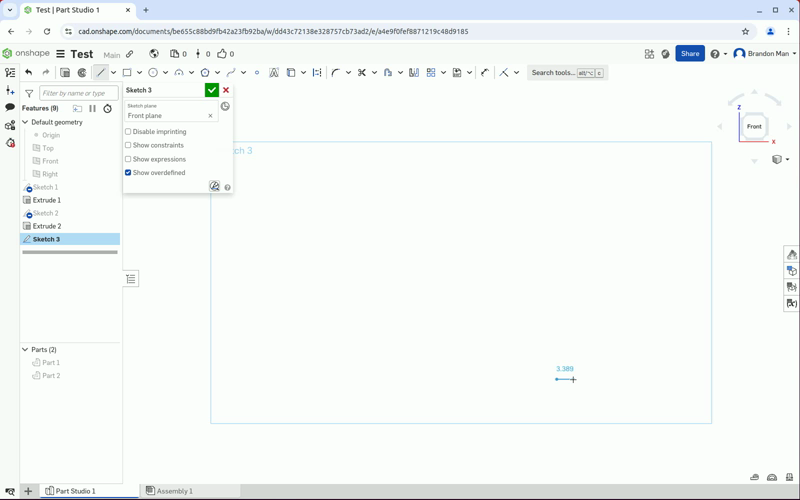
click(573, 379)
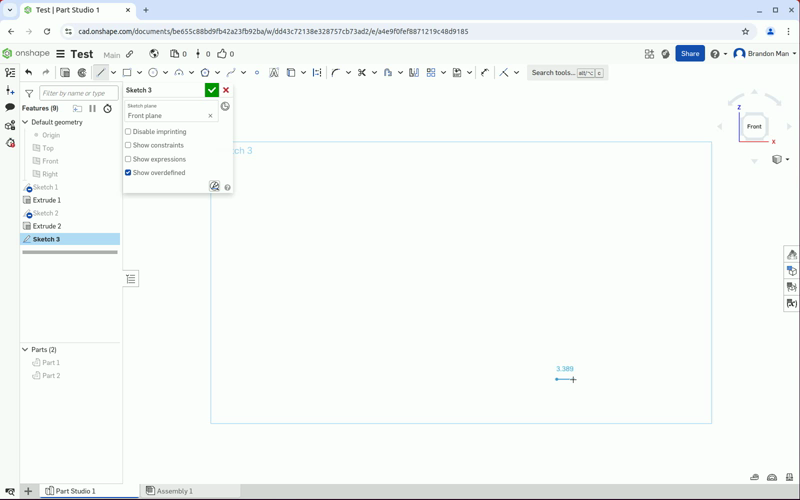
key_up(shift)
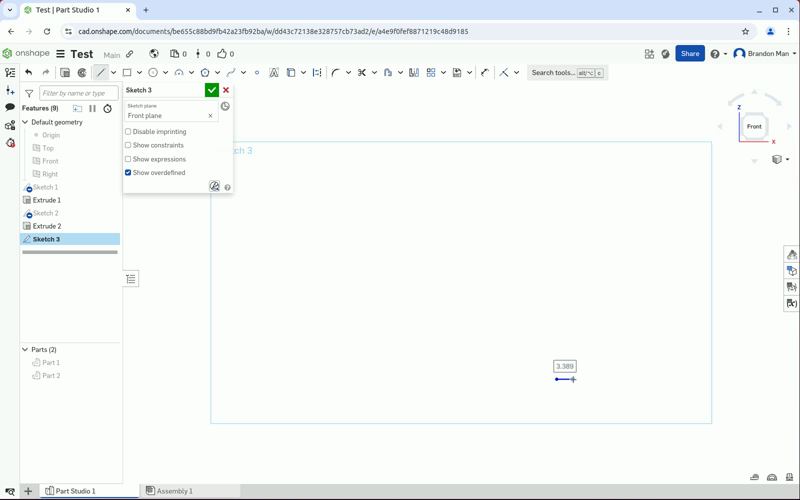
key_down(shift)
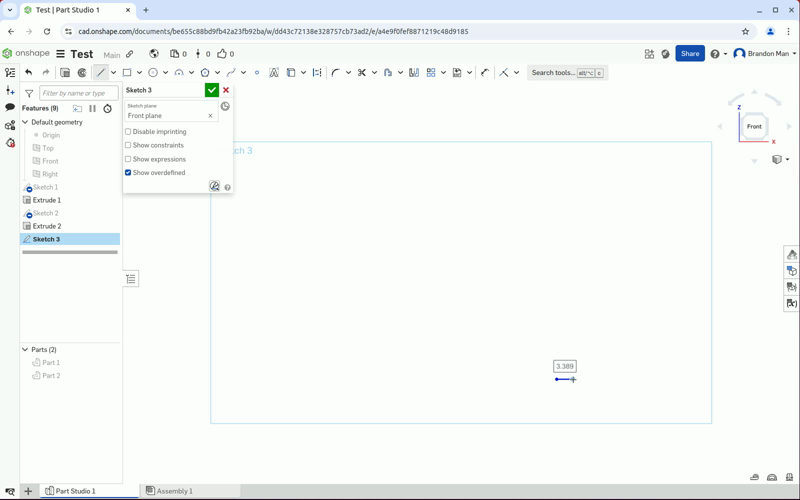
mouse_move(573, 187)
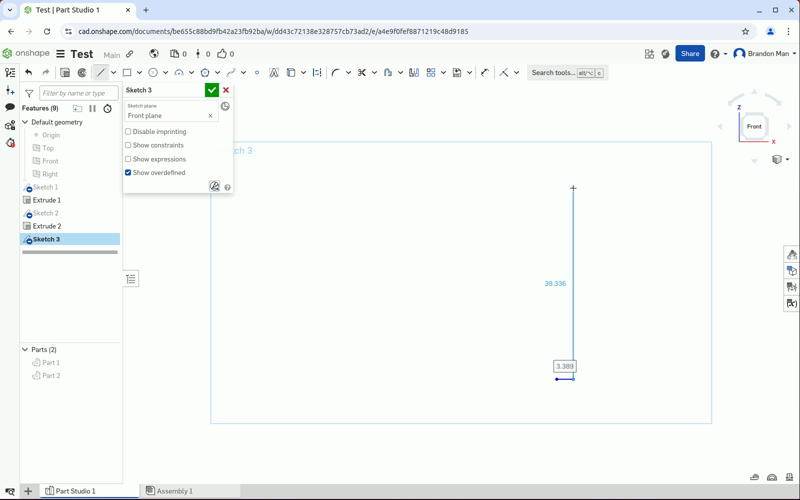
click(573, 187)
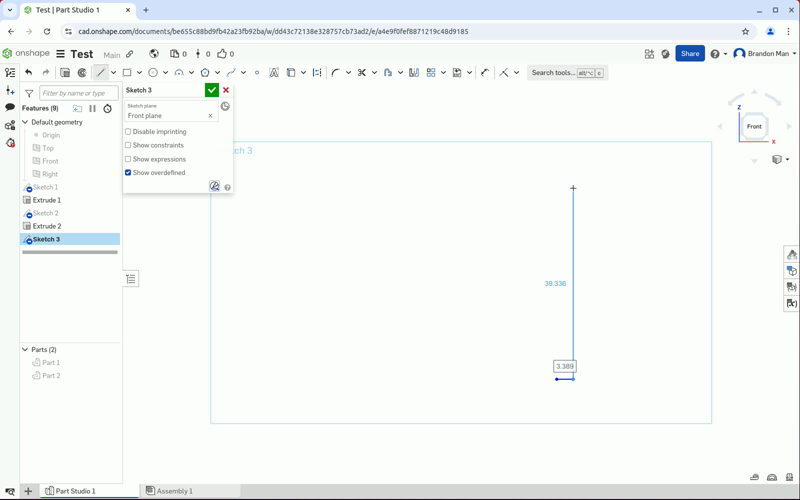
key_up(shift)
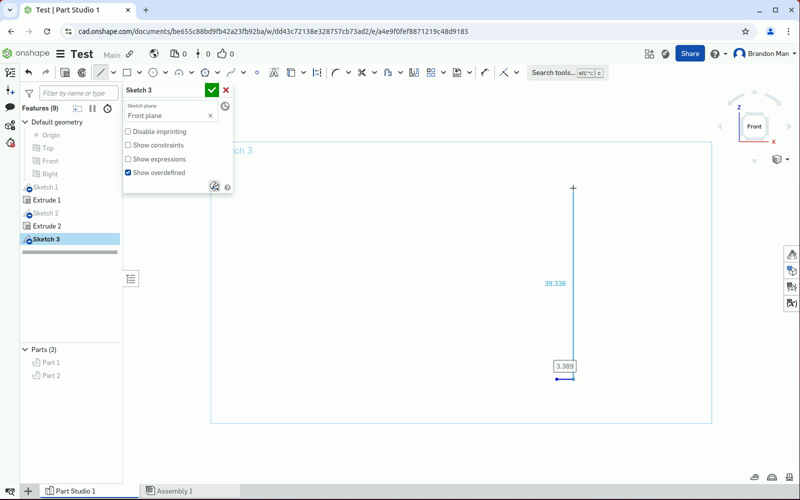
key_down(shift)
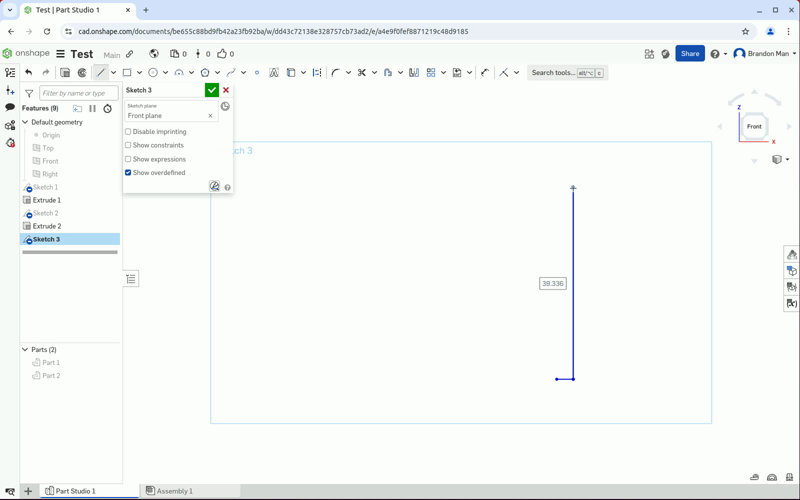
mouse_move(589, 187)
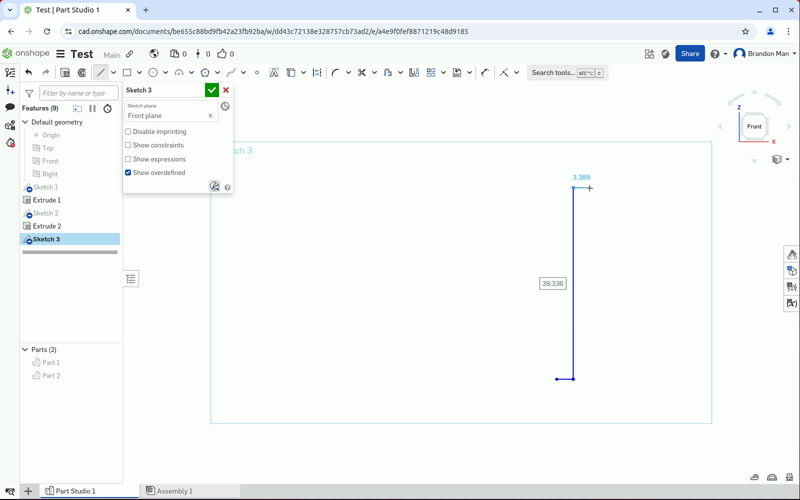
mouse_move(557, 187)
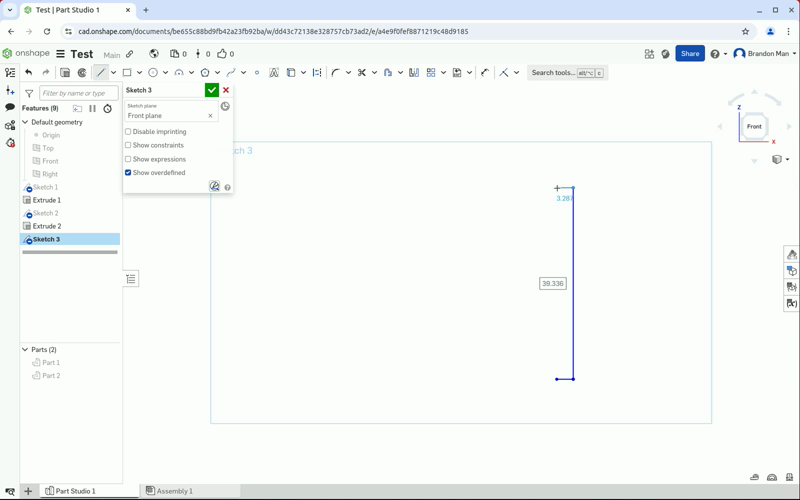
click(557, 187)
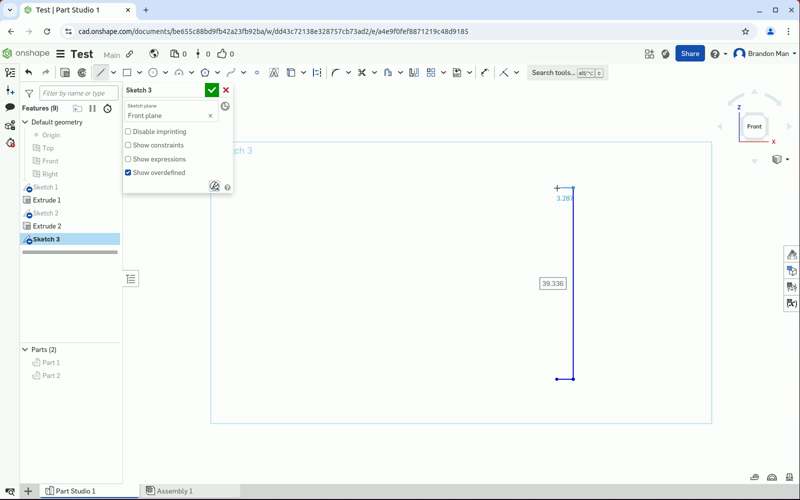
key_up(shift)
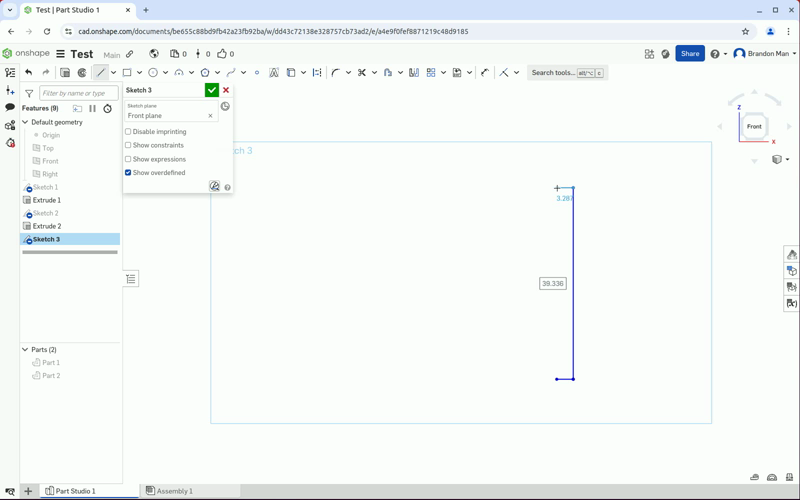
key_down(shift)
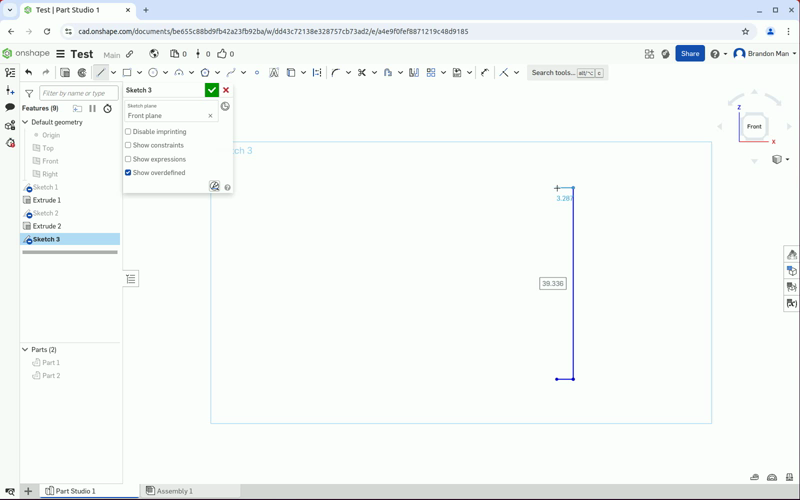
mouse_move(556, 379)
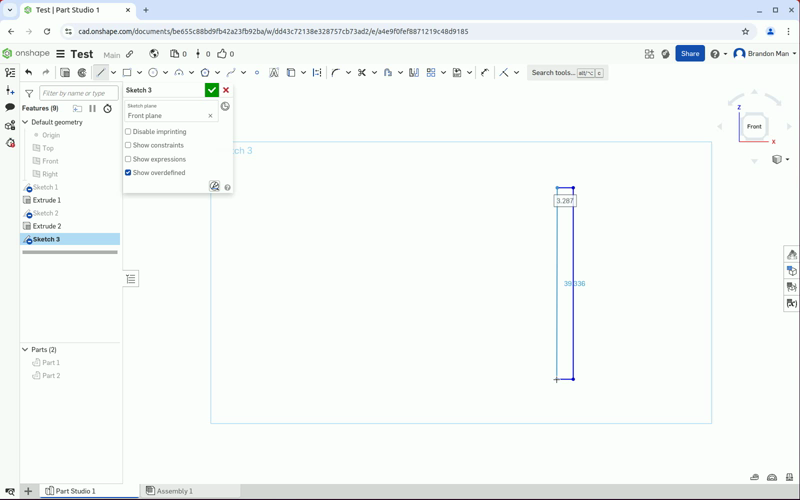
key_up(shift)
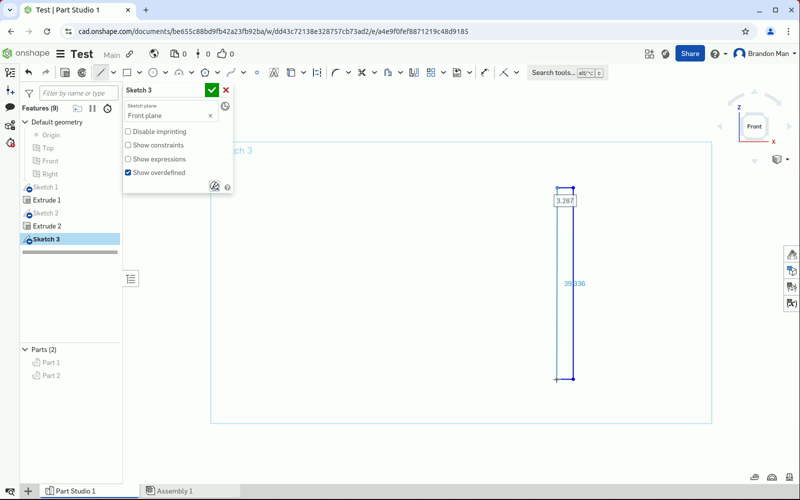
click(556, 379)
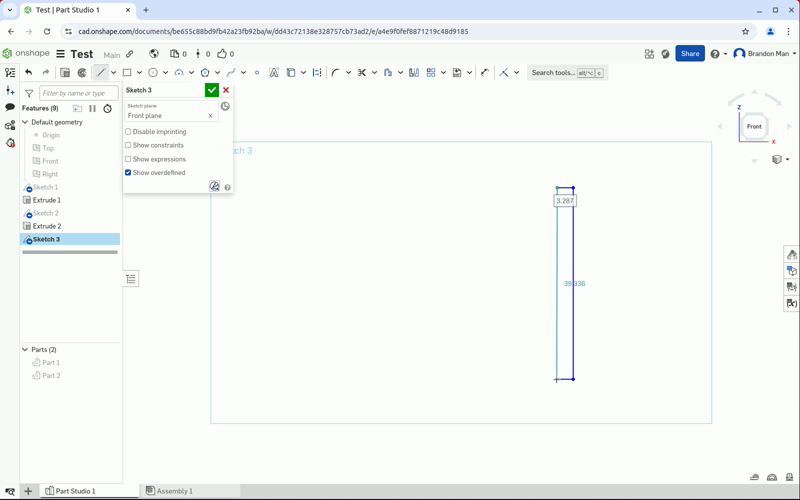
key(esc)
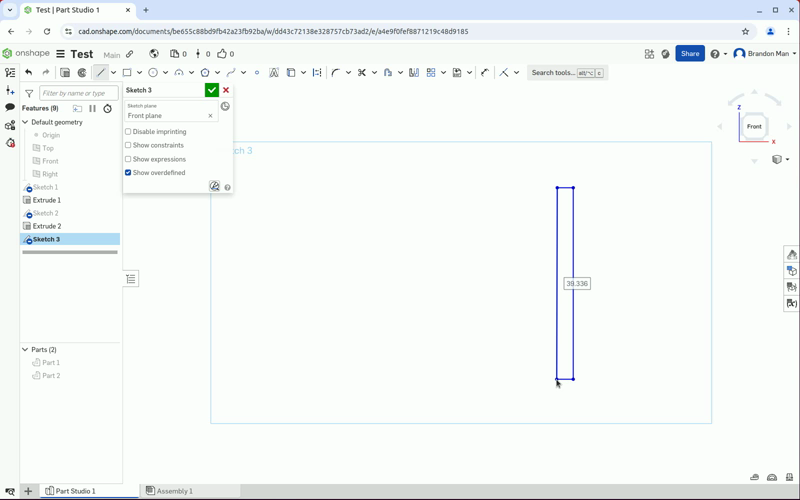
mouse_move(558, 375)
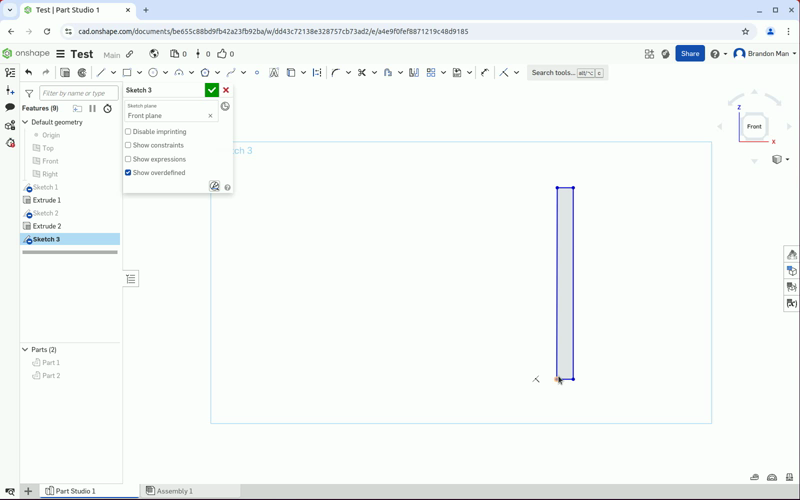
click(558, 375)
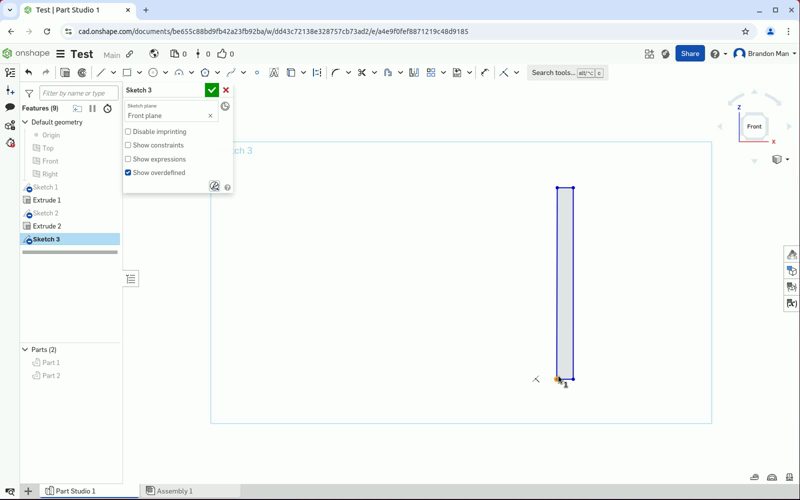
mouse_move(73, 352)
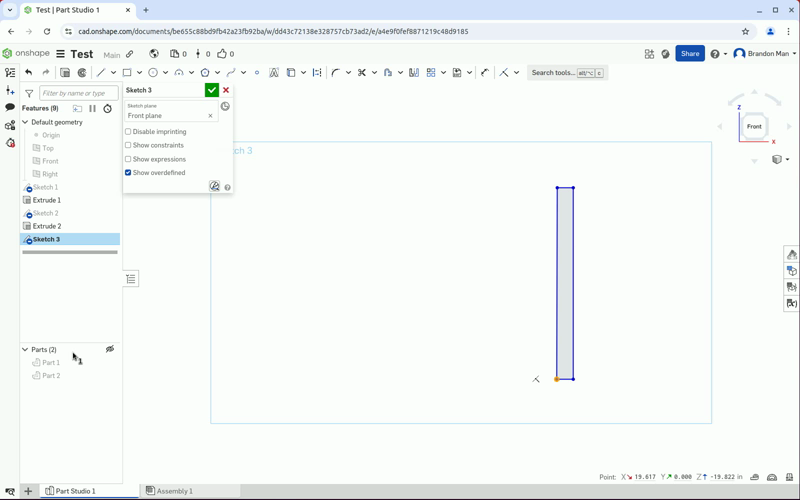
key(shift+y)
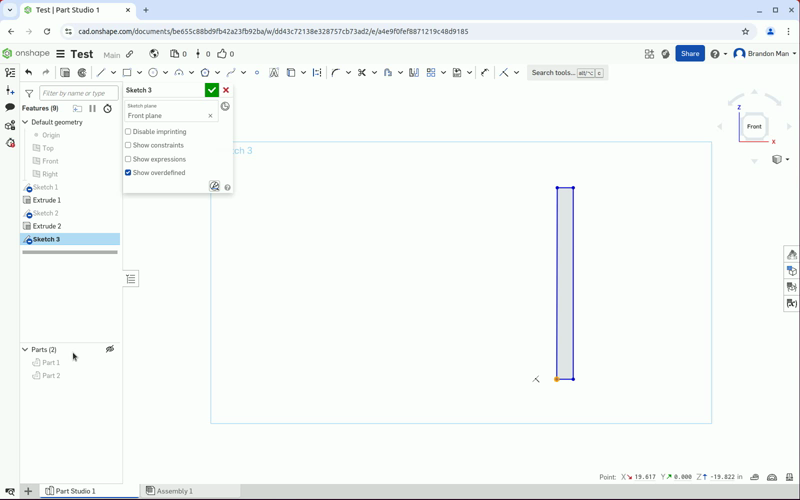
key(shift+e)
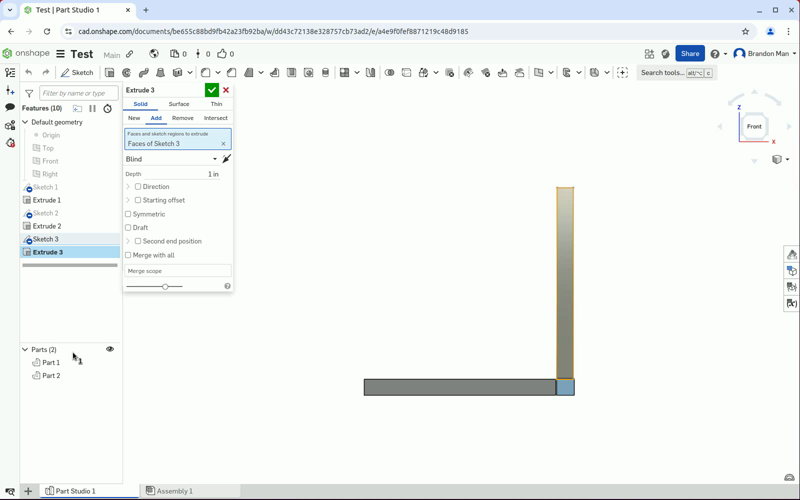
mouse_move(143, 106)
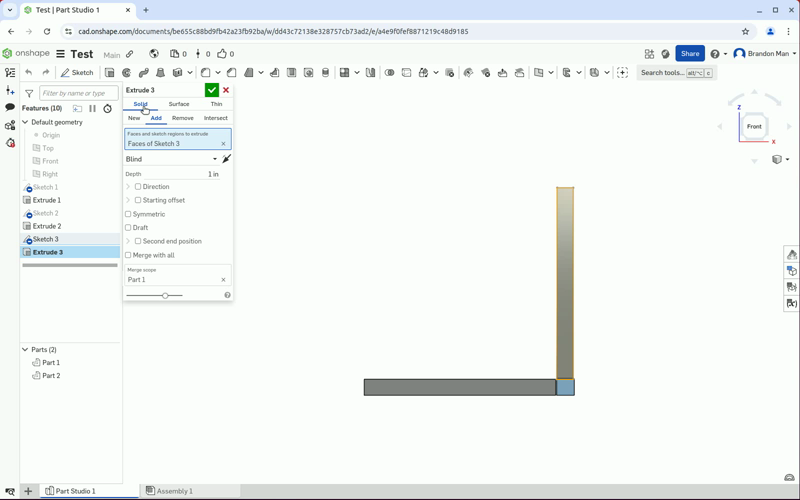
click(143, 106)
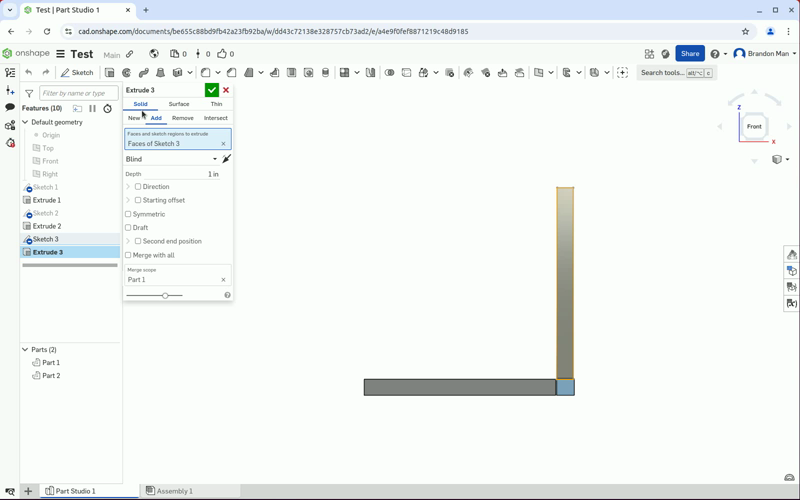
mouse_move(137, 120)
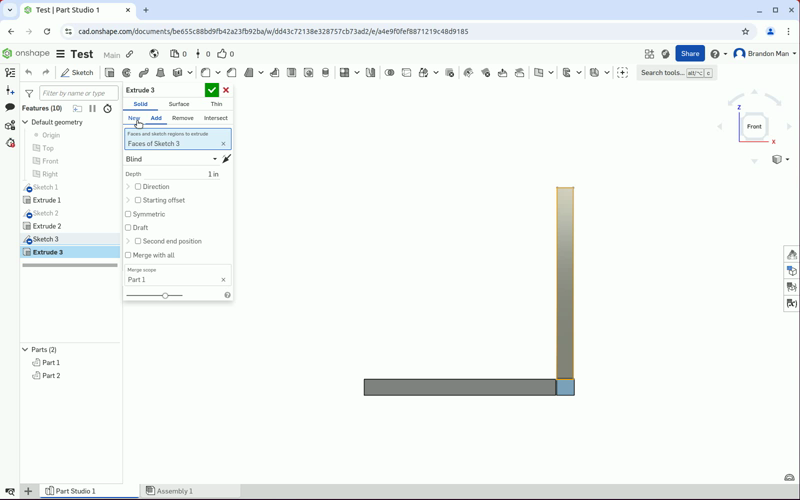
click(137, 120)
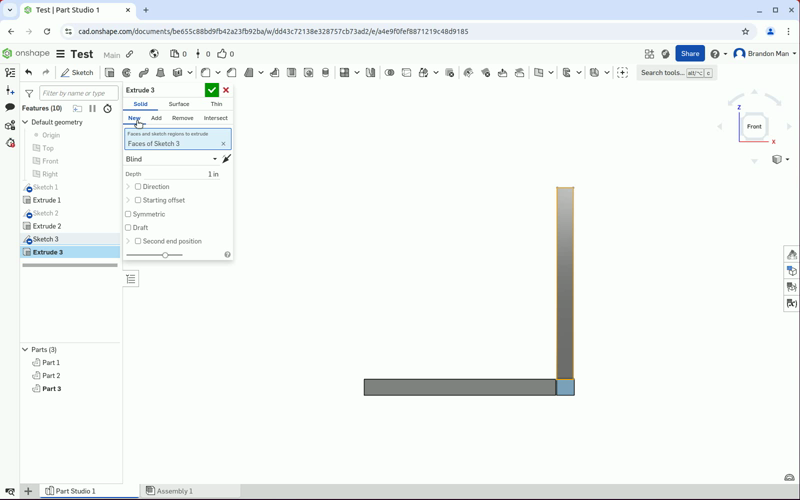
key(tab, 4)
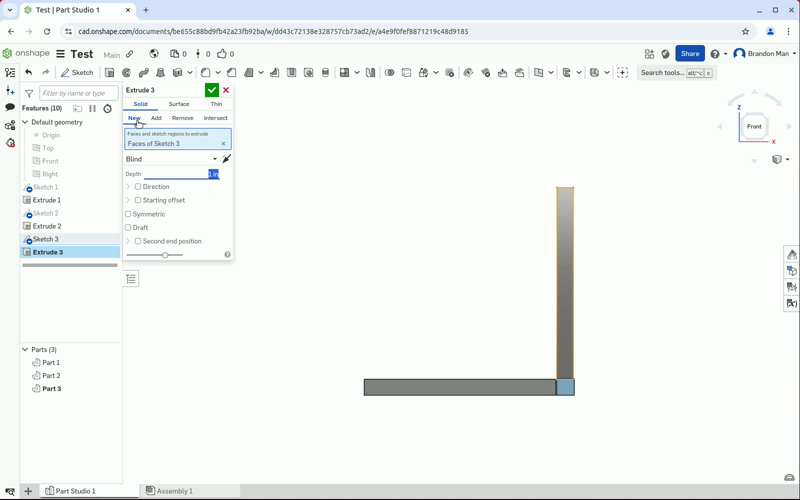
text(3.37)
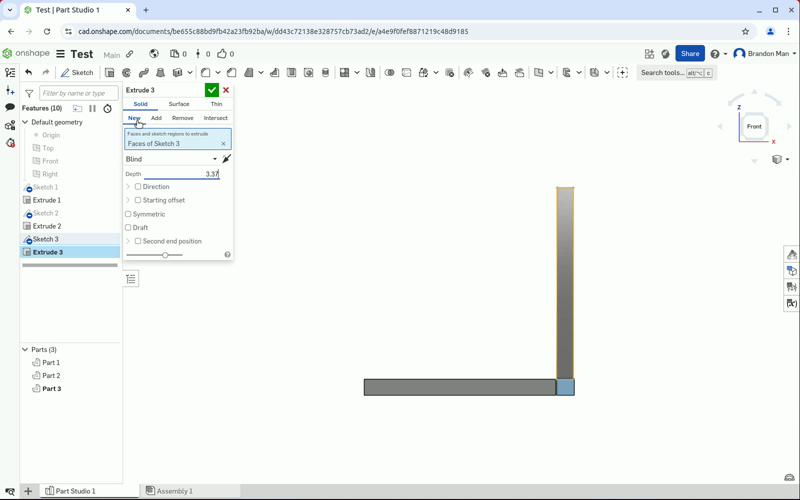
key(enter)
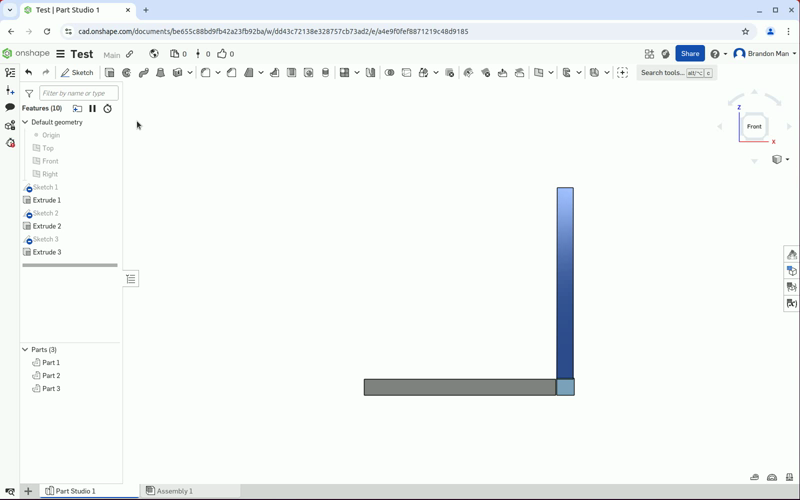
key(shift+h)
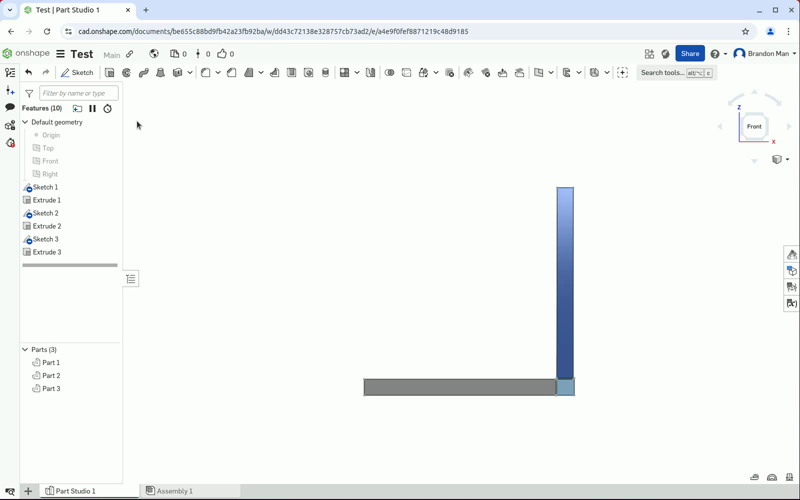
key(shift+h)
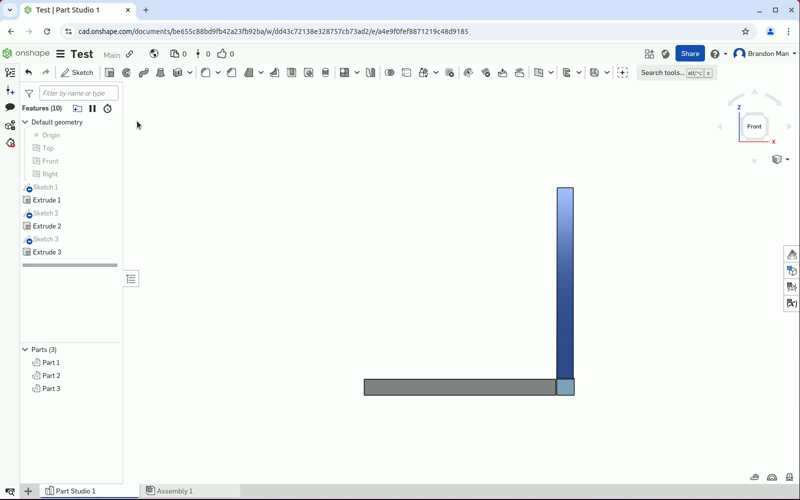
mouse_move(73, 189)
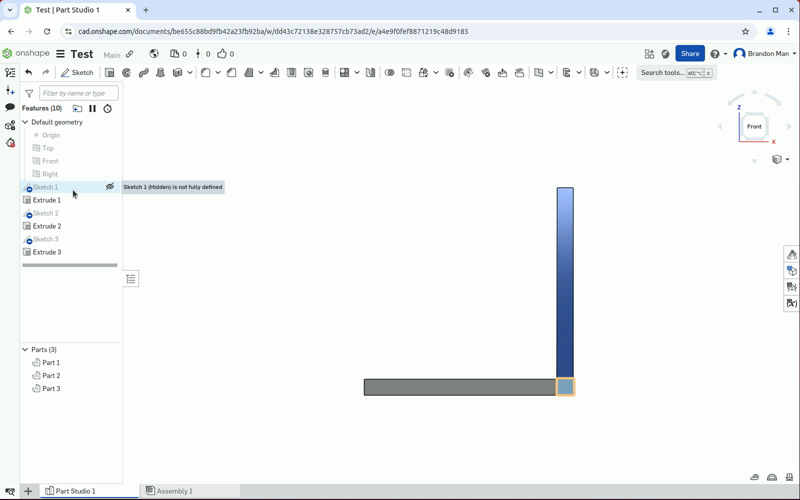
click(73, 189)
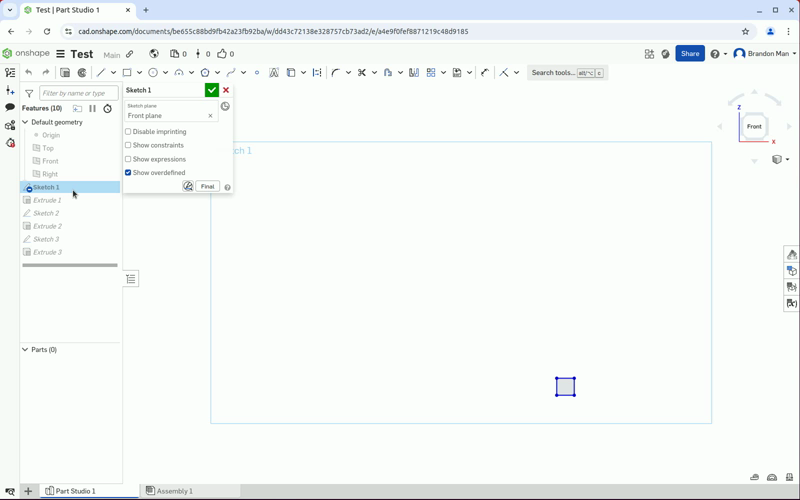
mouse_move(229, 92)
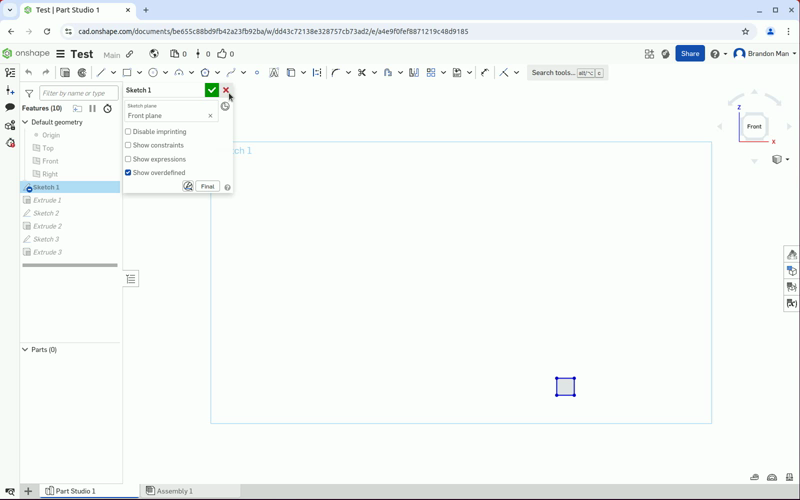
click(229, 92)
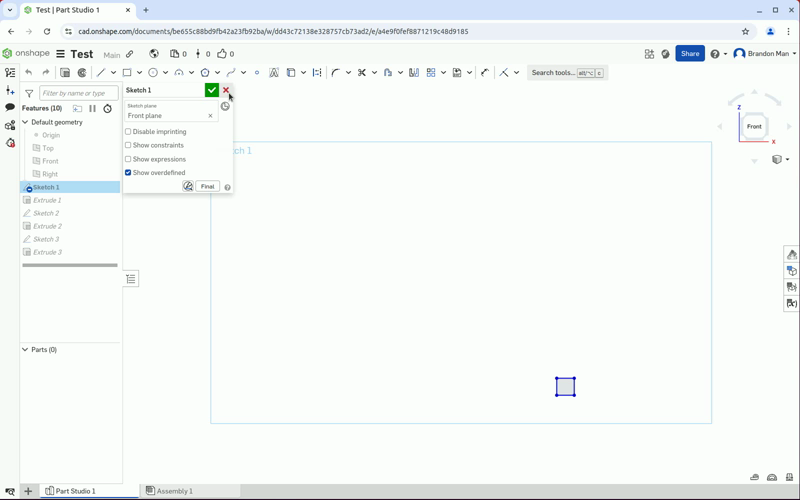
key(shift+s)
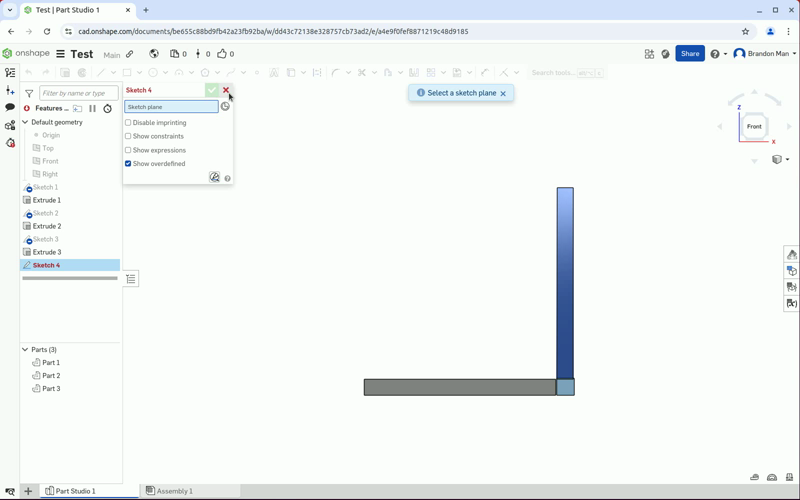
mouse_move(73, 163)
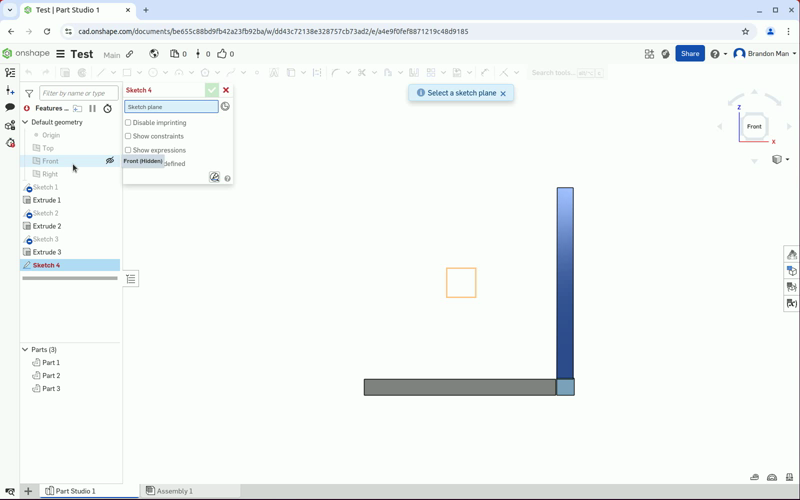
click(73, 163)
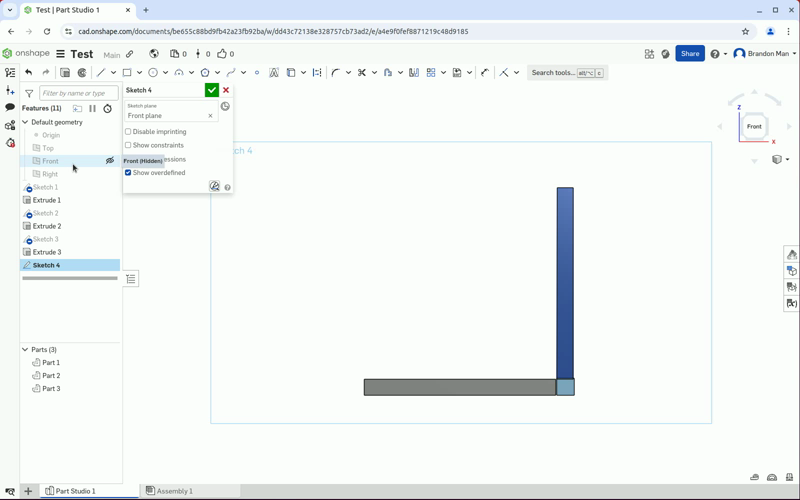
mouse_move(73, 352)
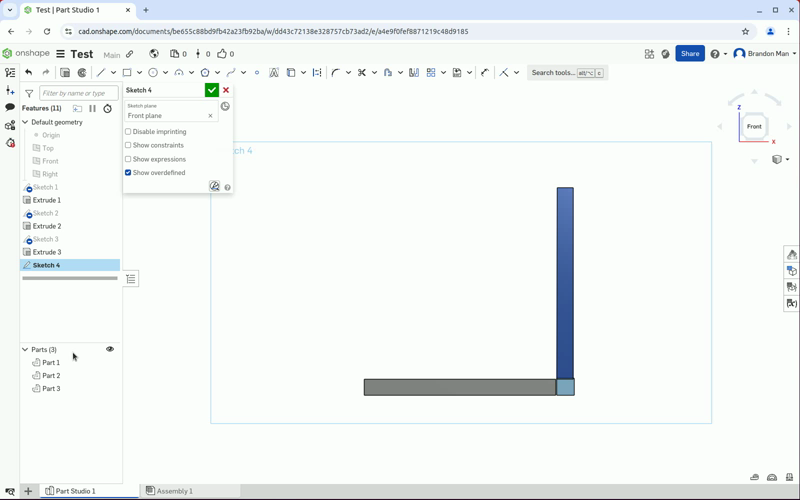
key(y)
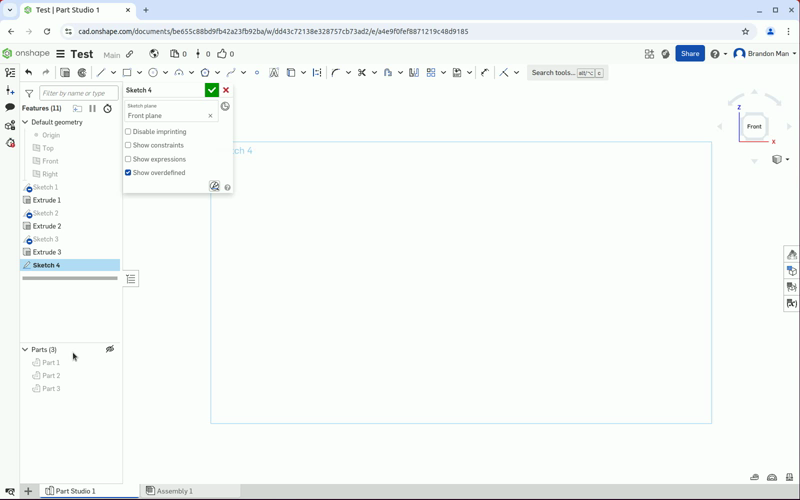
key(l)
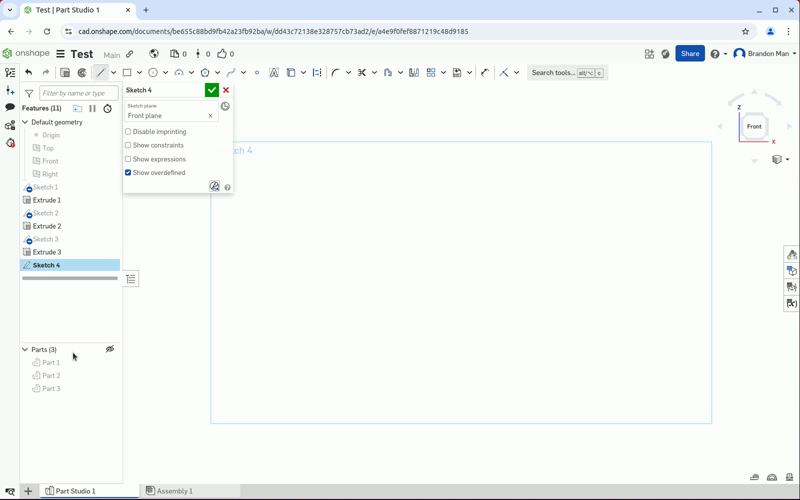
key_down(shift)
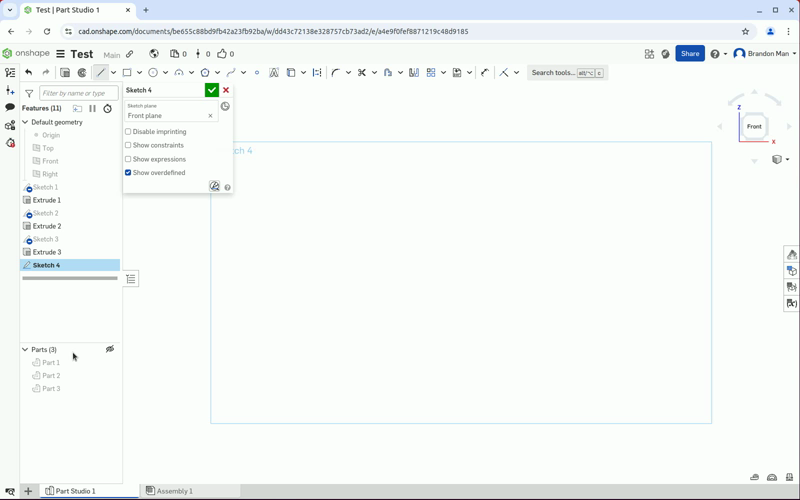
mouse_move(364, 186)
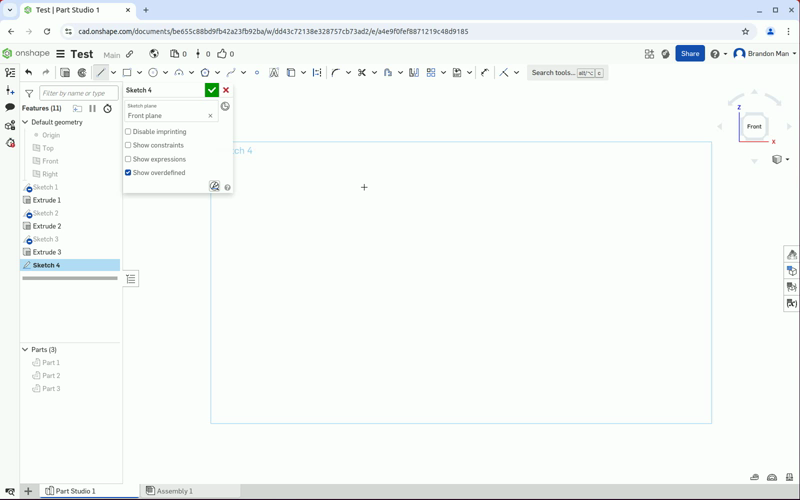
click(364, 186)
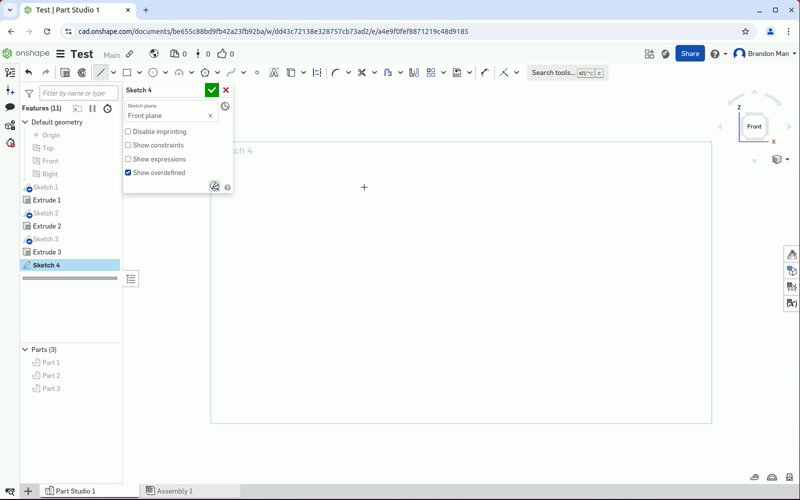
key_up(shift)
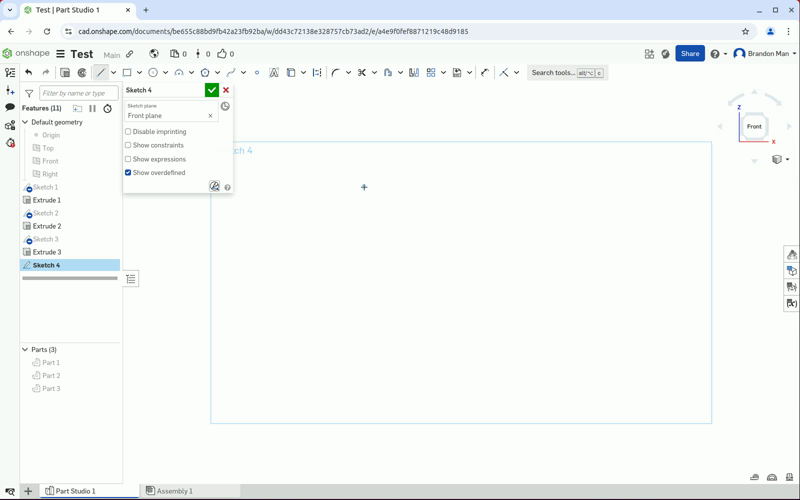
key_down(shift)
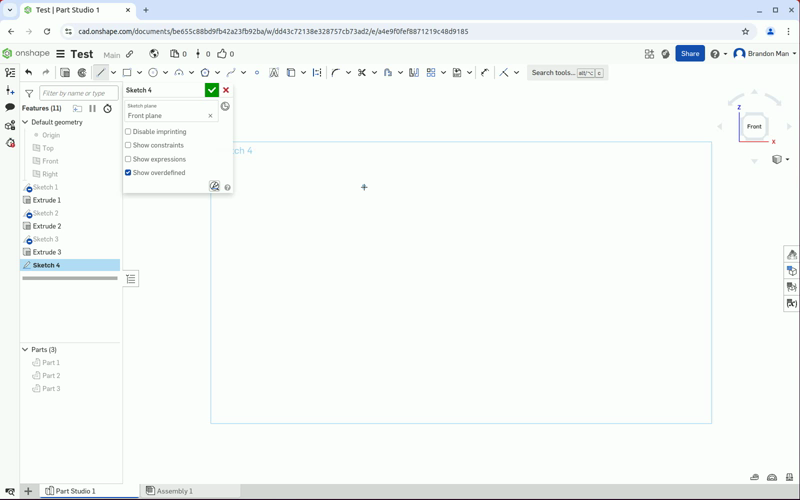
mouse_move(556, 186)
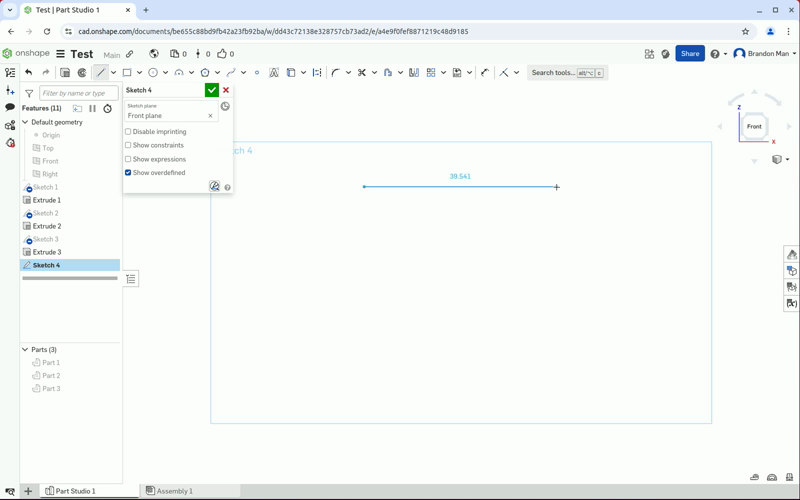
click(556, 186)
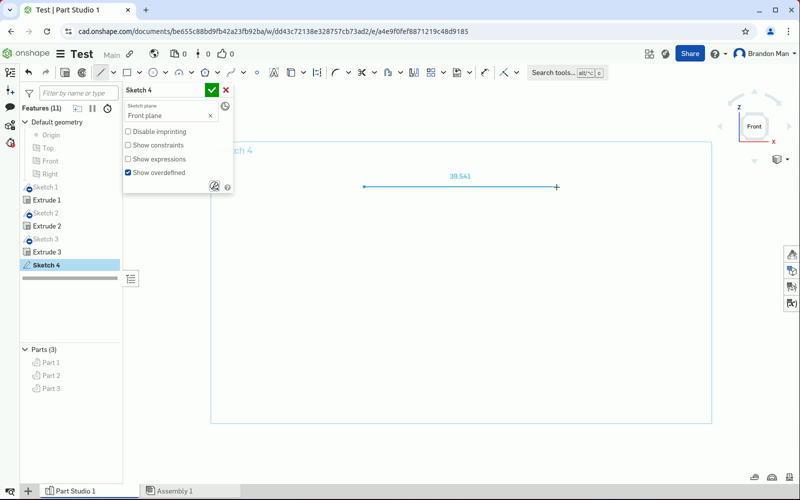
key_up(shift)
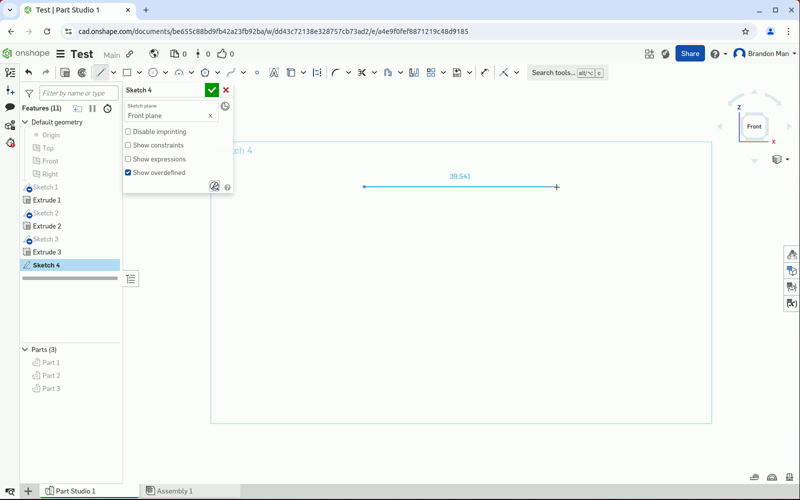
key_down(shift)
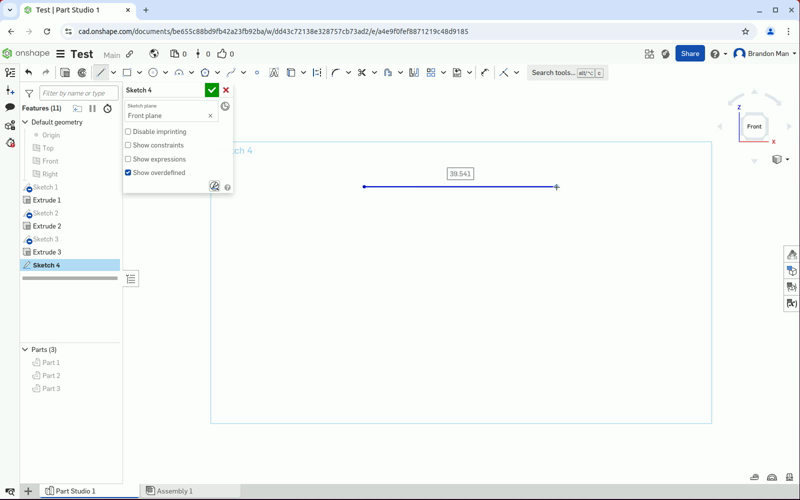
mouse_move(586, 186)
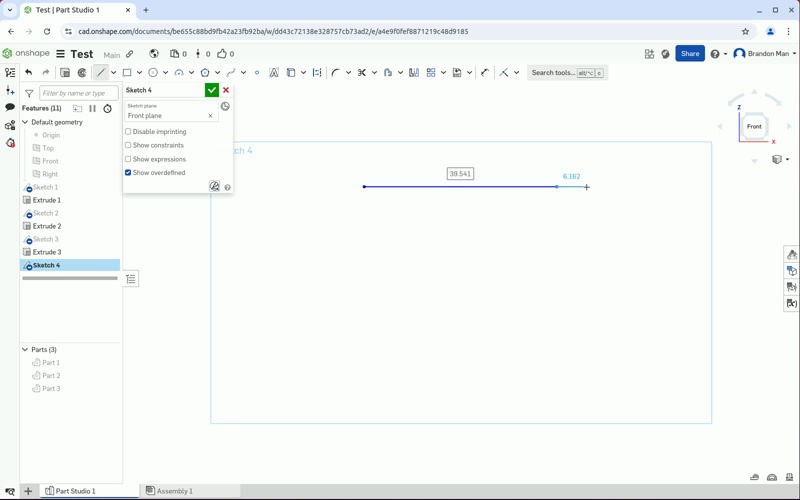
mouse_move(572, 186)
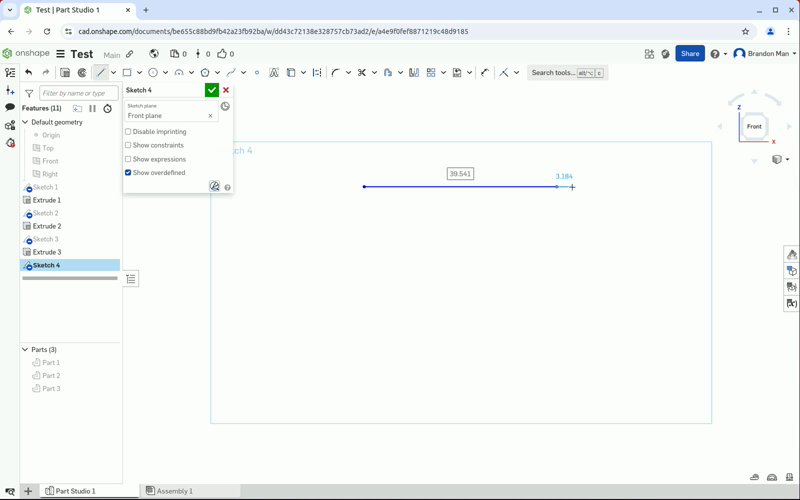
click(572, 186)
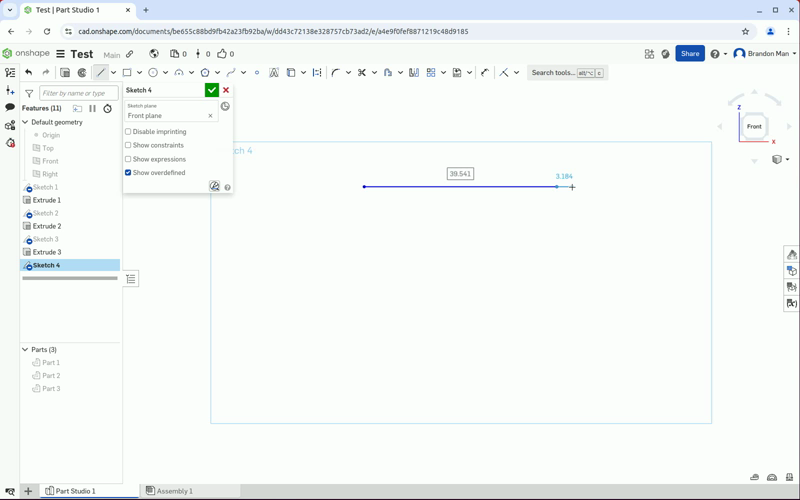
key_up(shift)
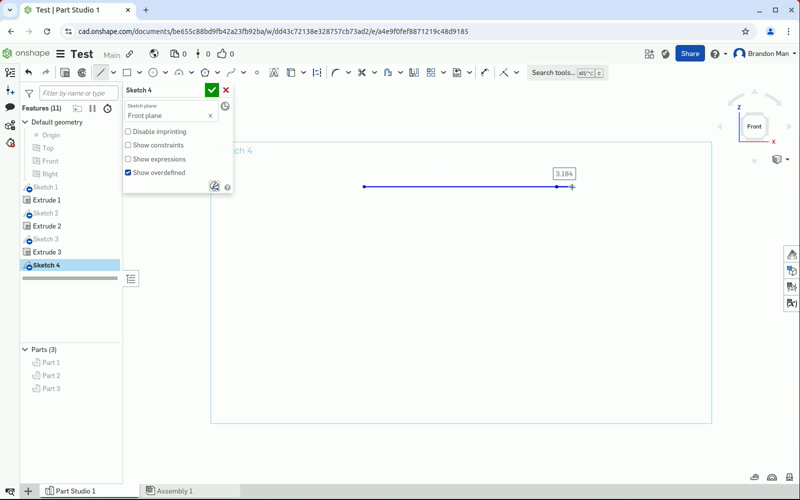
key_down(shift)
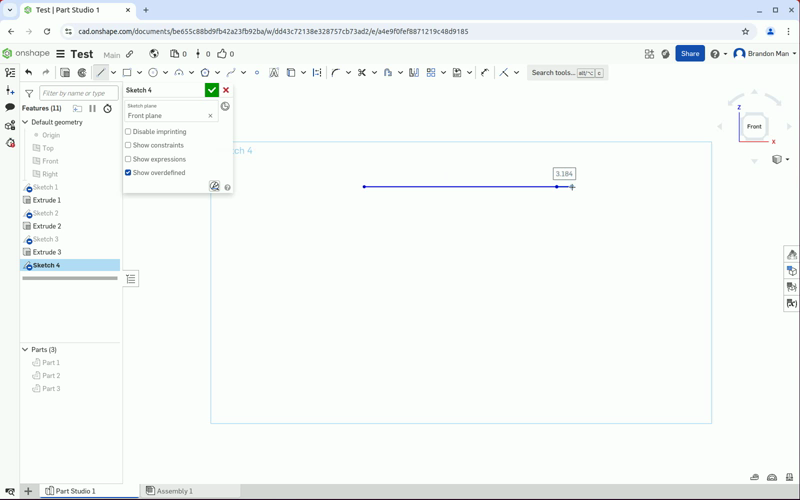
mouse_move(589, 186)
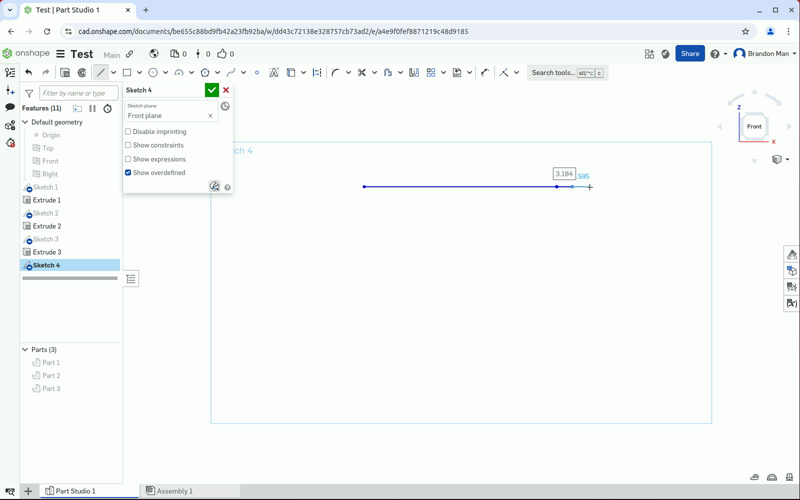
mouse_move(572, 173)
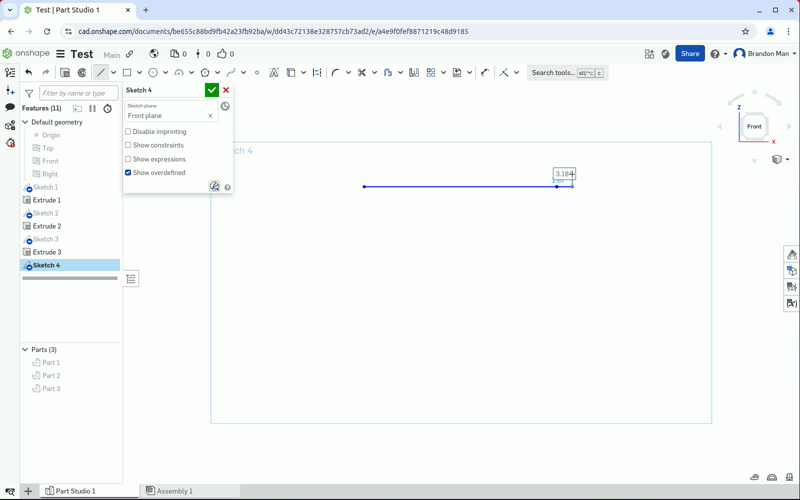
click(572, 173)
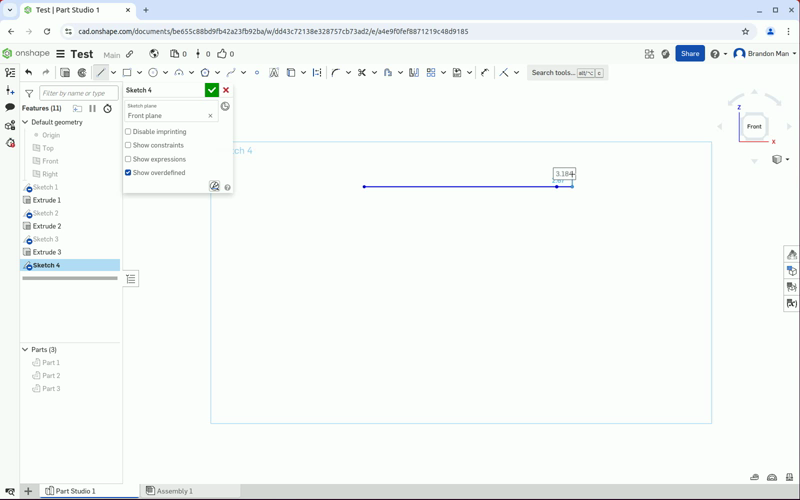
key_up(shift)
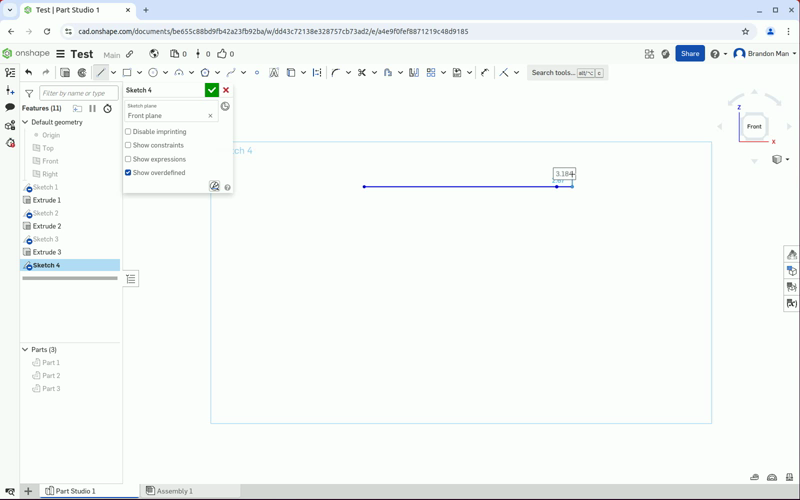
key_down(shift)
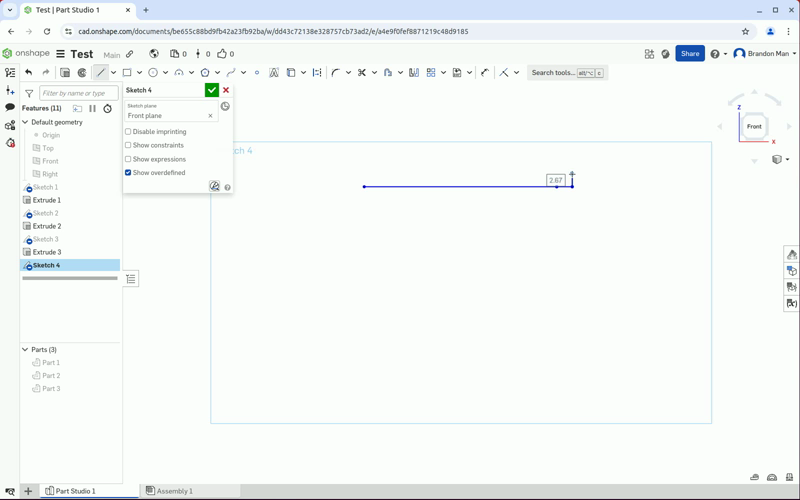
mouse_move(364, 173)
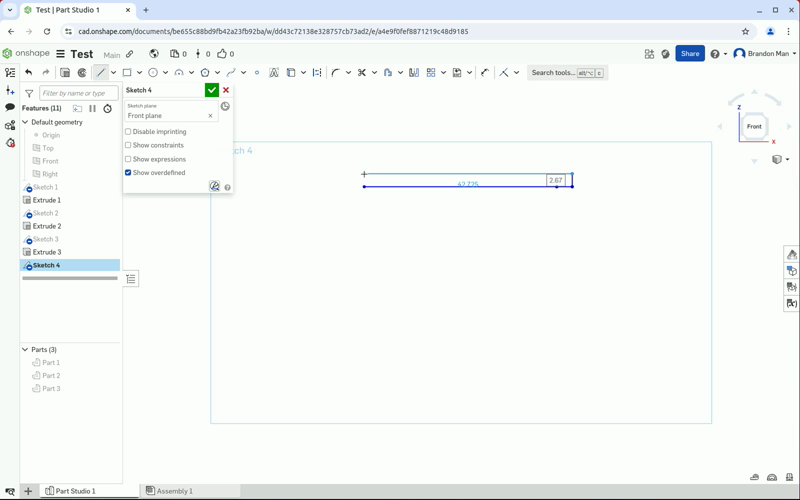
click(364, 173)
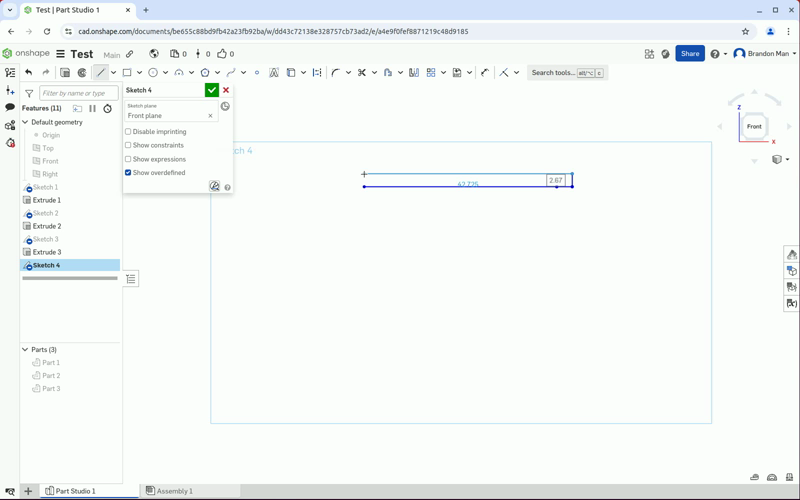
key_up(shift)
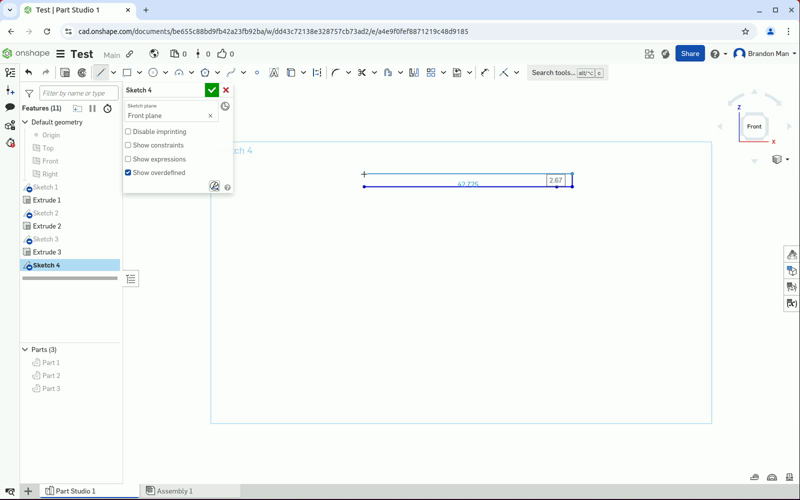
mouse_move(394, 173)
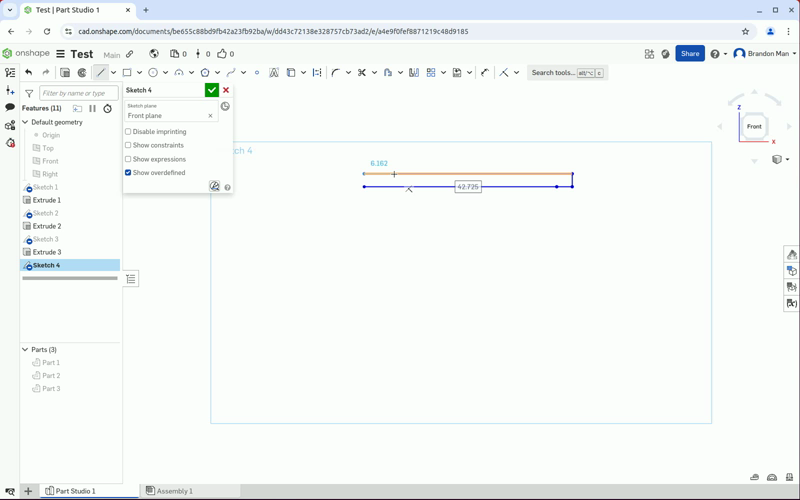
key_down(shift)
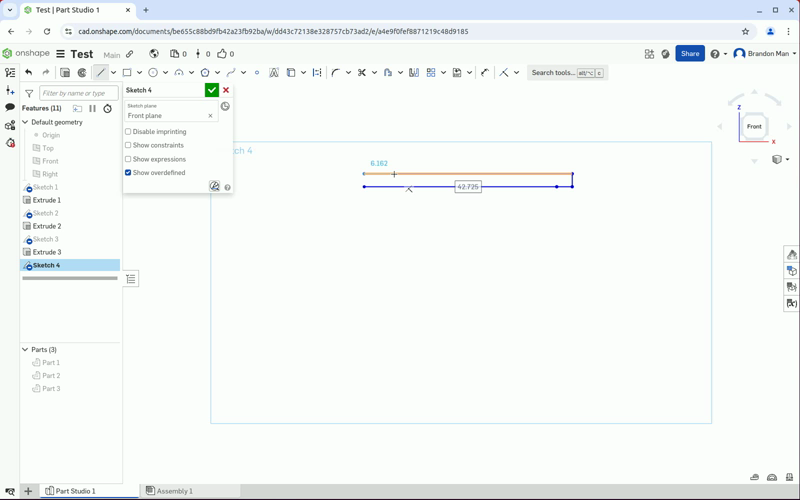
mouse_move(364, 186)
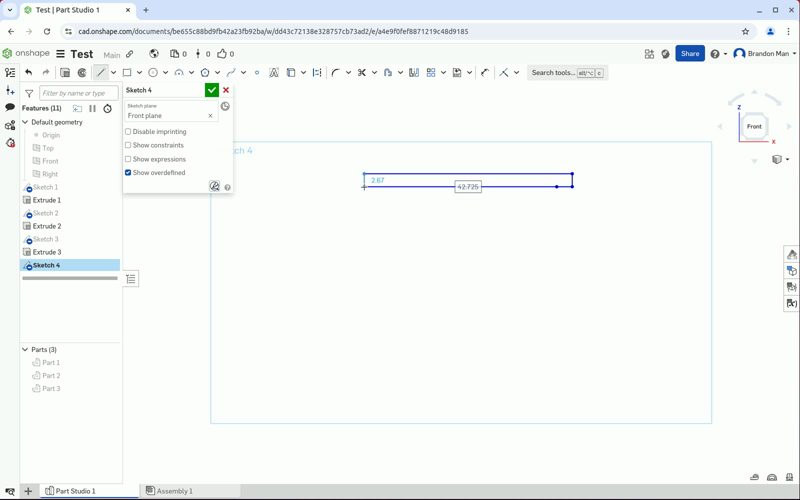
key_up(shift)
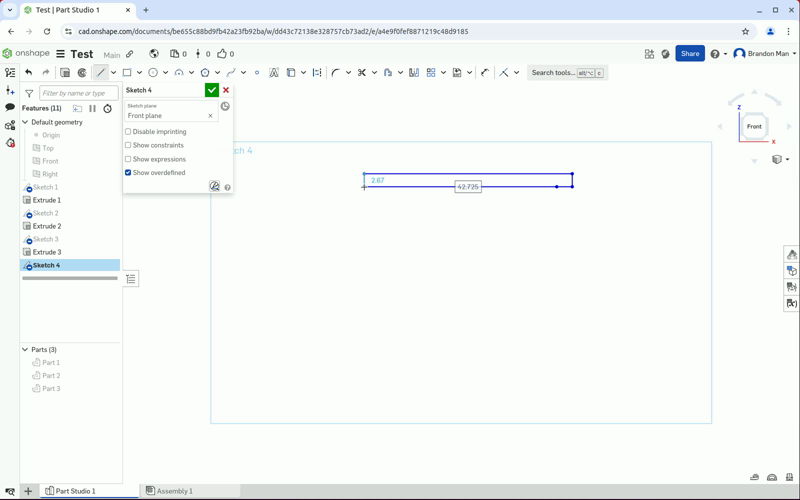
click(364, 186)
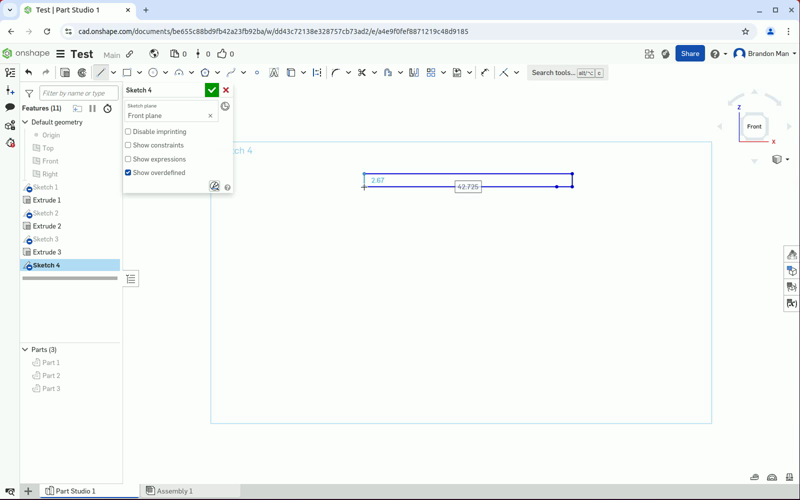
key(esc)
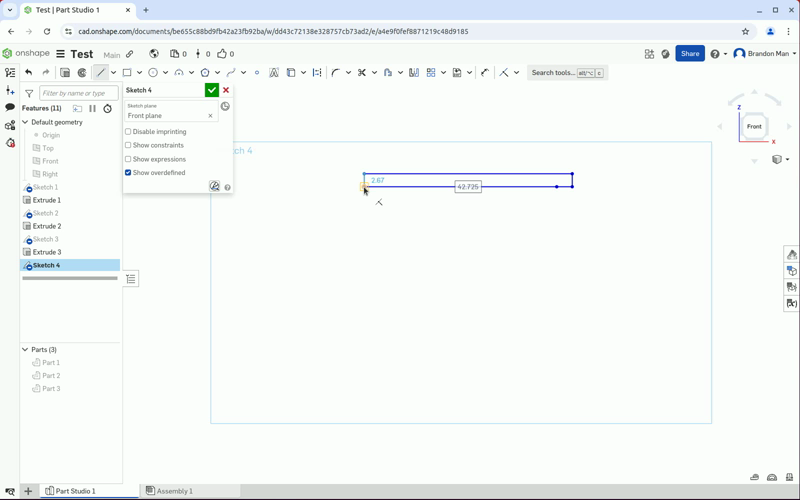
mouse_move(553, 181)
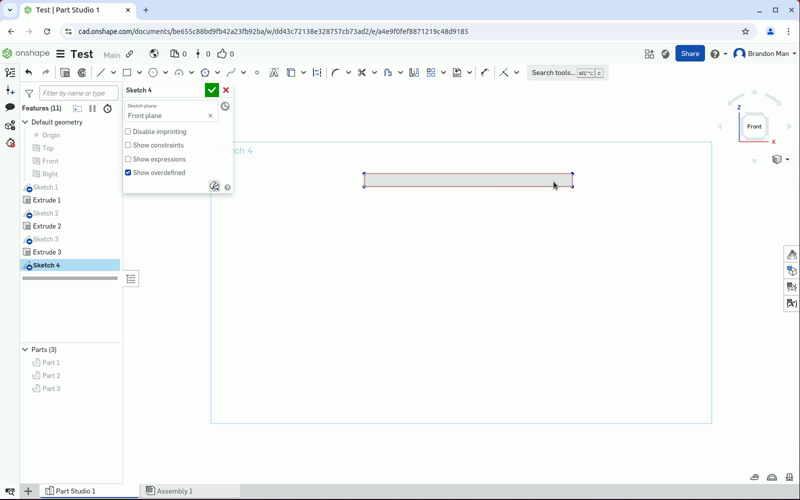
click(553, 181)
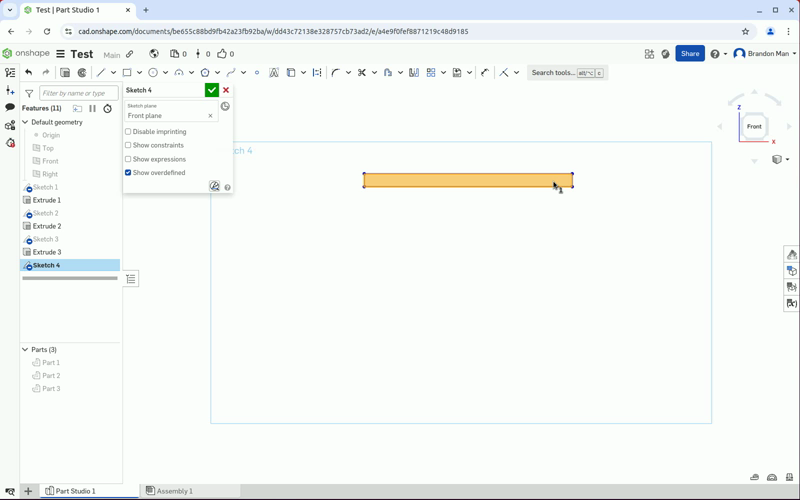
mouse_move(73, 352)
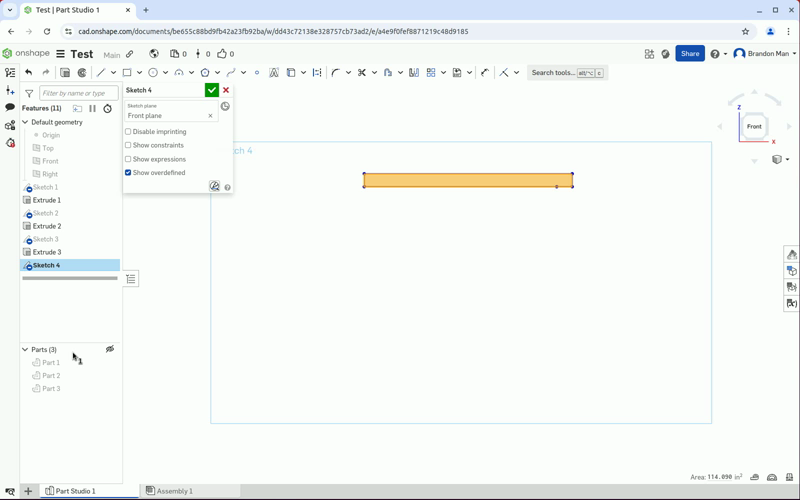
key(shift+y)
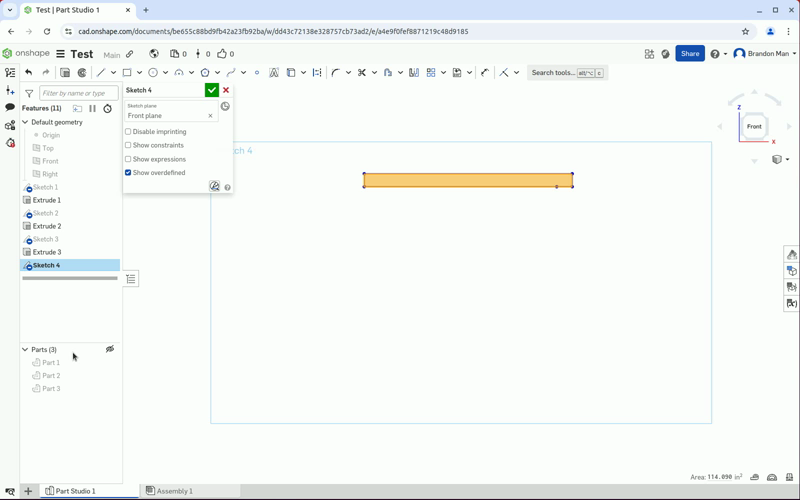
key(shift+e)
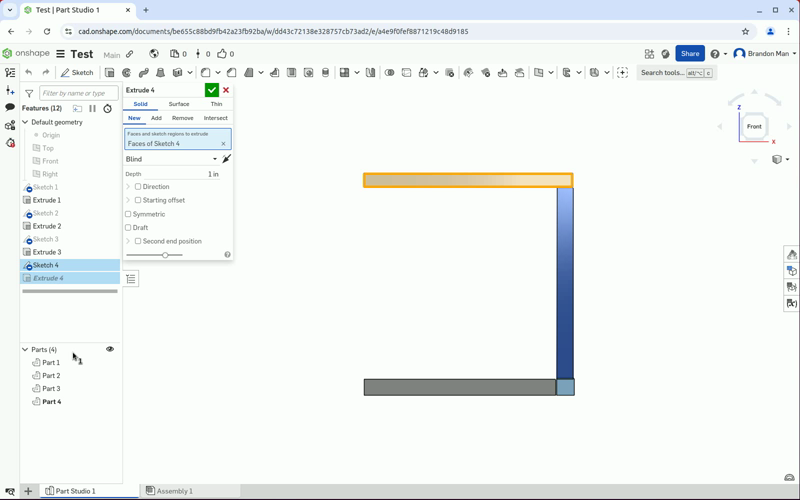
mouse_move(143, 106)
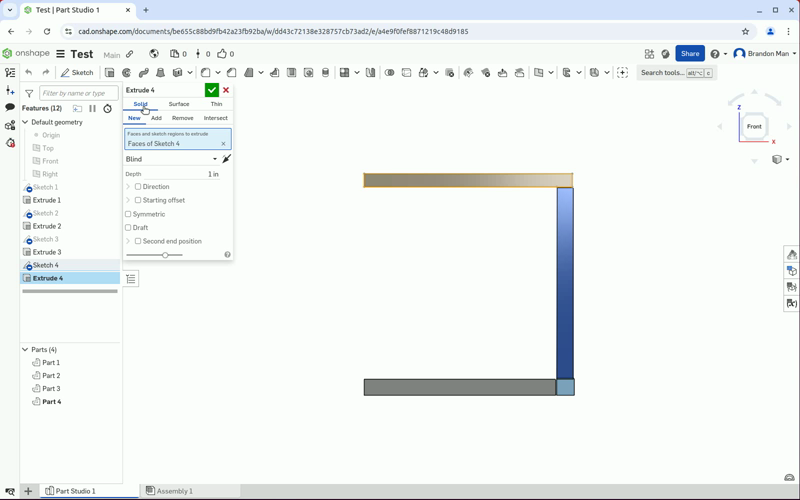
click(143, 106)
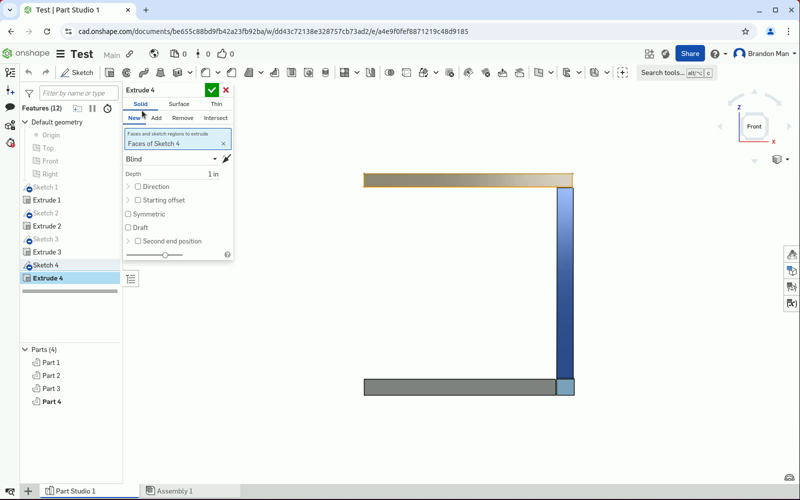
mouse_move(137, 120)
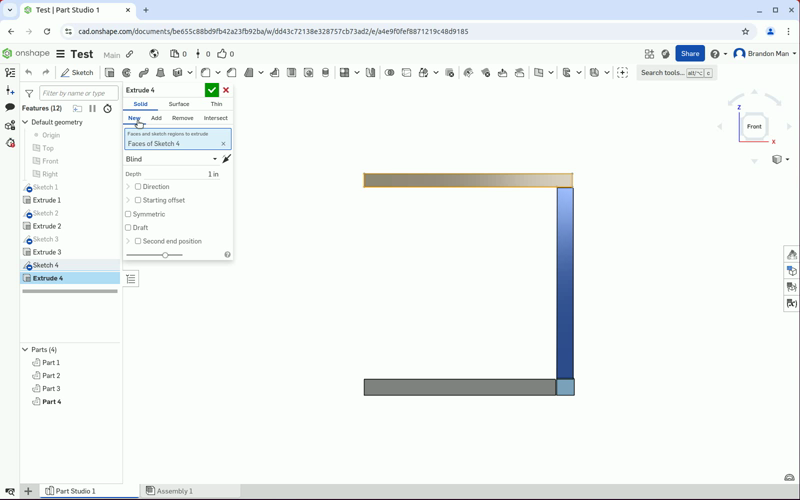
click(137, 120)
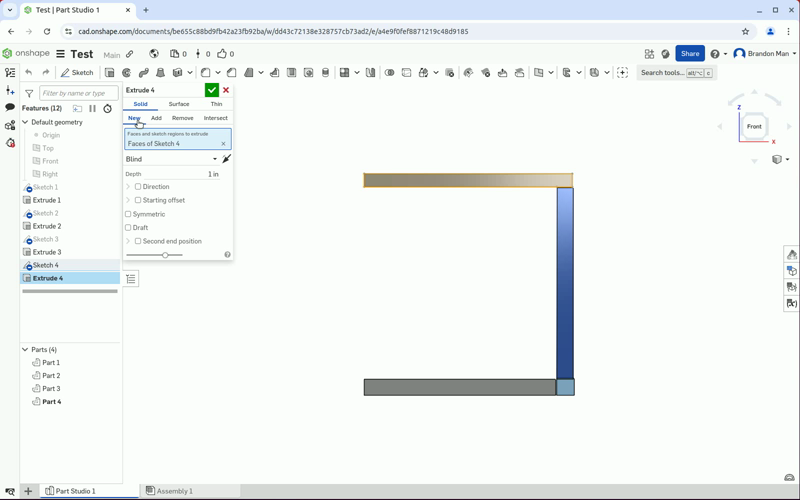
key(tab, 4)
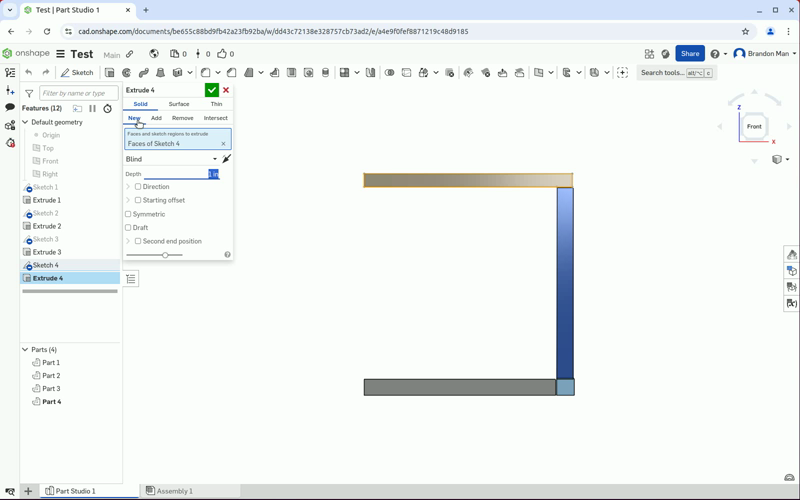
text(3.37)
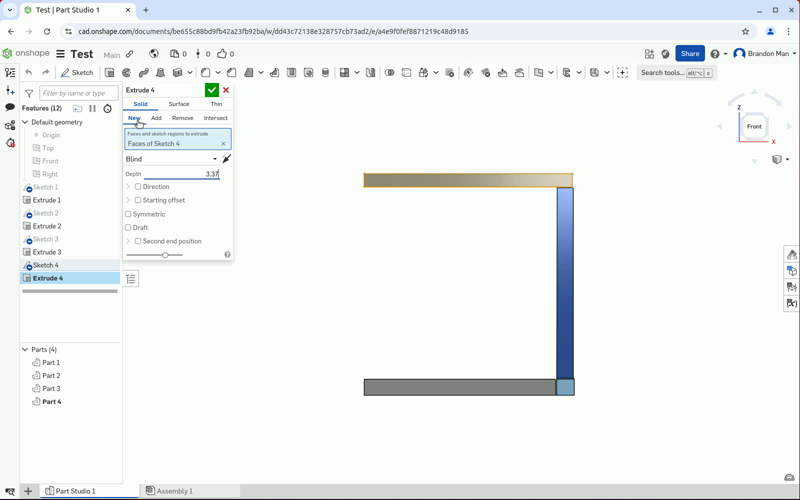
key(enter)
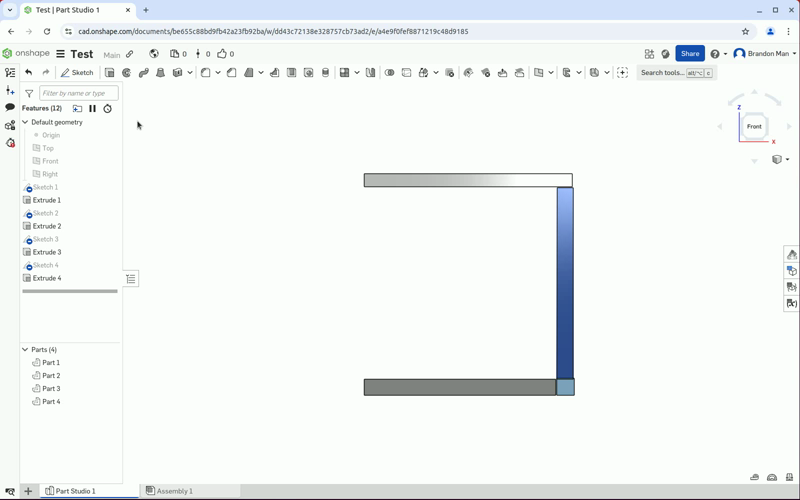
key(shift+h)
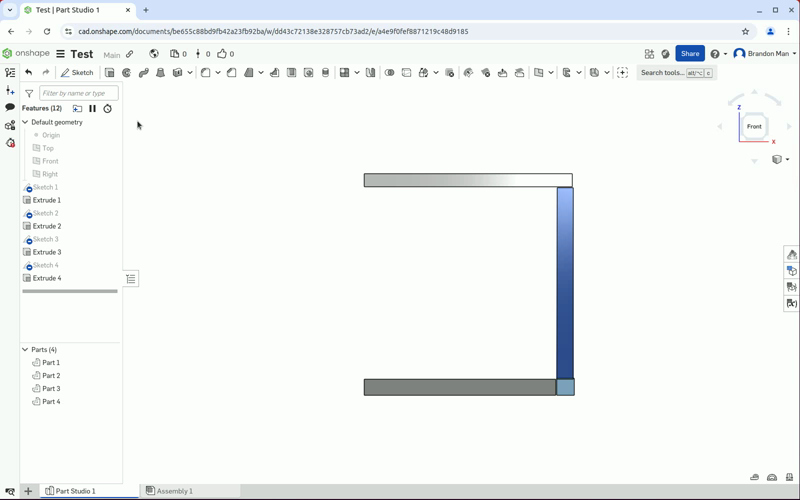
key(shift+h)
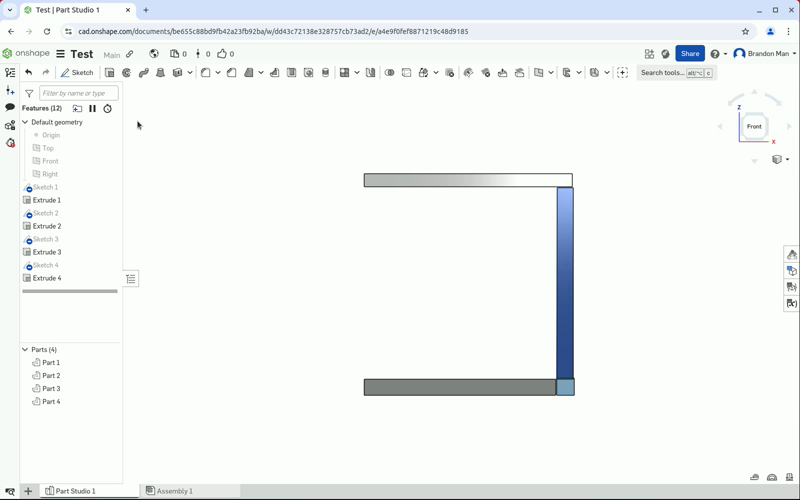
mouse_move(73, 189)
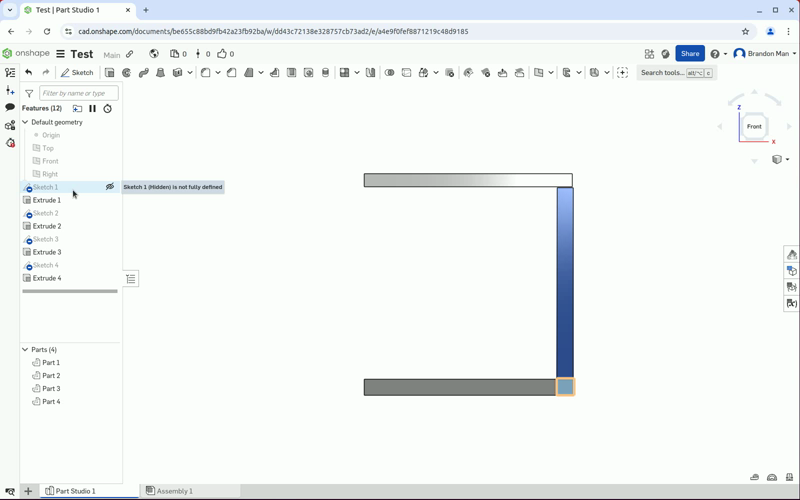
click(73, 189)
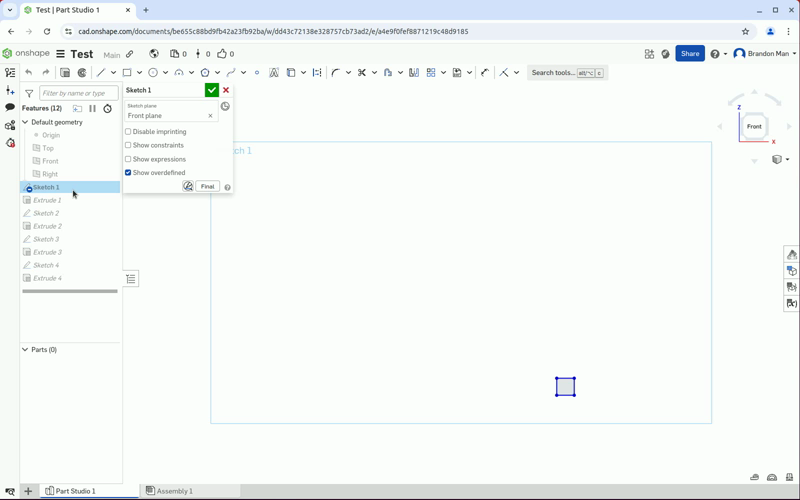
mouse_move(229, 92)
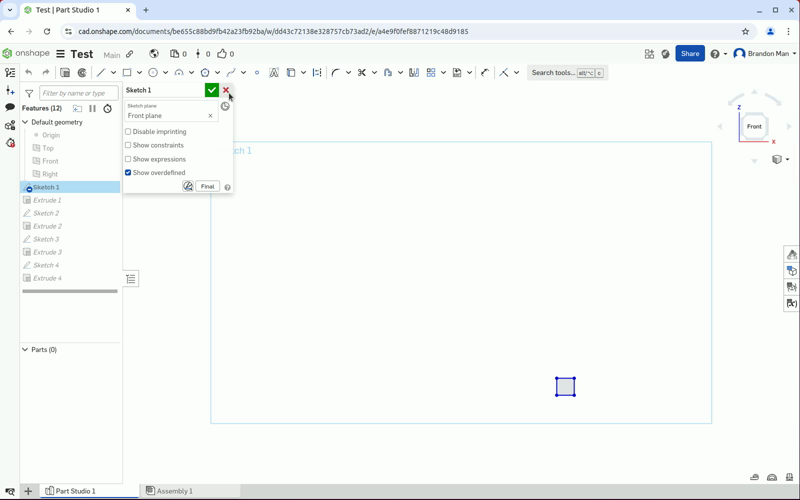
click(229, 92)
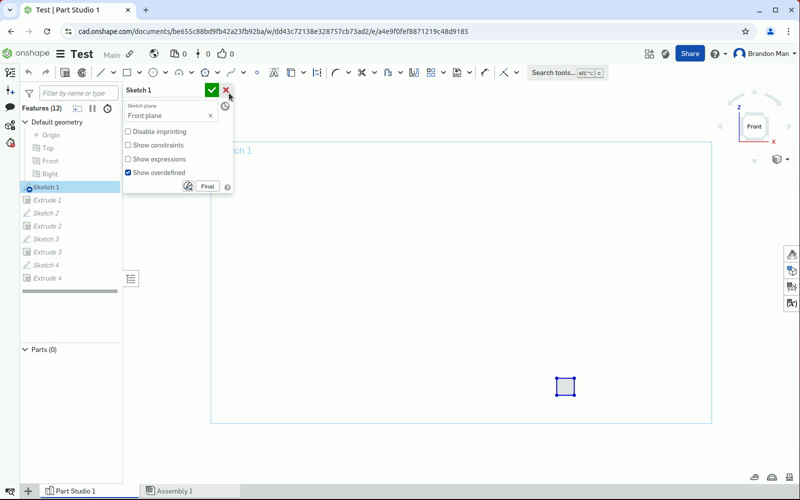
key(shift+s)
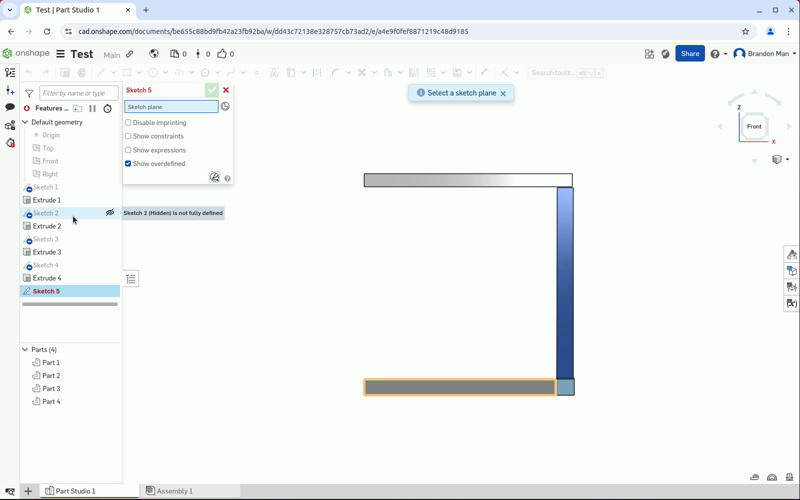
scroll(3)
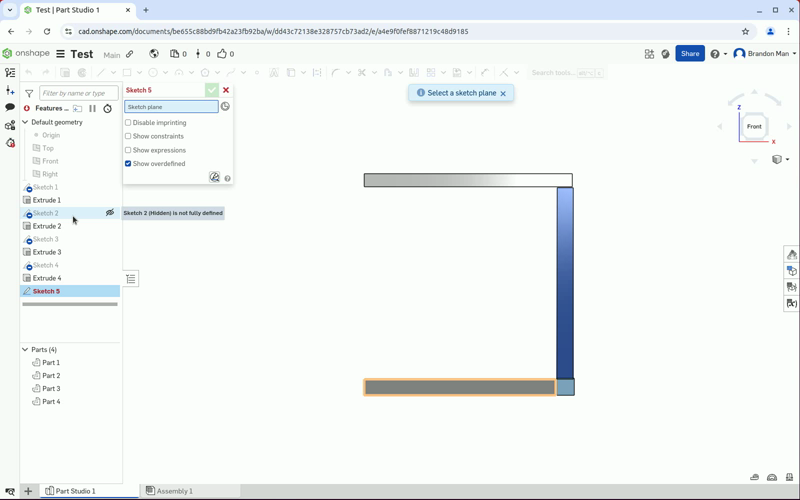
mouse_move(73, 163)
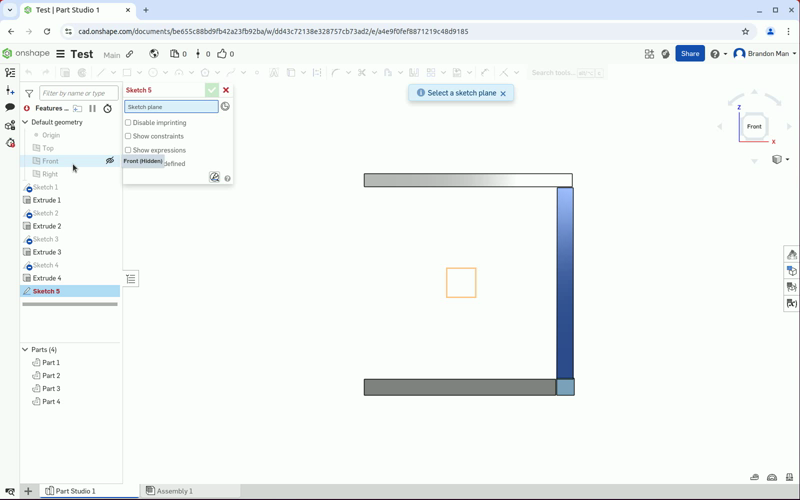
click(73, 163)
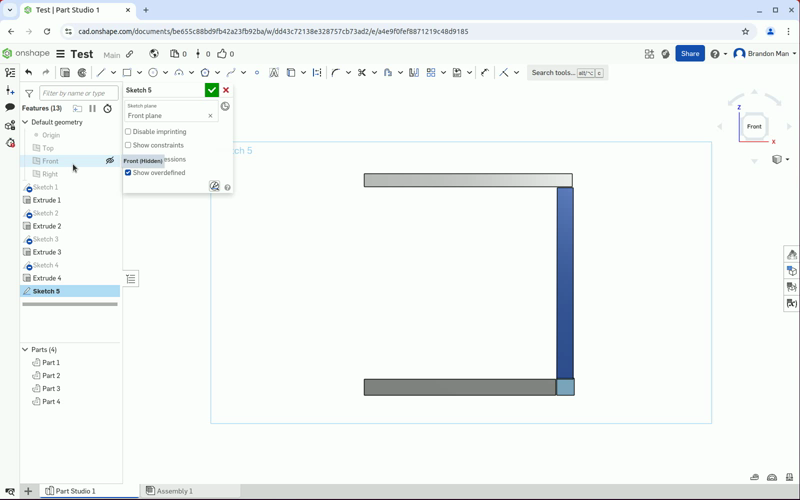
mouse_move(73, 352)
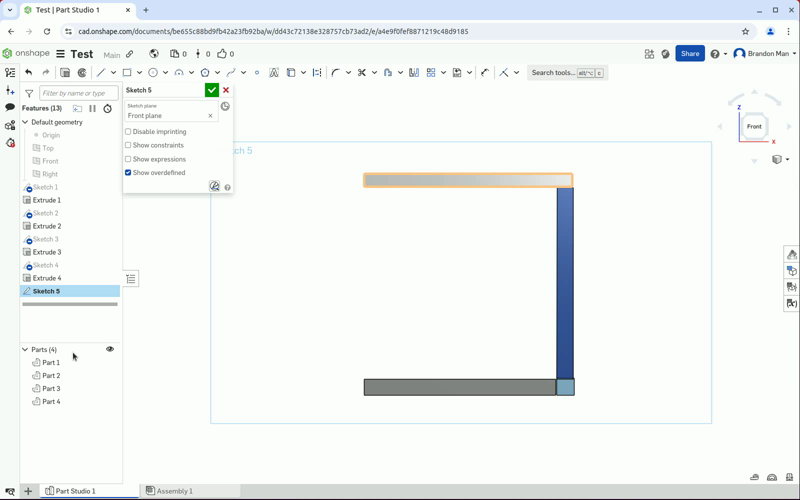
key(y)
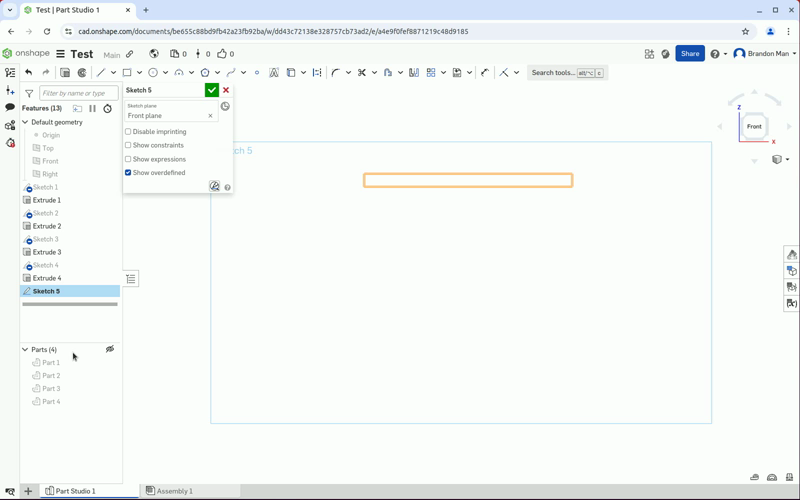
key(l)
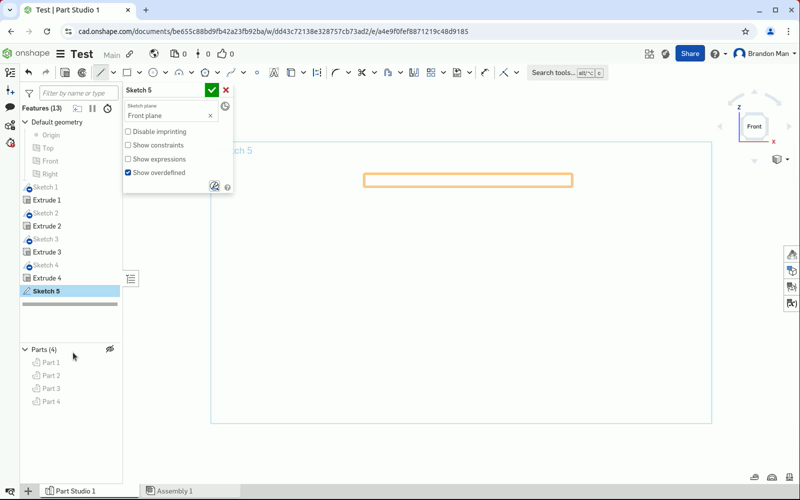
key_down(shift)
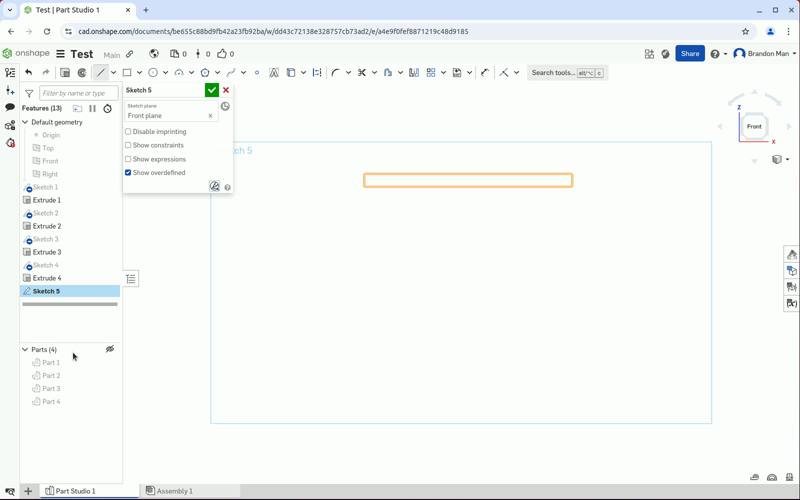
mouse_move(364, 379)
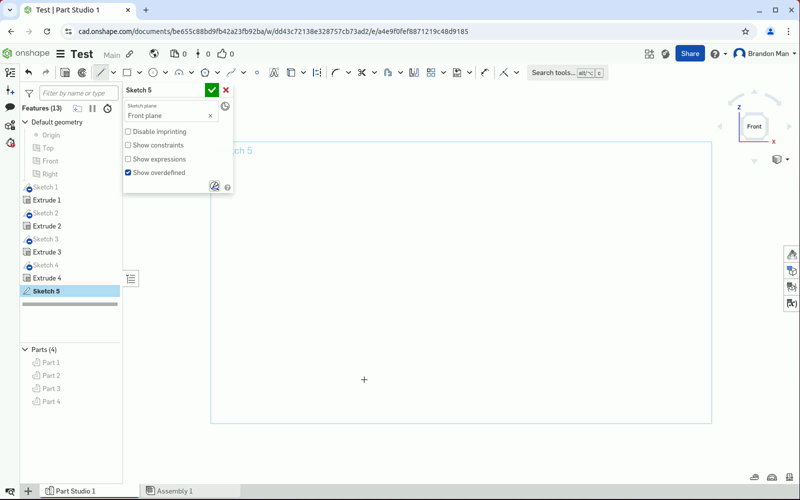
click(364, 379)
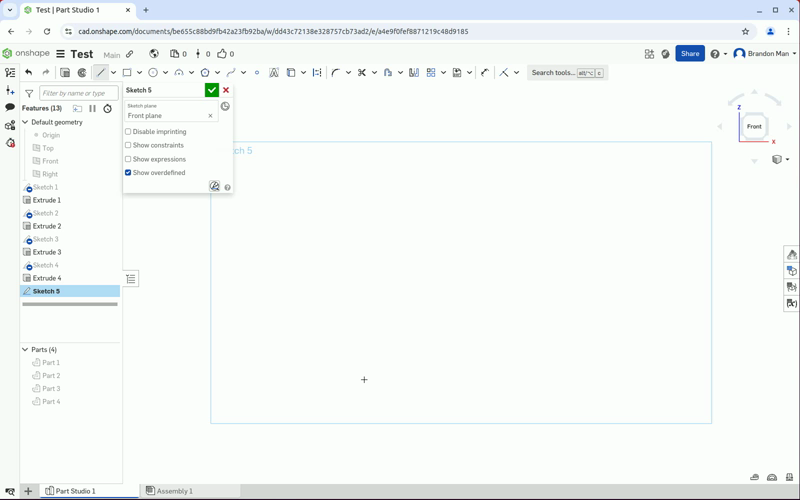
key_up(shift)
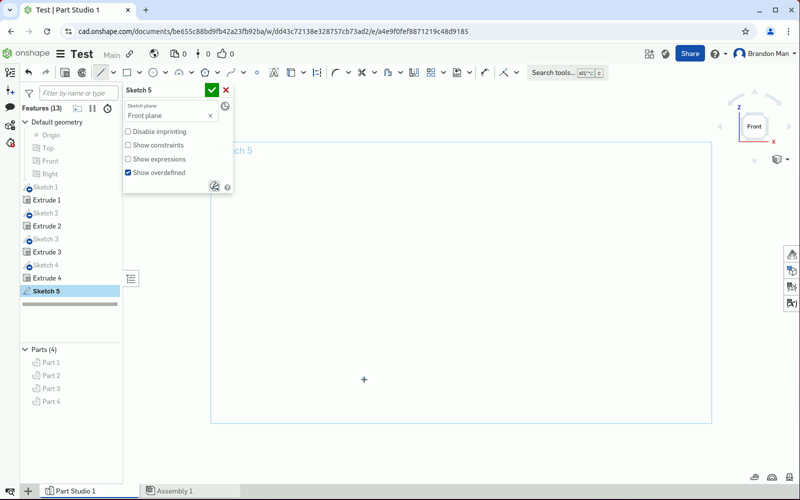
key_down(shift)
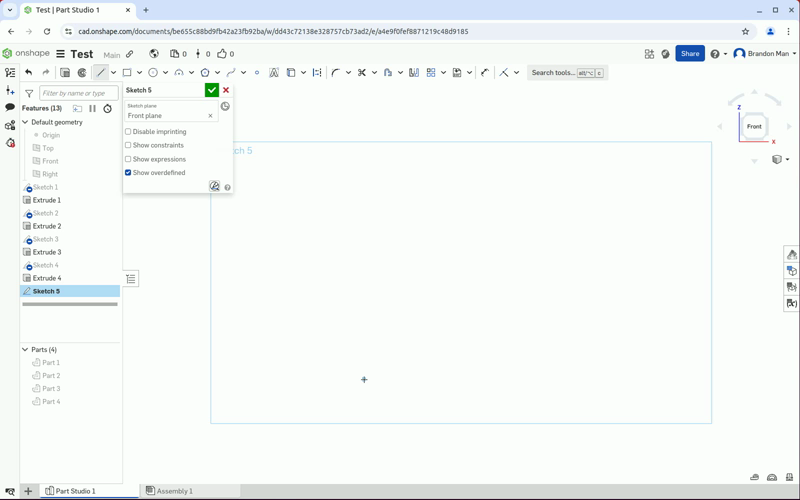
mouse_move(555, 379)
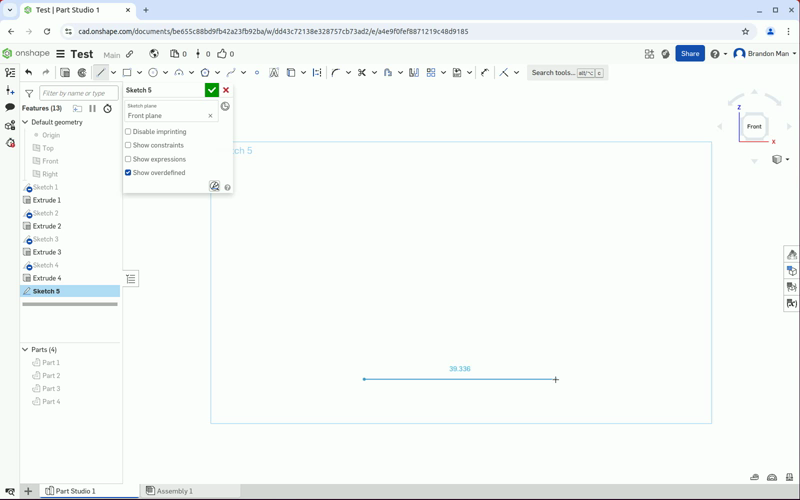
click(555, 379)
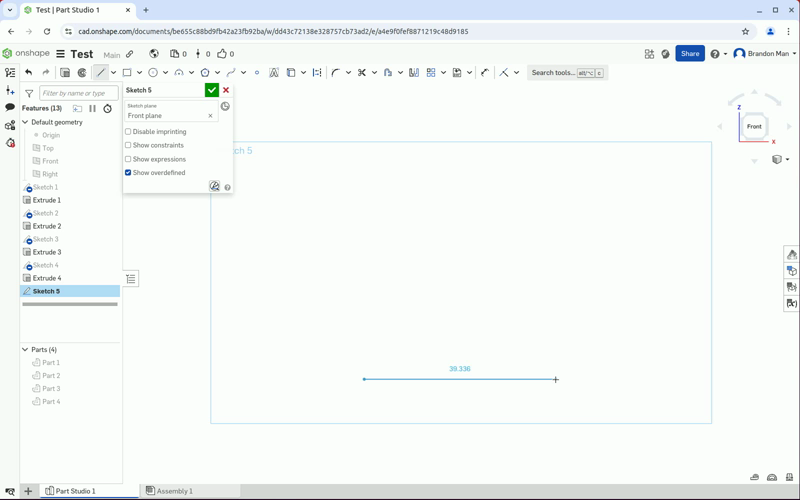
key_up(shift)
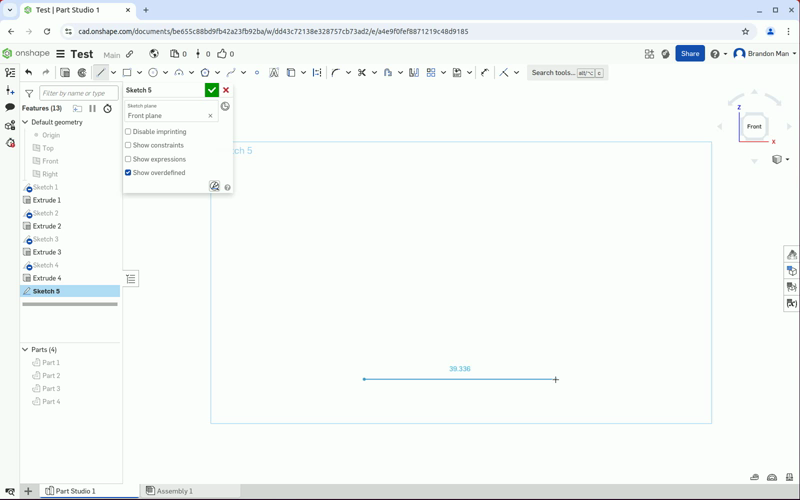
key_down(shift)
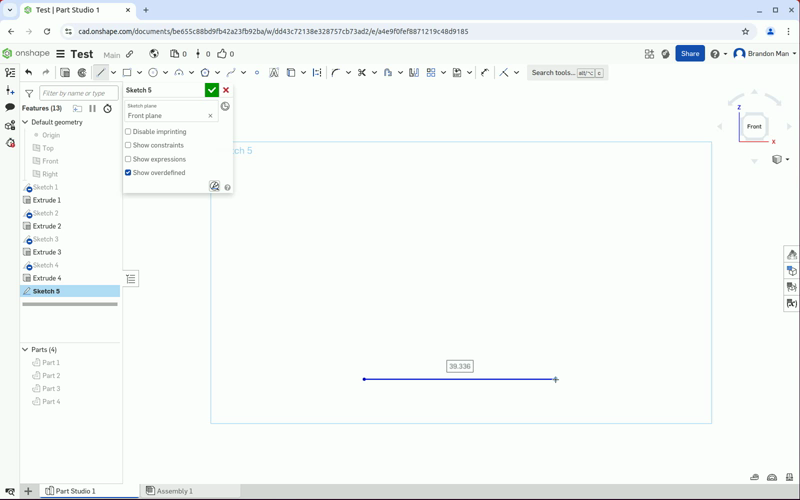
mouse_move(555, 187)
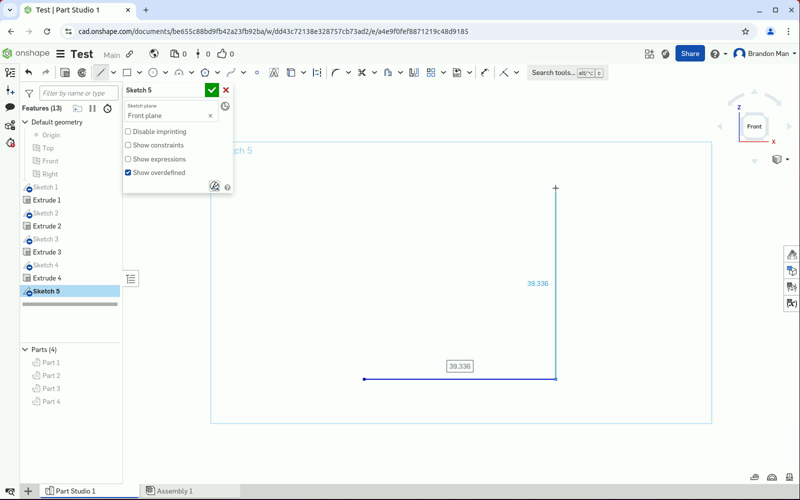
click(555, 187)
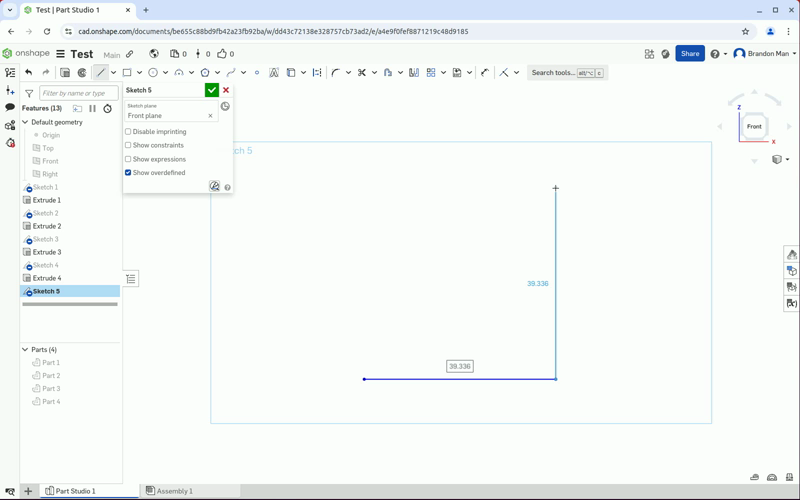
key_up(shift)
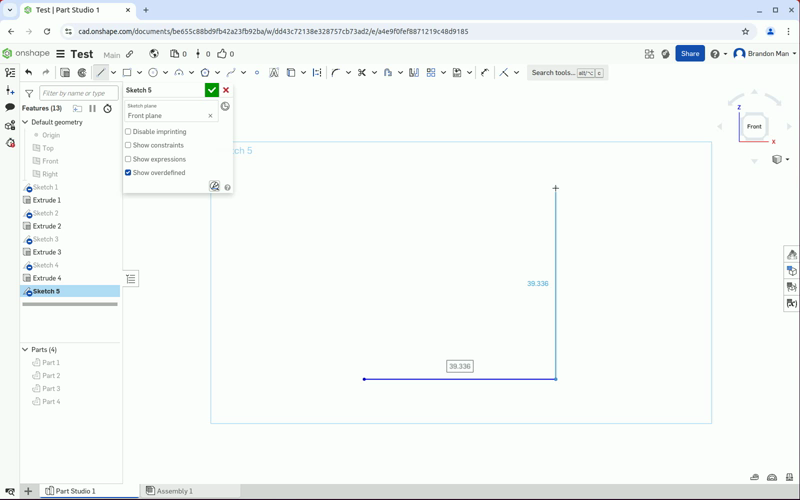
key_down(shift)
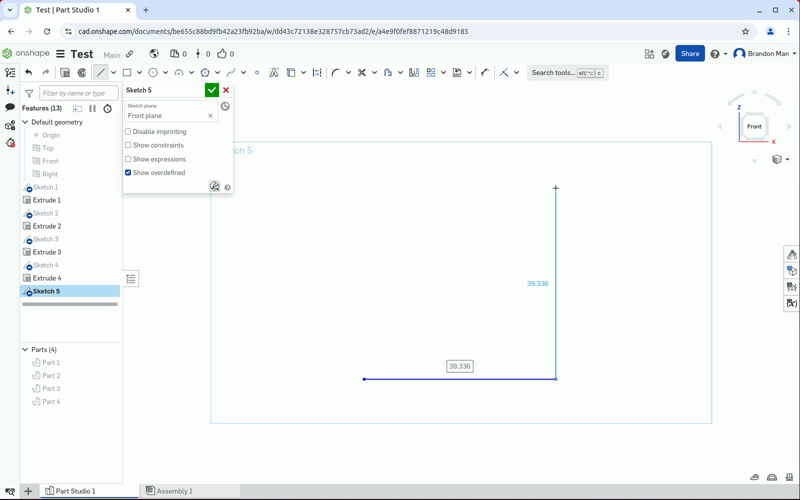
mouse_move(364, 187)
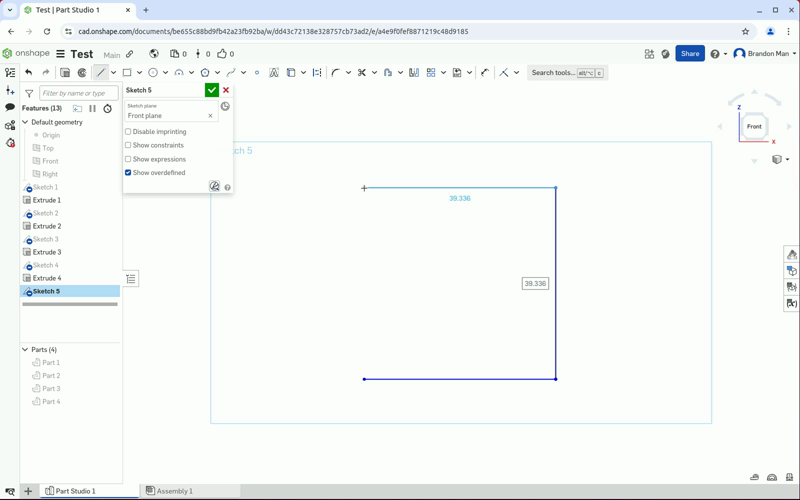
click(364, 187)
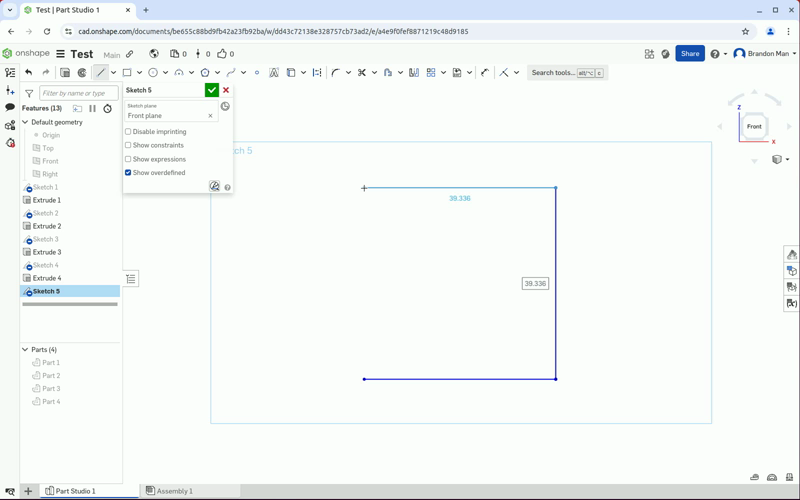
key_up(shift)
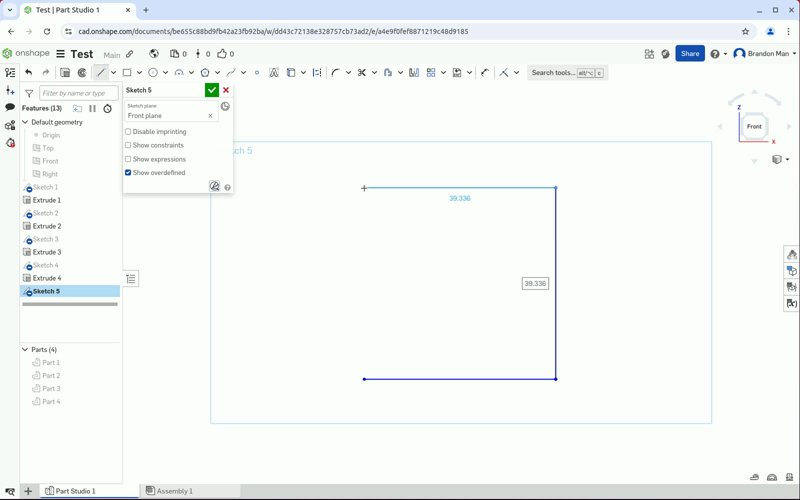
key_down(shift)
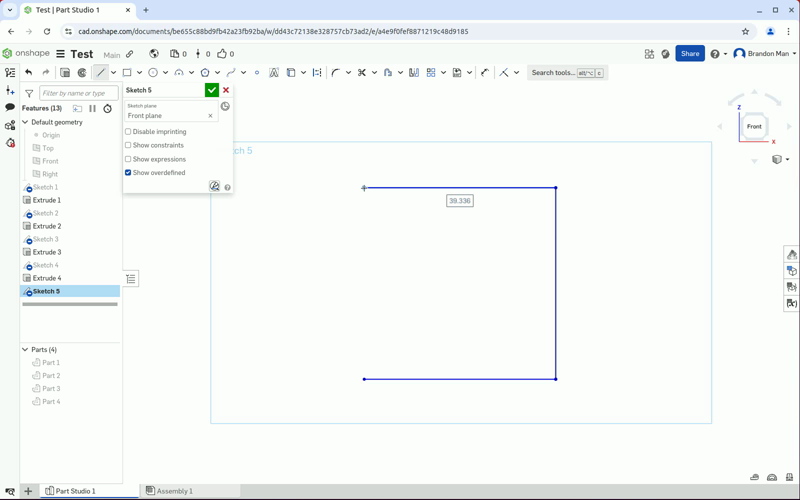
mouse_move(364, 379)
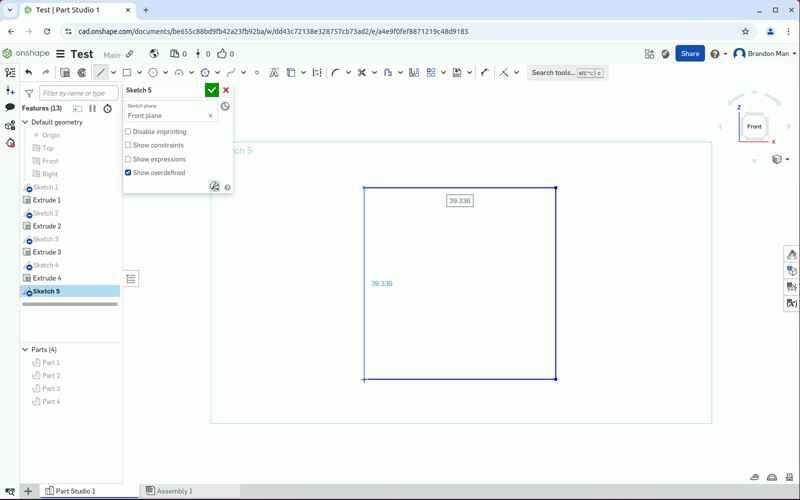
key_up(shift)
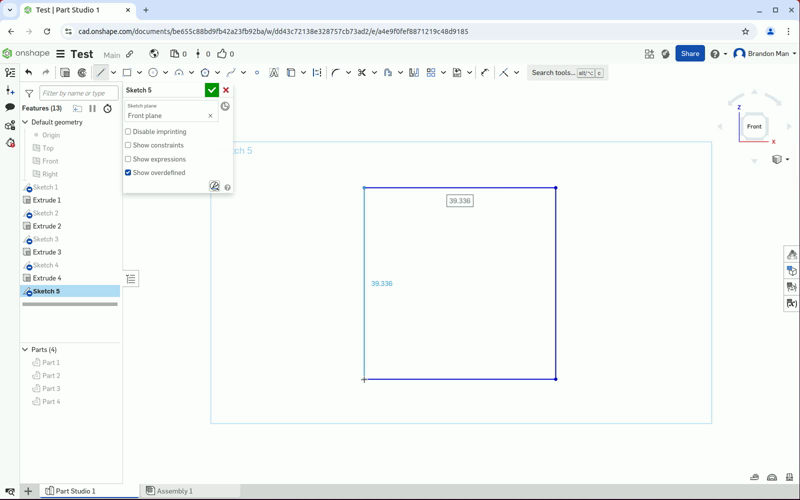
click(364, 379)
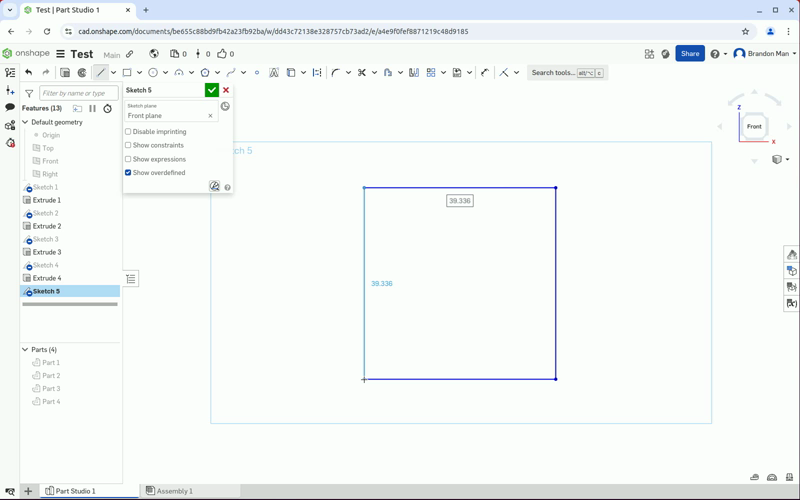
key(esc)
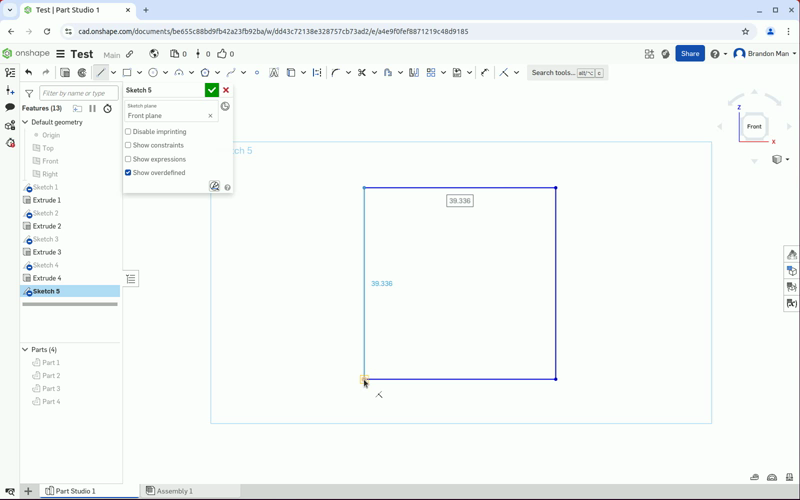
key(c)
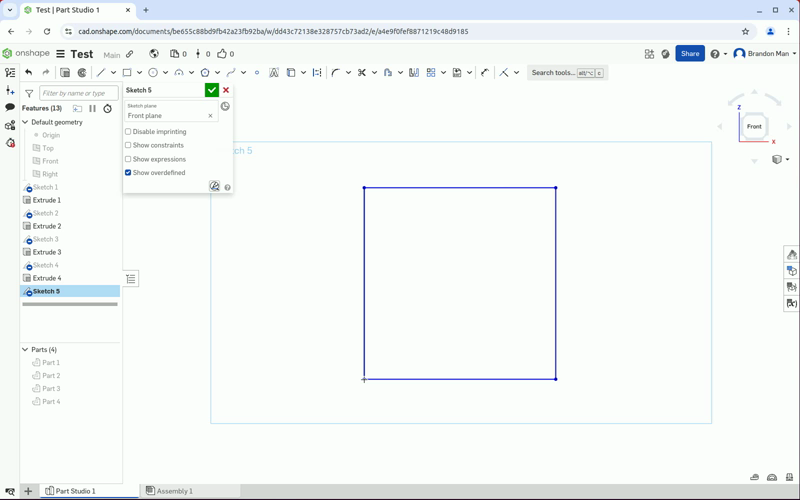
key_down(shift)
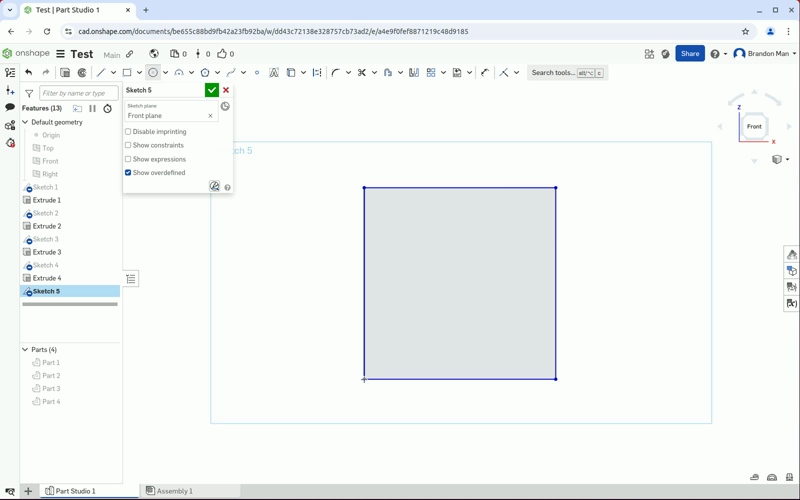
mouse_move(461, 352)
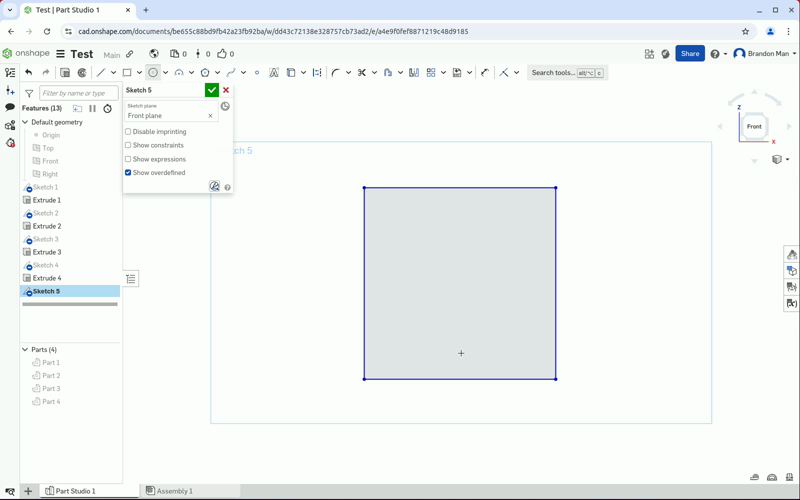
click(461, 352)
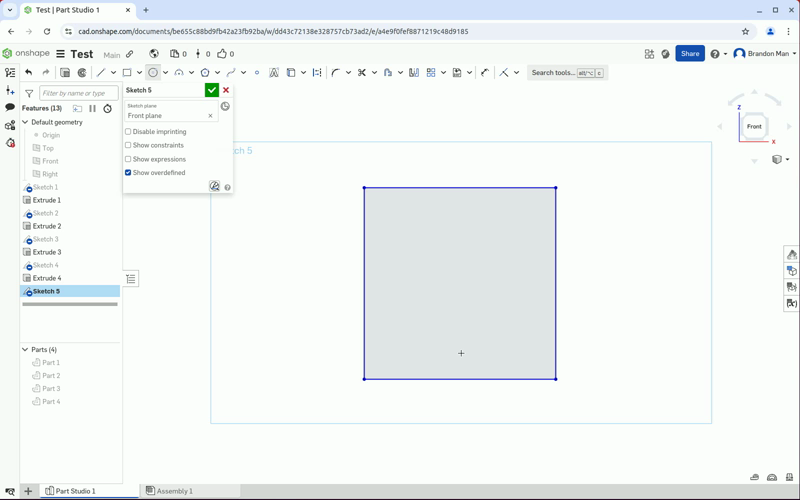
key_up(shift)
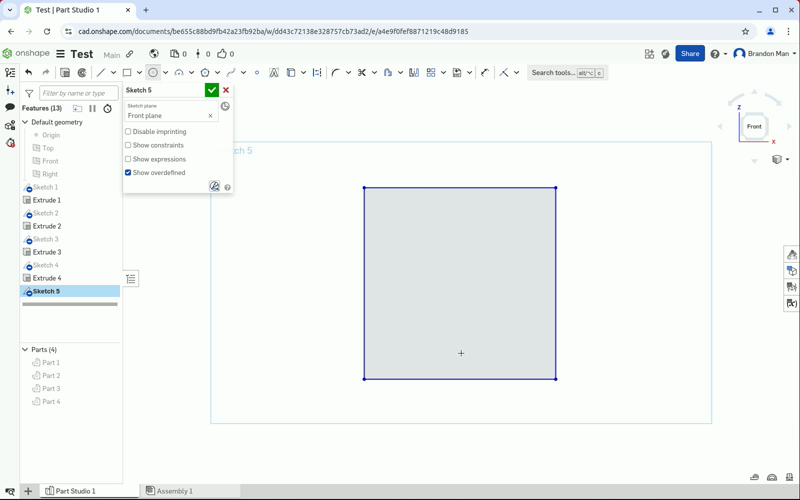
mouse_move(475, 352)
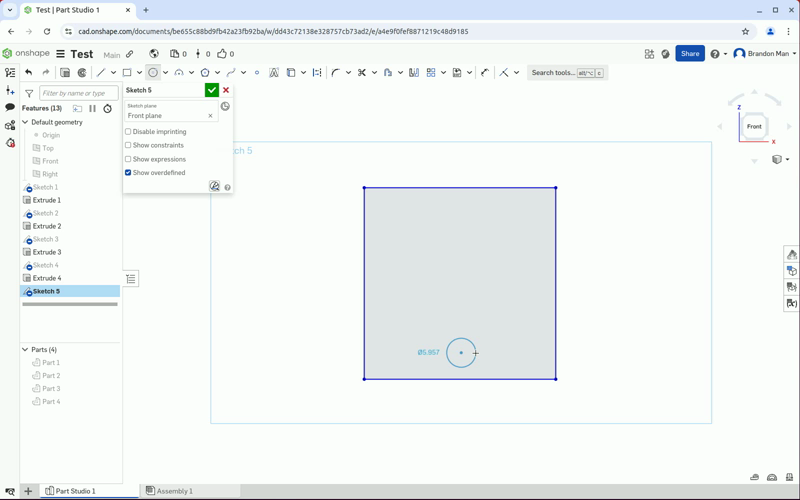
click(475, 352)
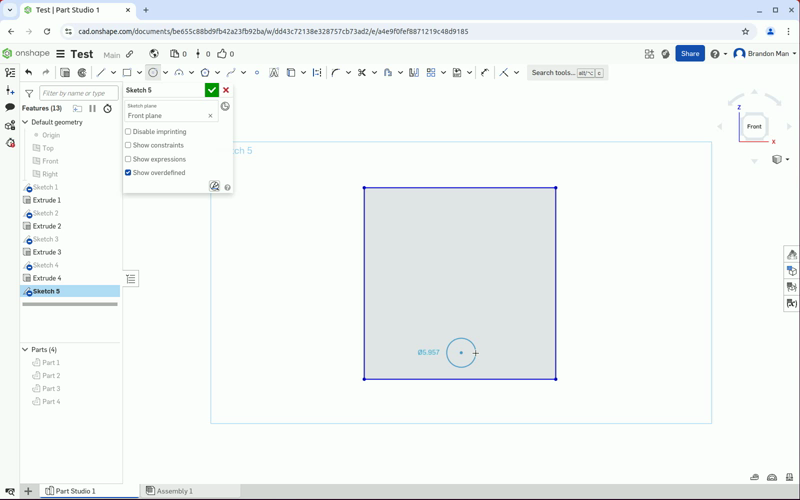
key(esc)
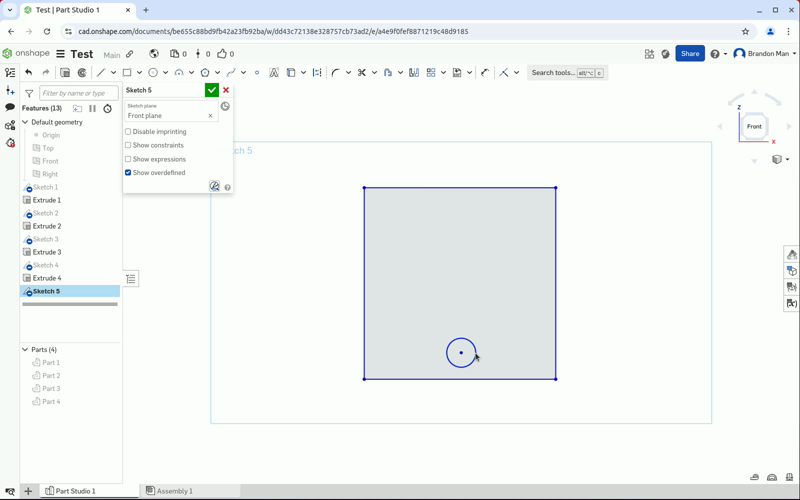
mouse_move(398, 322)
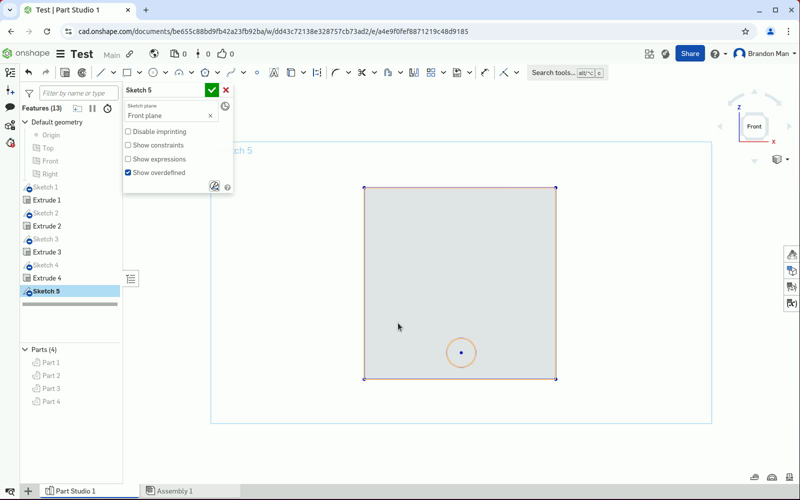
click(398, 322)
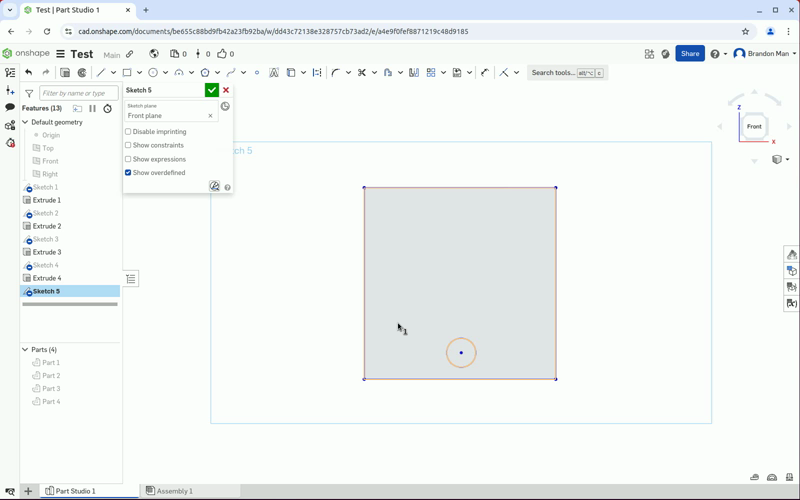
mouse_move(73, 352)
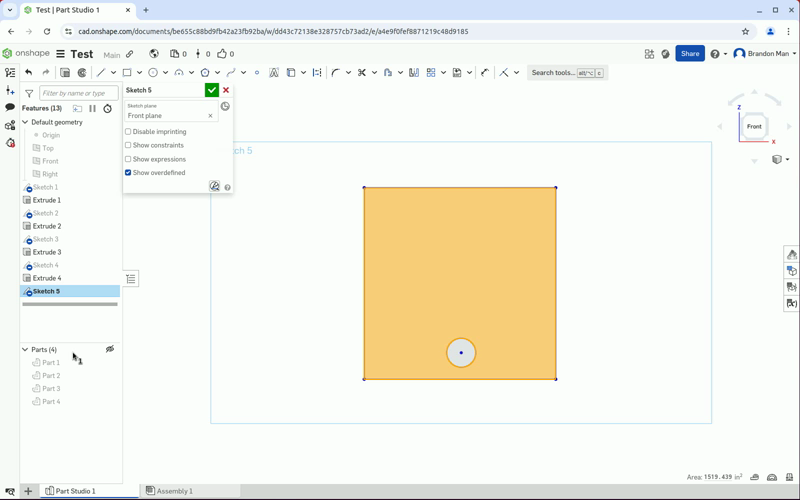
key(shift+y)
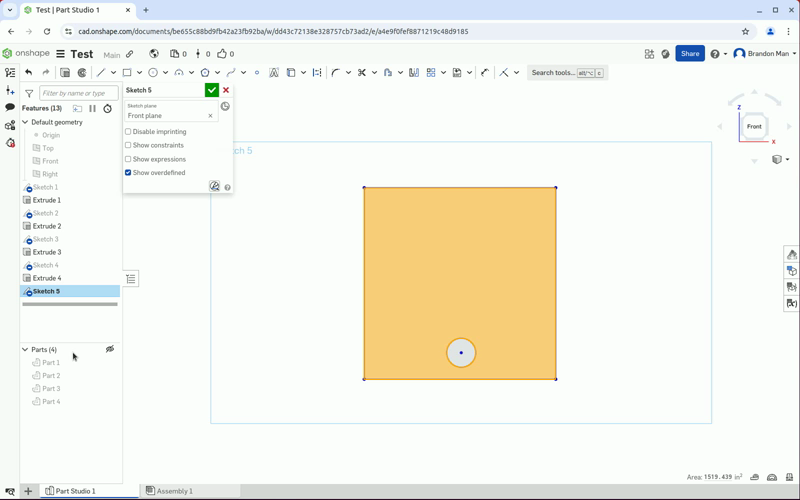
key(shift+e)
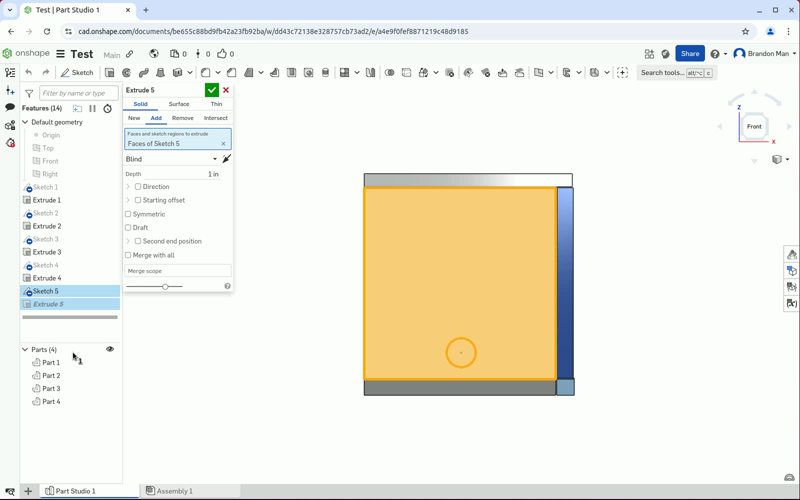
mouse_move(143, 106)
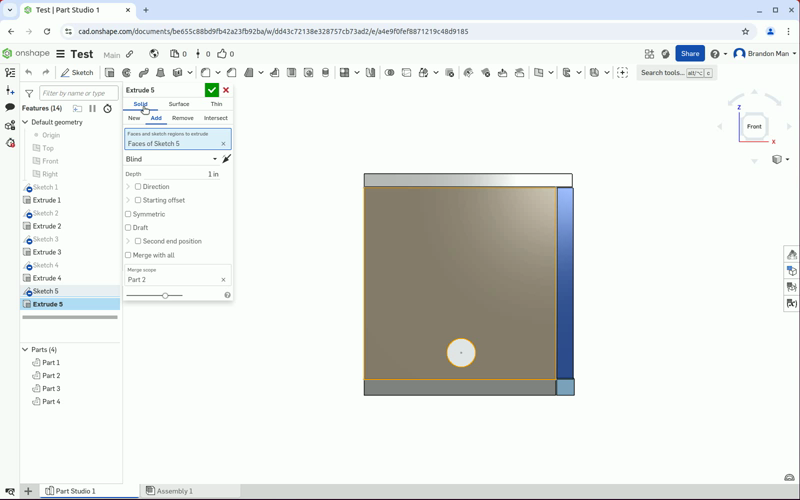
click(143, 106)
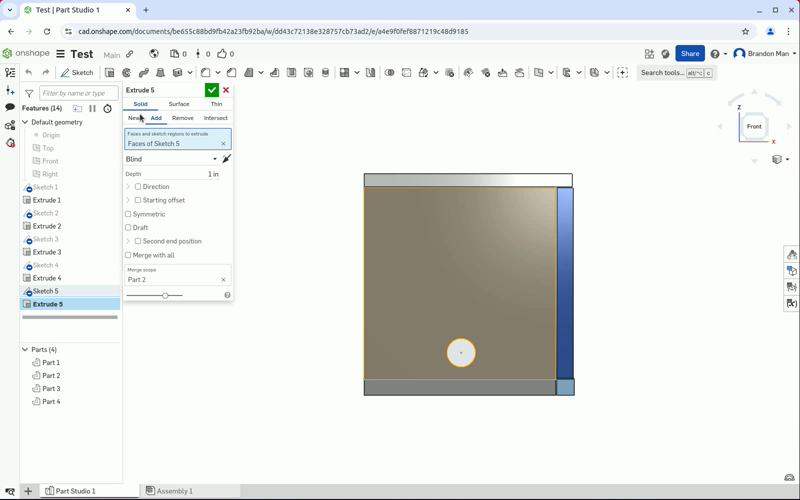
mouse_move(137, 120)
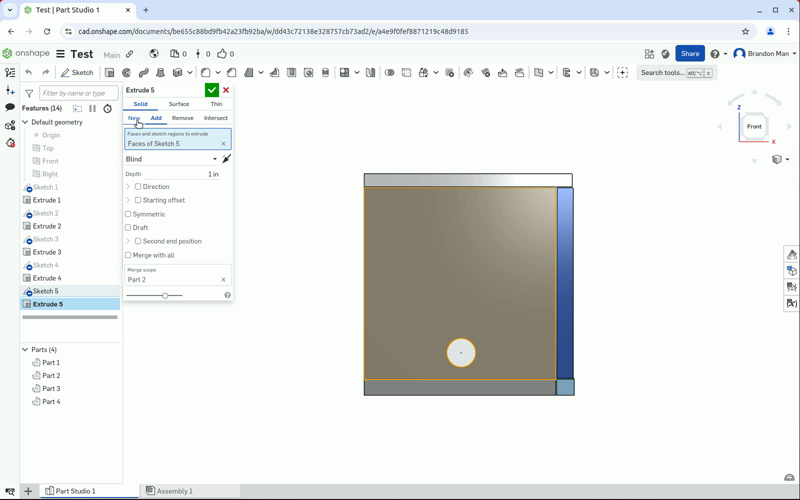
click(137, 120)
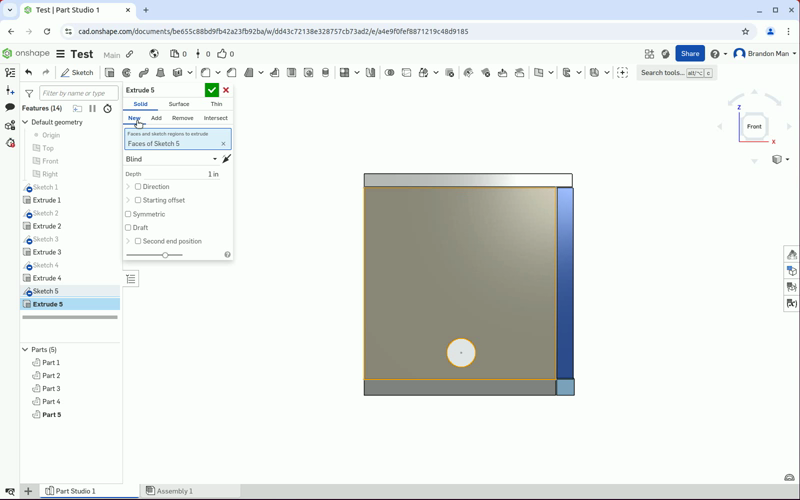
key(tab, 4)
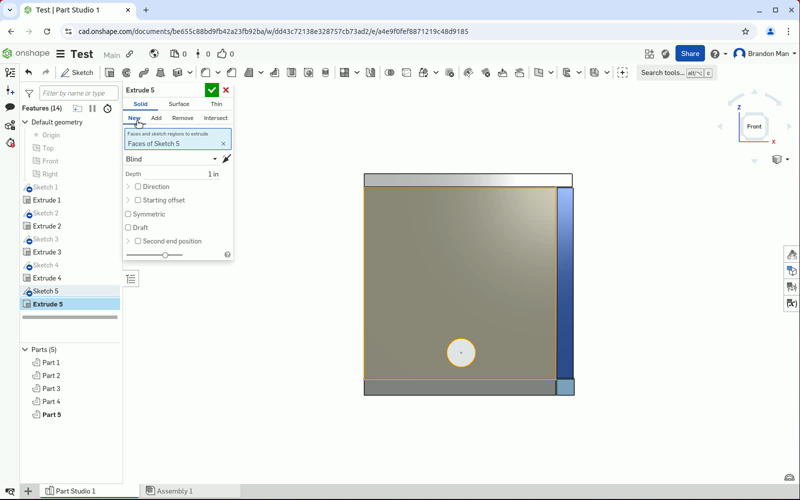
text(3.37)
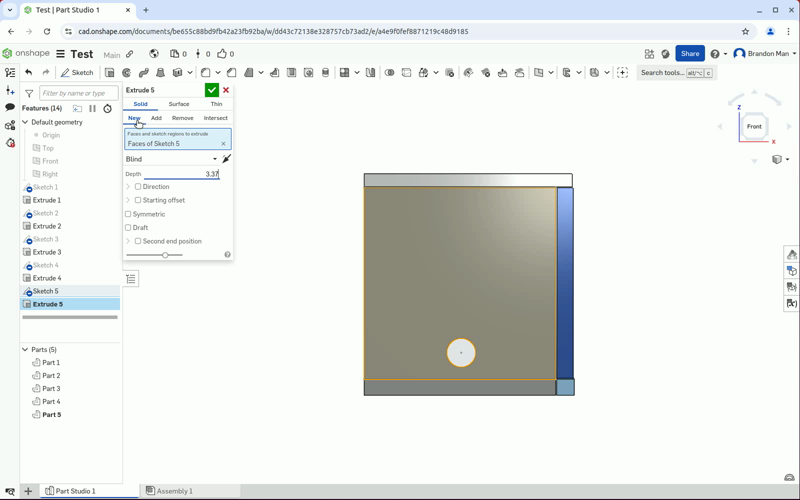
key(enter)
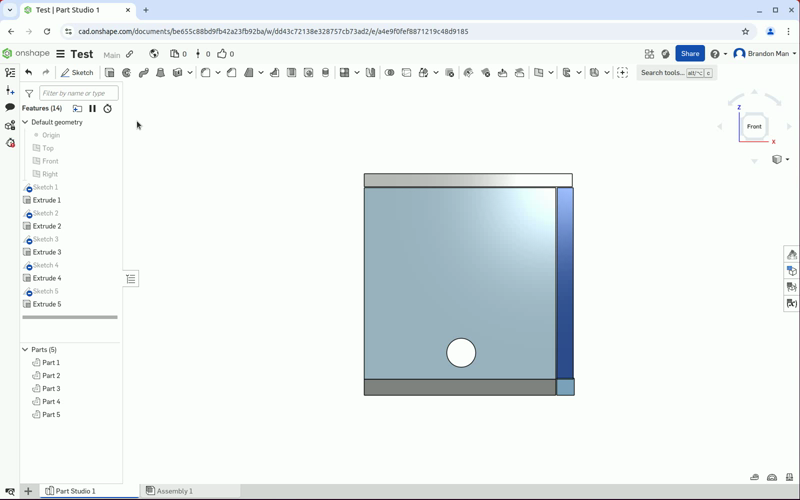
key(shift+h)
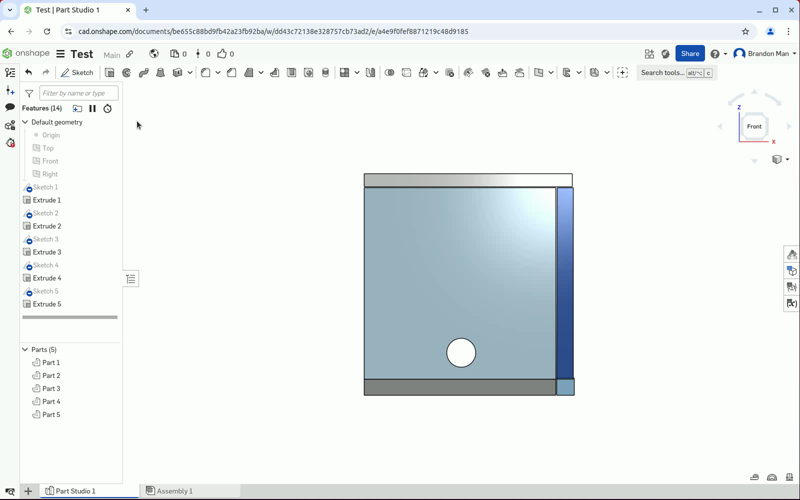
key(shift+h)
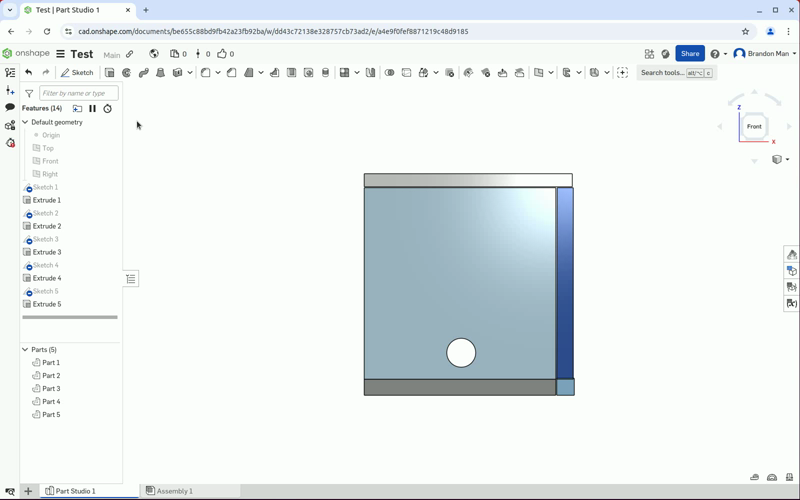
mouse_move(73, 189)
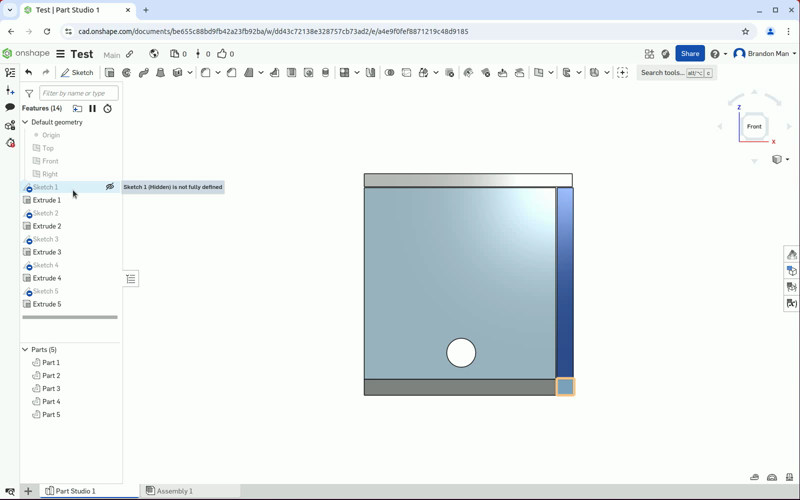
click(73, 189)
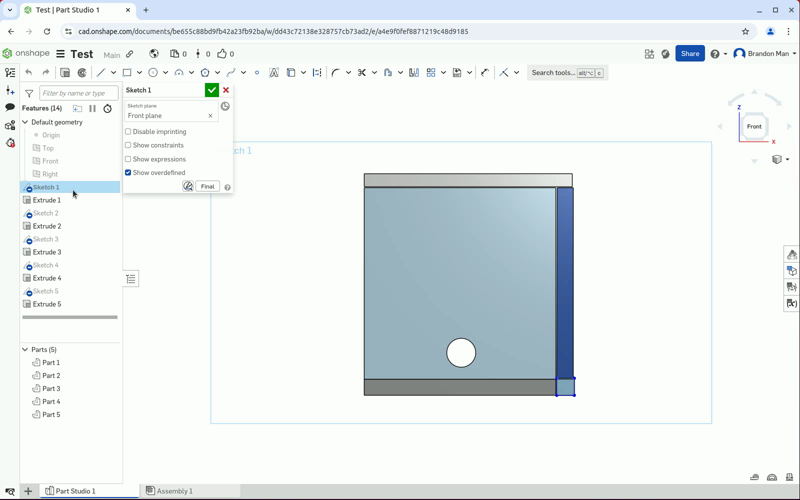
mouse_move(229, 92)
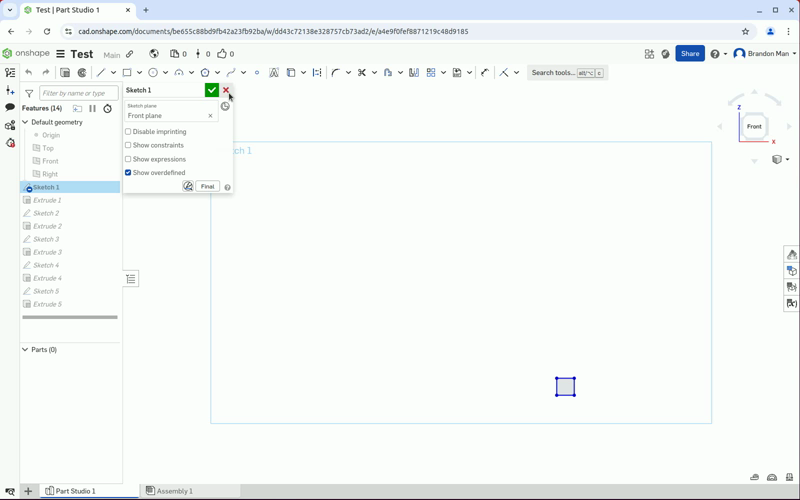
click(229, 92)
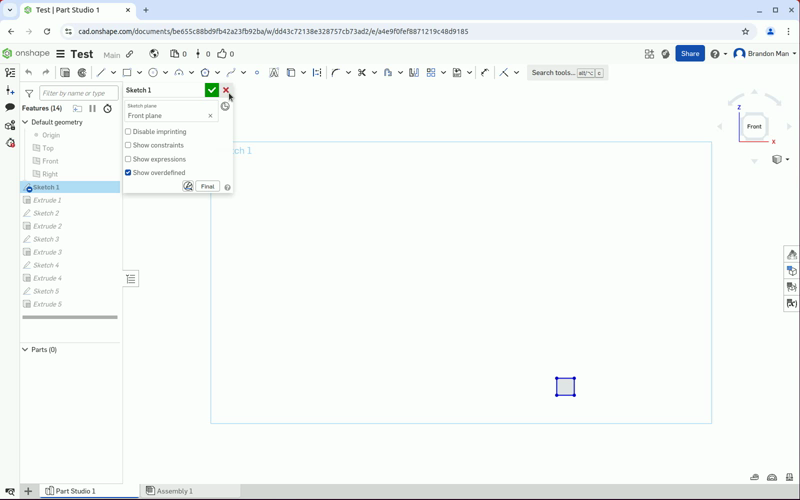
key(shift+s)
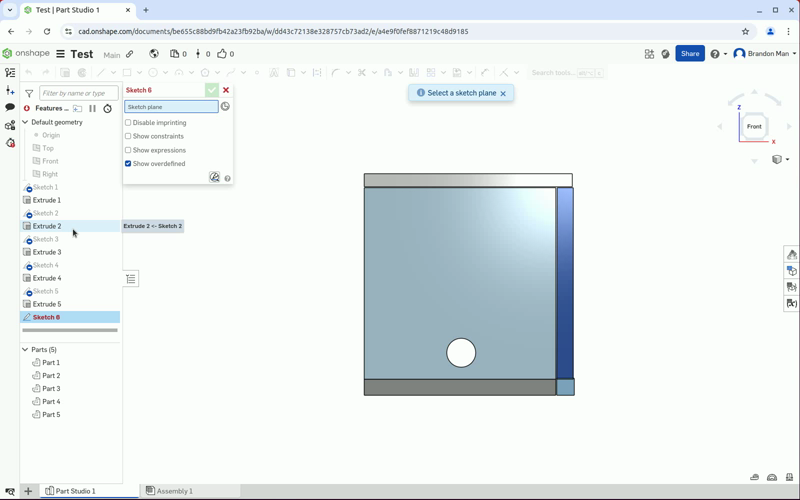
scroll(3)
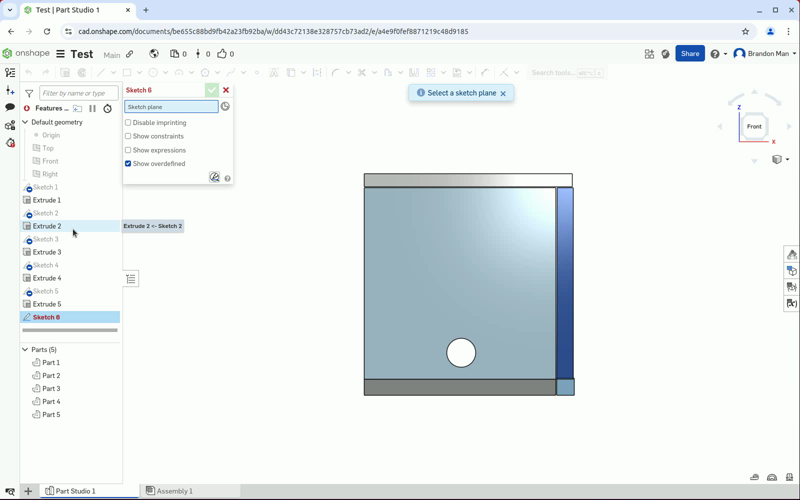
mouse_move(73, 163)
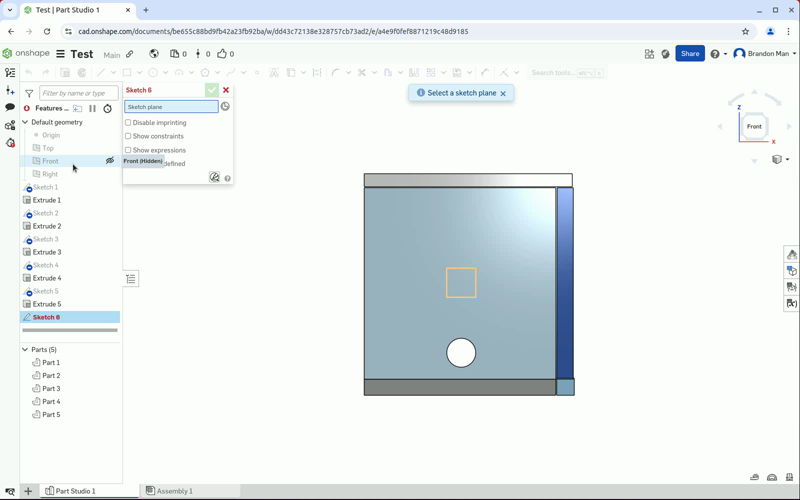
click(73, 163)
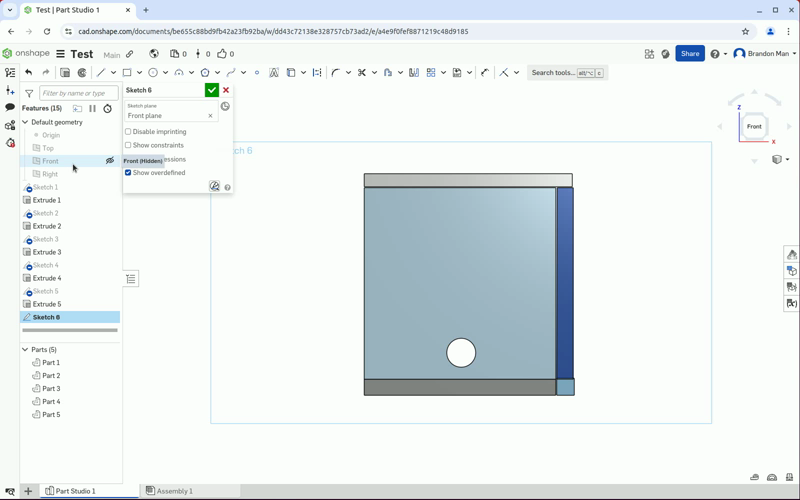
mouse_move(73, 352)
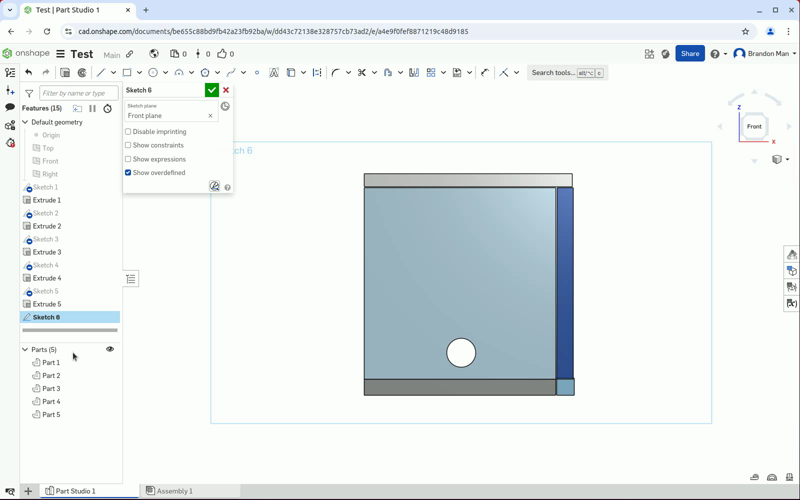
key(y)
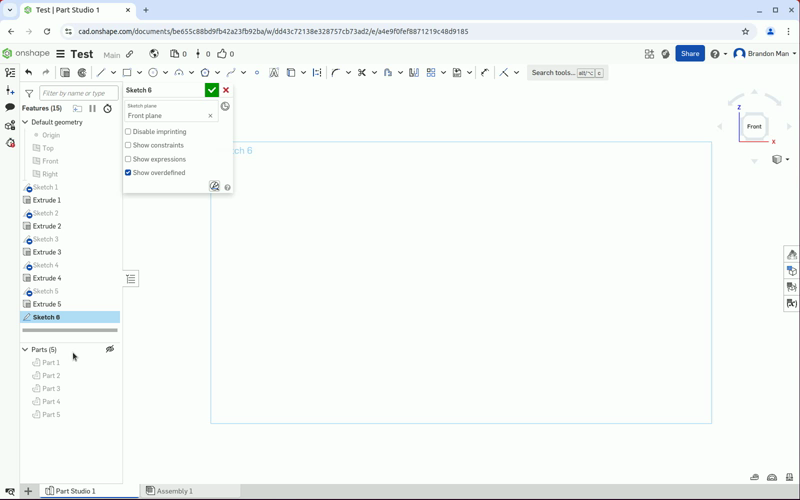
key(c)
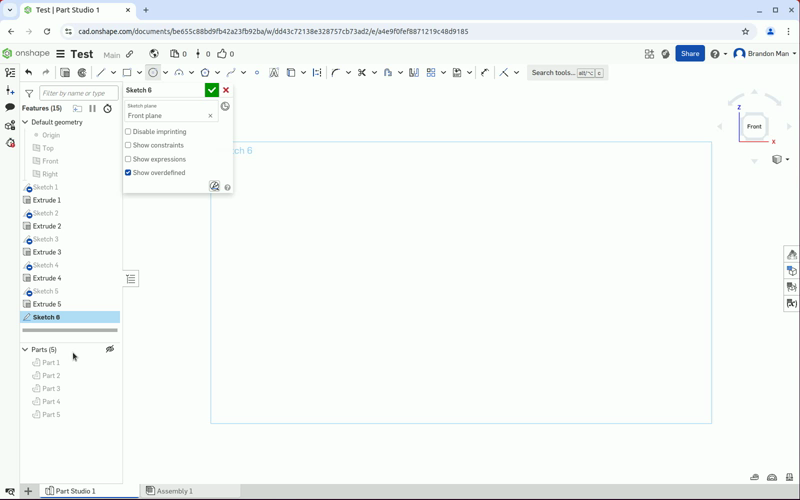
key_down(shift)
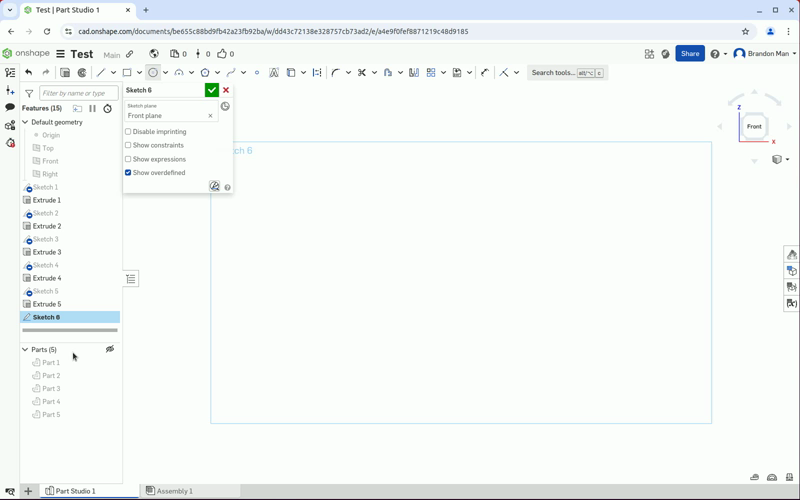
mouse_move(461, 353)
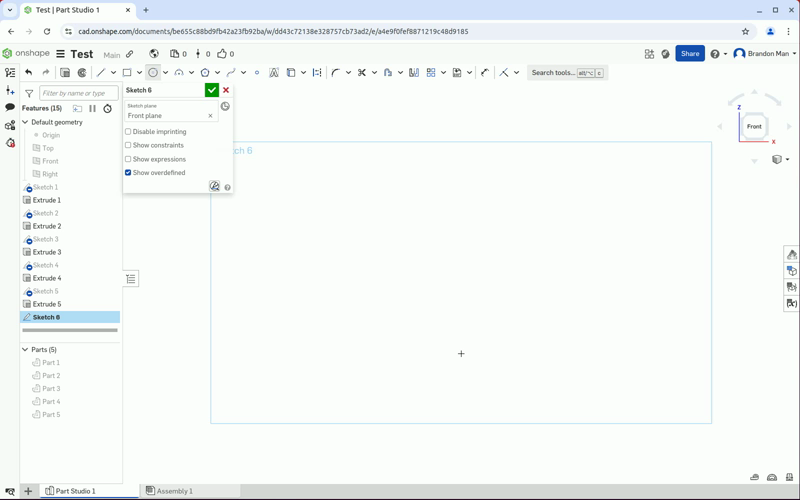
click(461, 353)
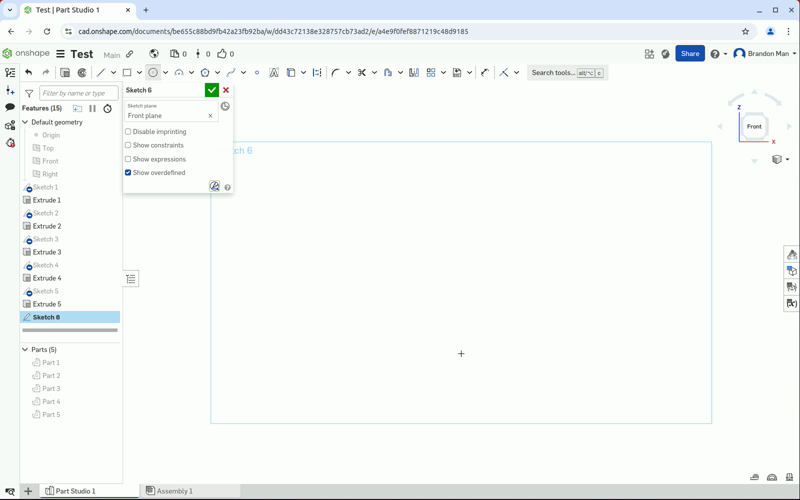
key_up(shift)
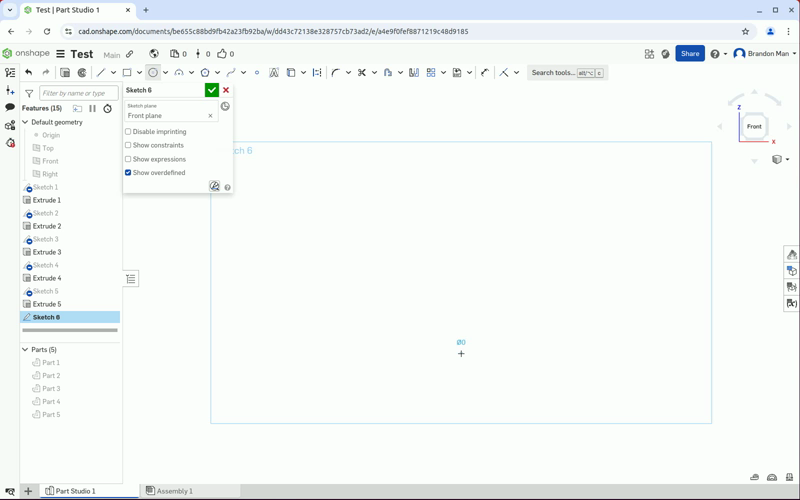
mouse_move(475, 353)
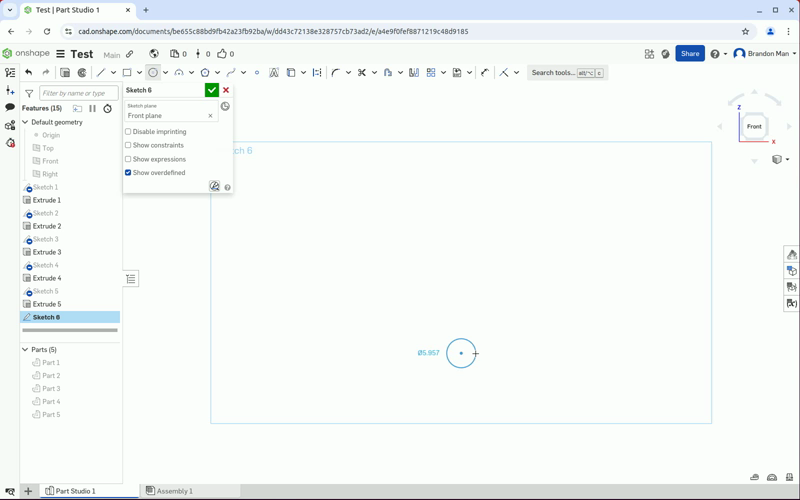
click(475, 353)
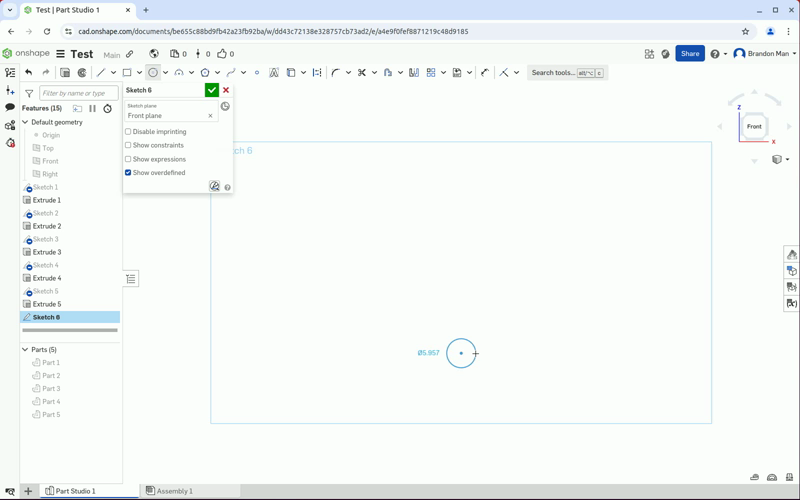
key(esc)
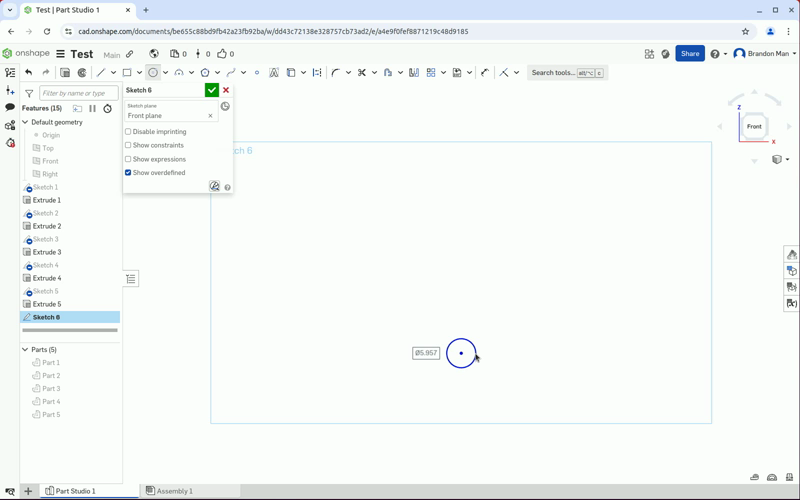
mouse_move(448, 347)
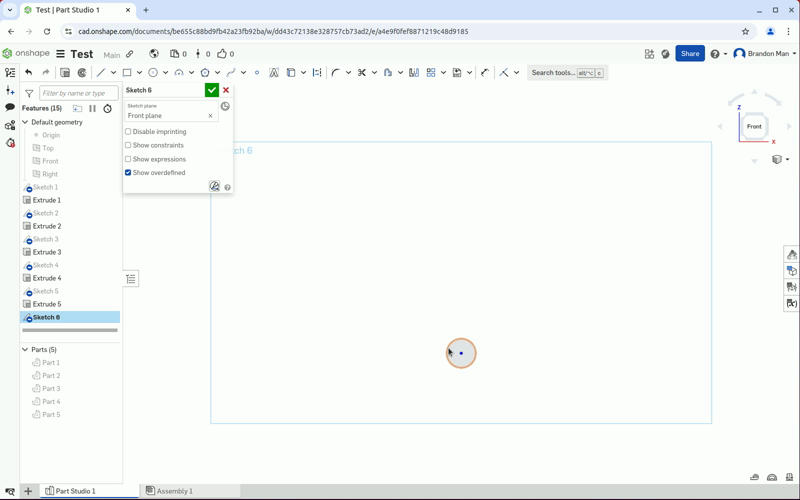
scroll(6)
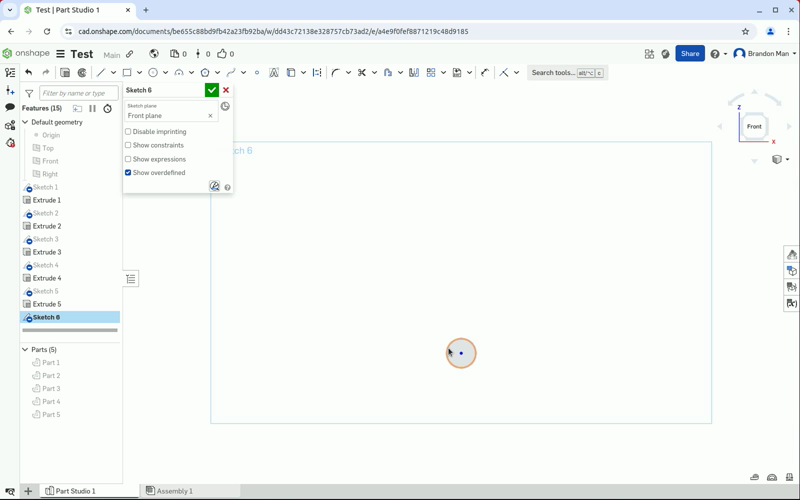
scroll(6)
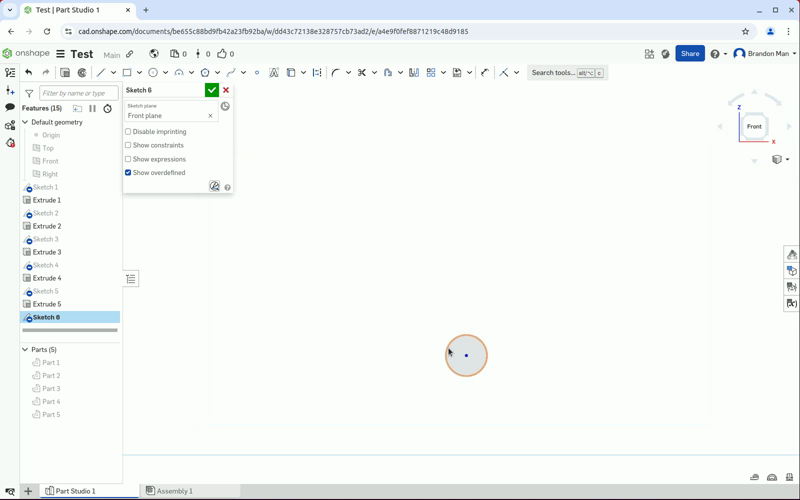
scroll(6)
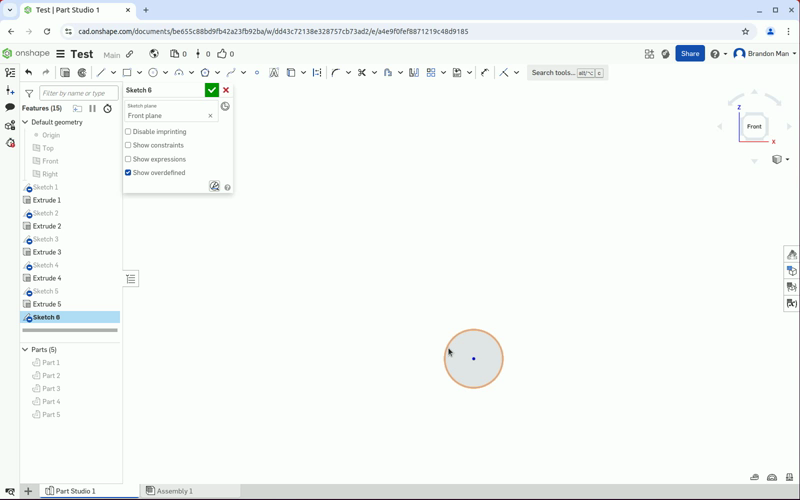
scroll(6)
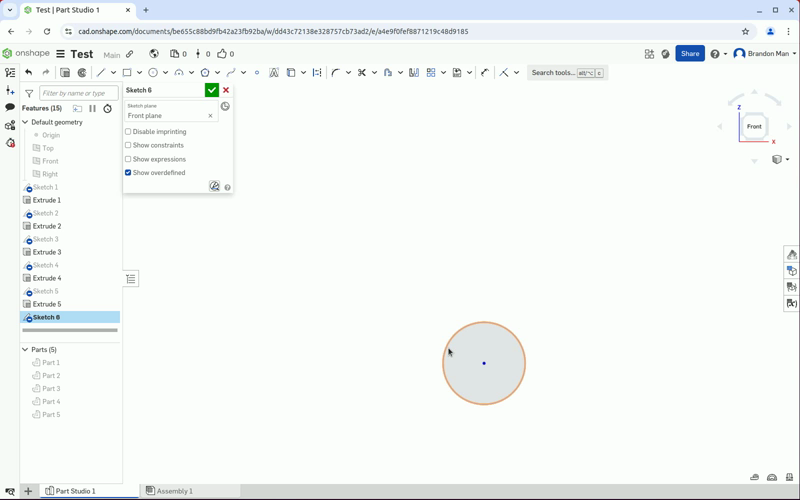
scroll(6)
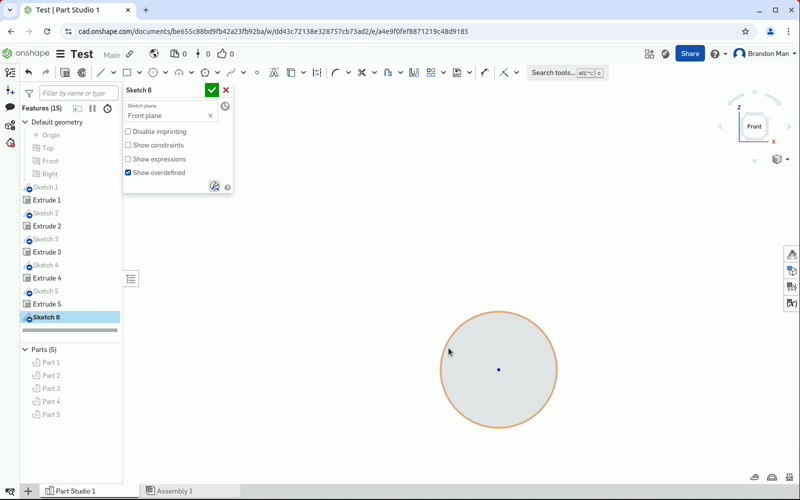
scroll(6)
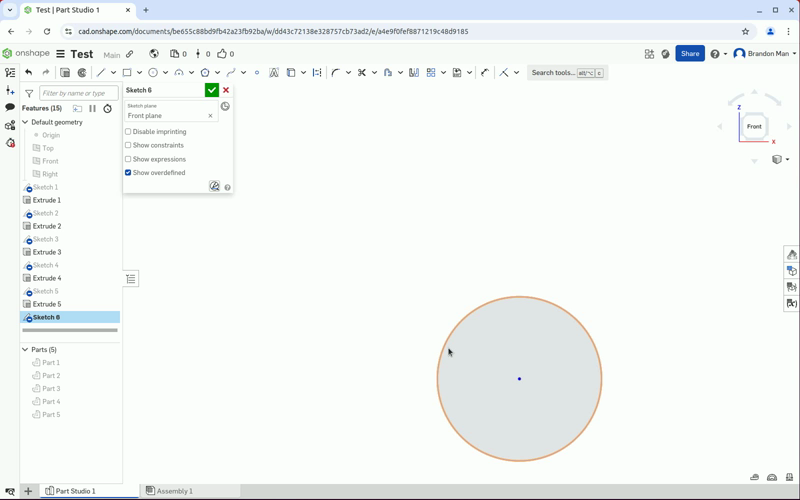
scroll(6)
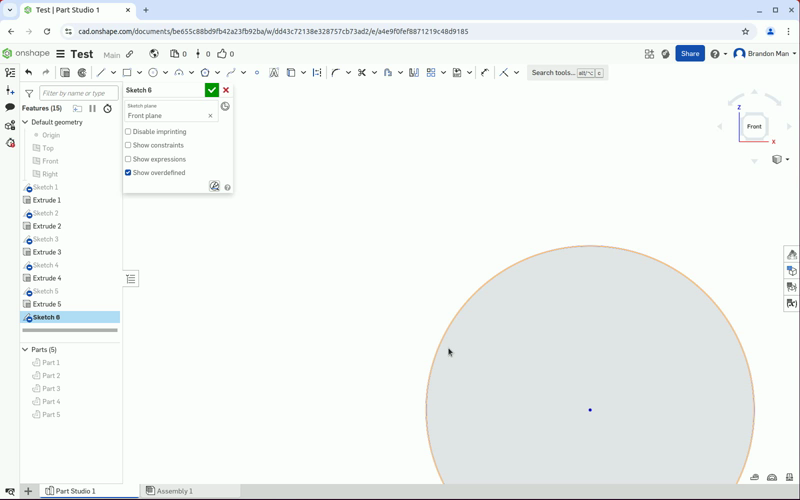
click(448, 347)
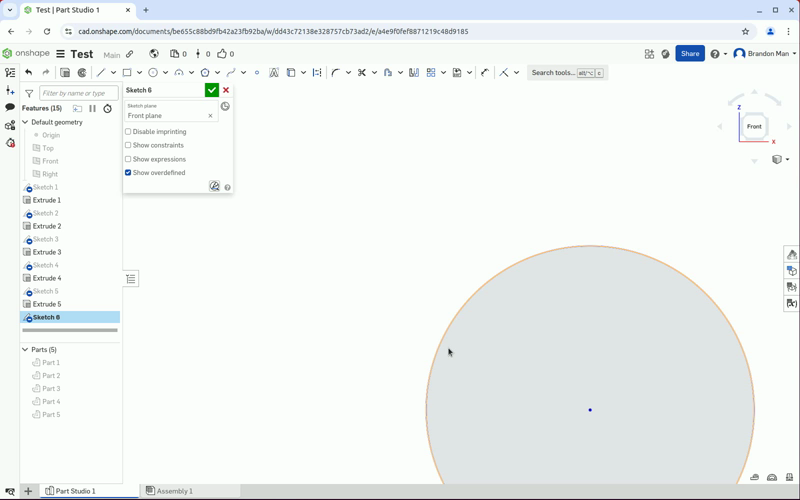
scroll(-6)
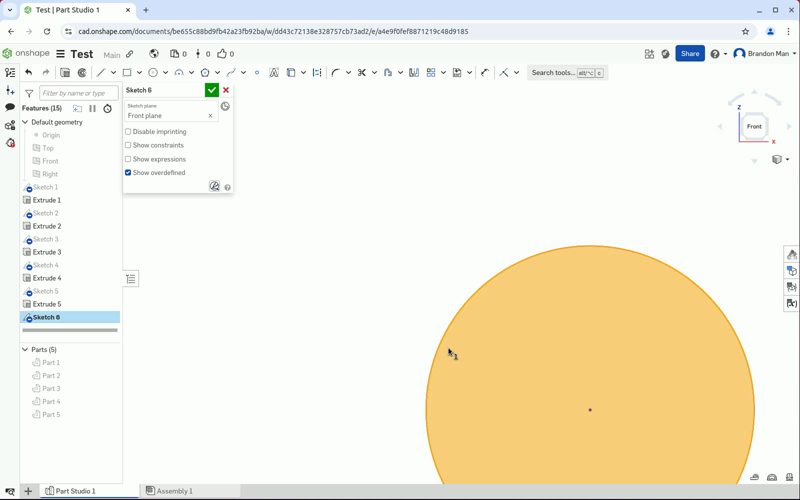
scroll(-6)
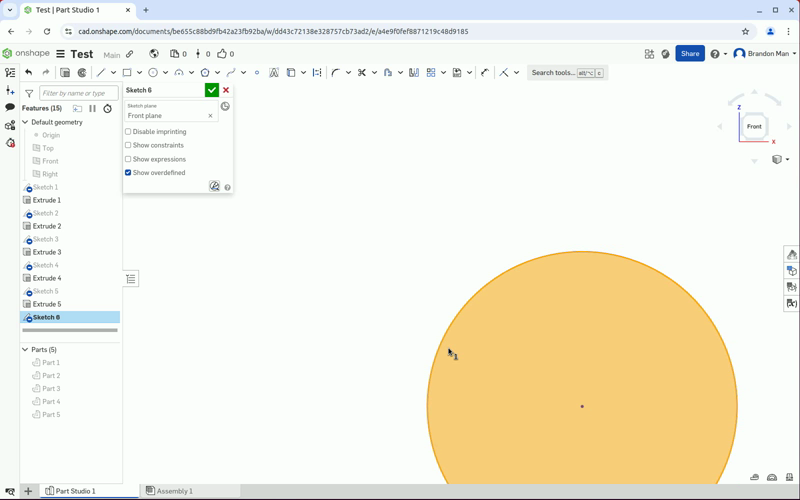
scroll(-6)
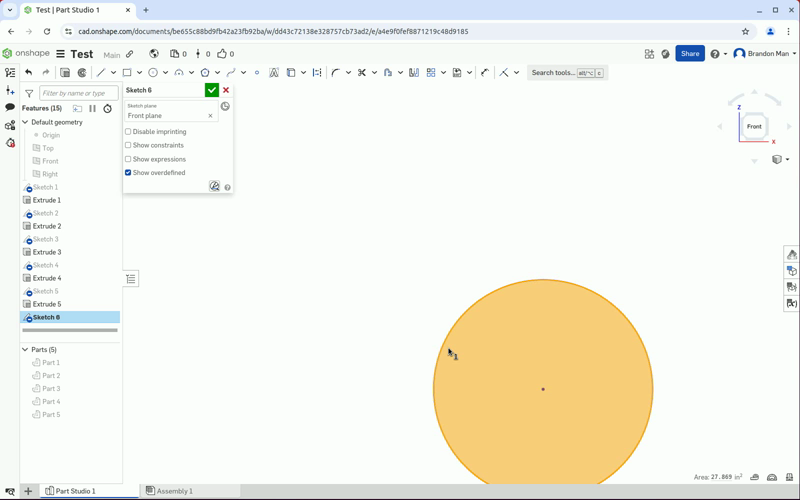
scroll(-6)
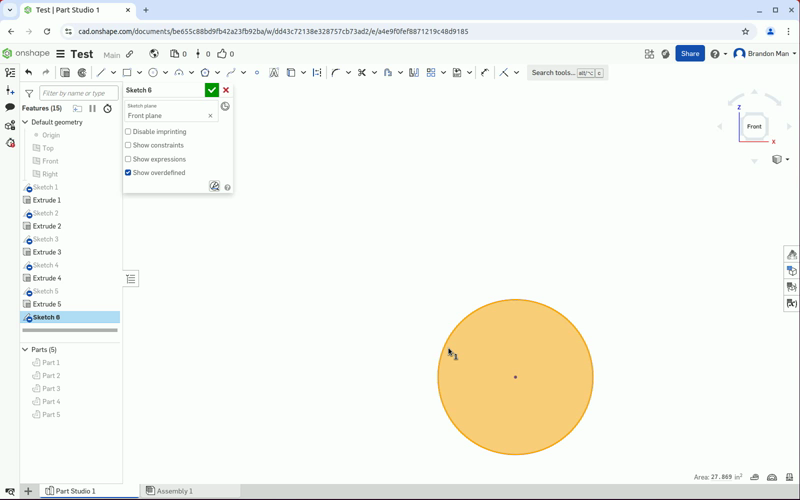
scroll(-6)
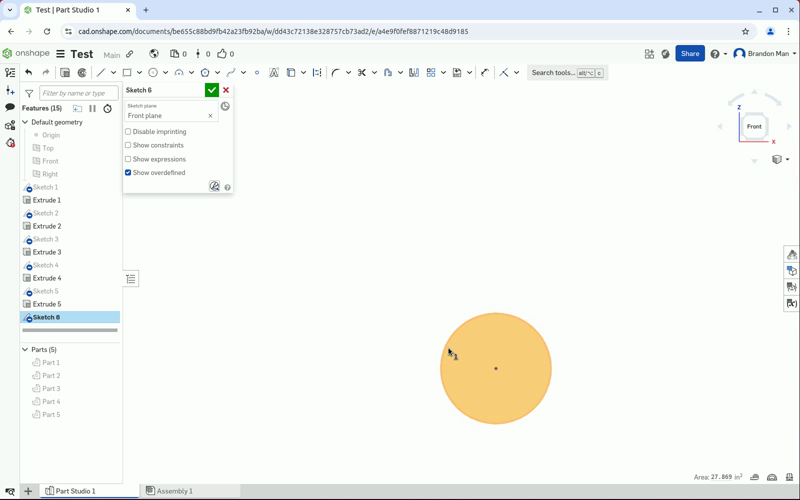
scroll(-6)
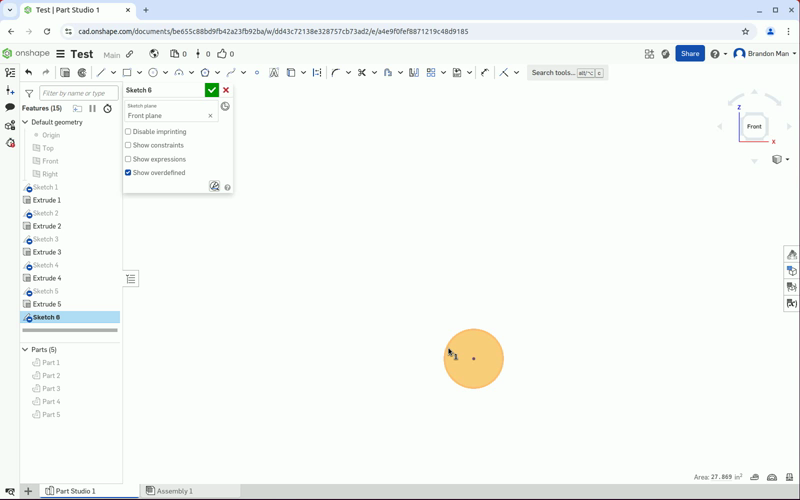
scroll(-6)
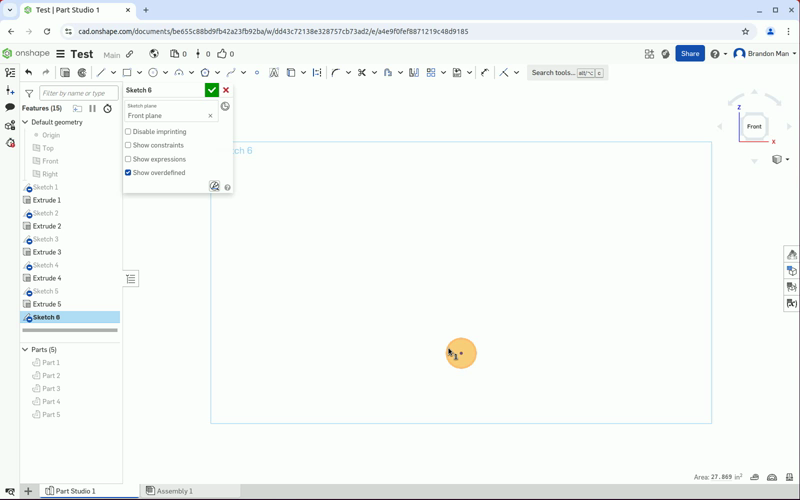
mouse_move(73, 352)
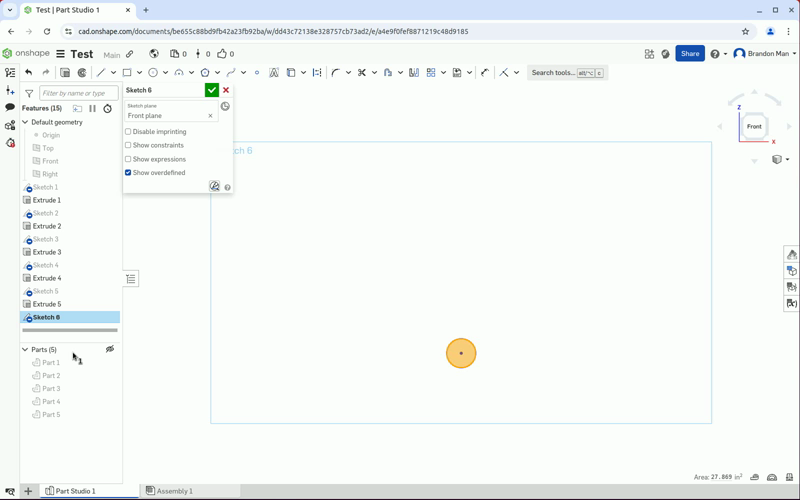
key(shift+y)
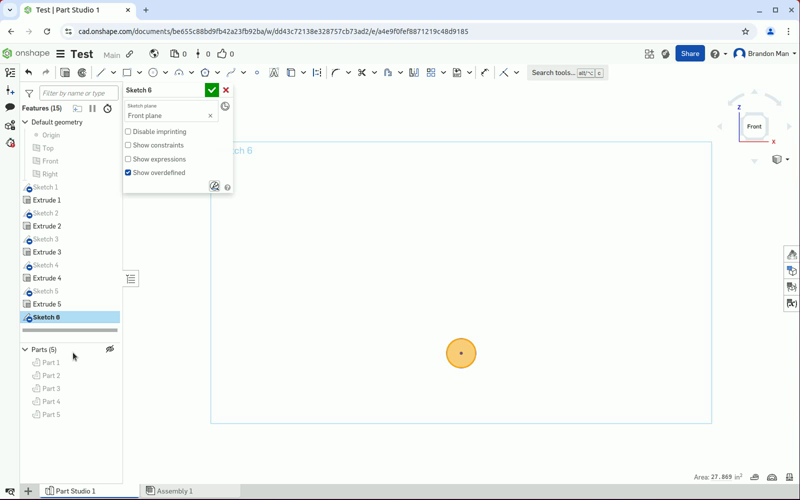
key(shift+e)
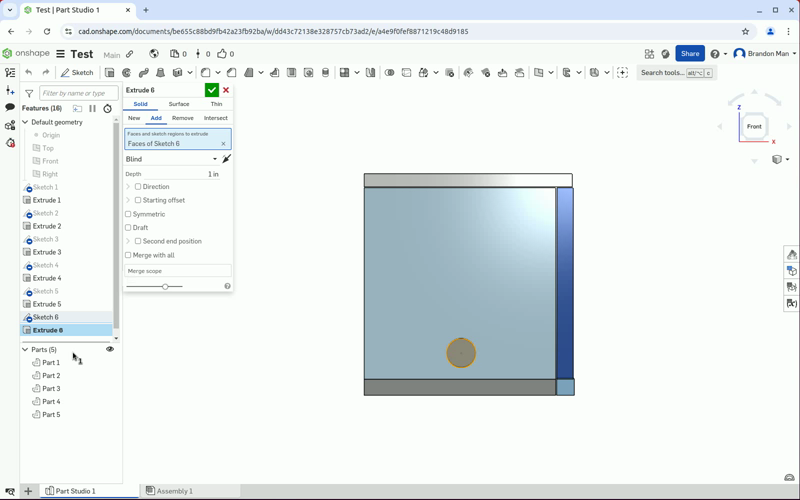
mouse_move(143, 106)
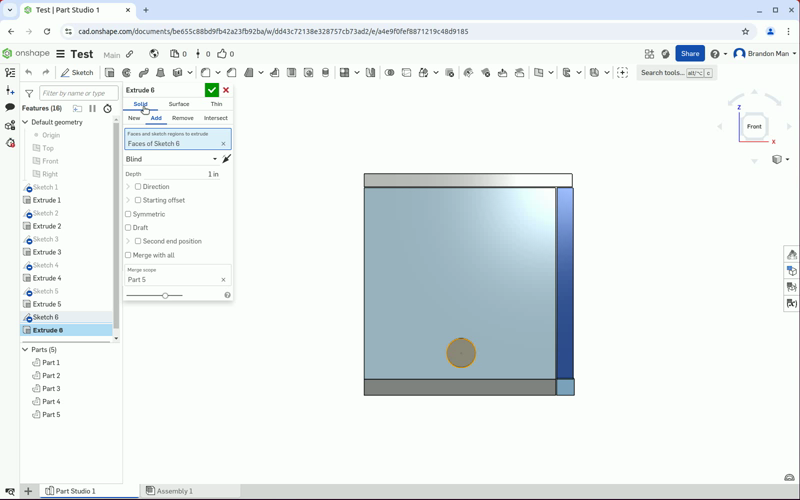
click(143, 106)
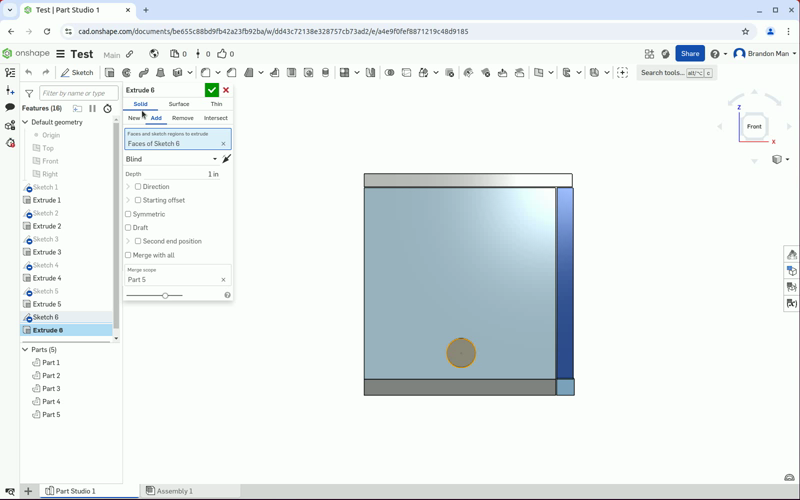
mouse_move(137, 120)
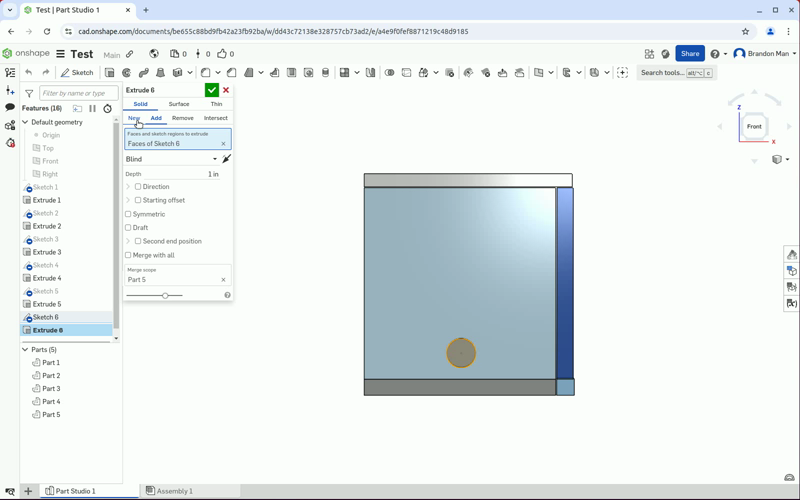
click(137, 120)
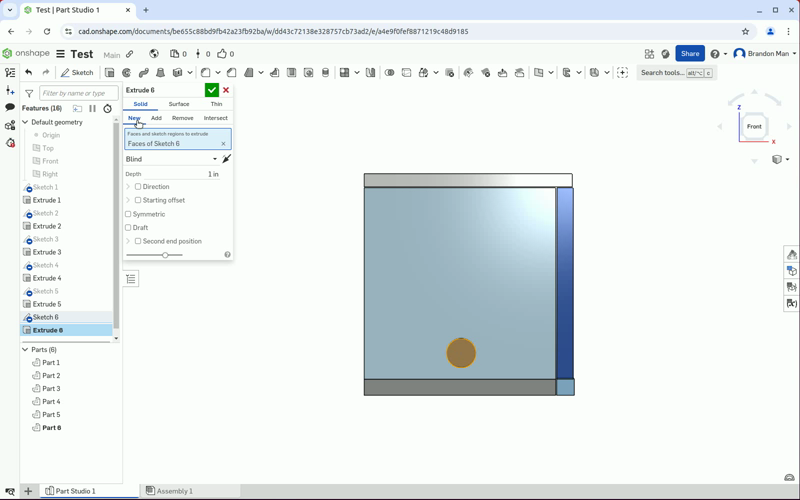
key(tab, 4)
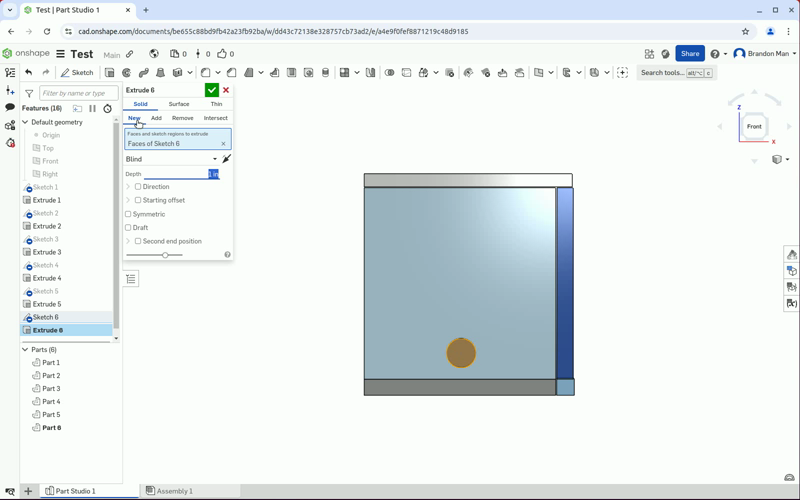
text(3.37)
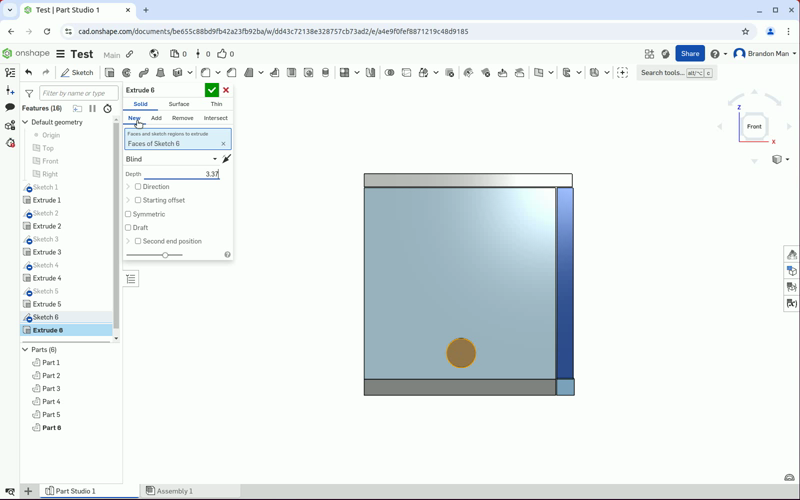
key(enter)
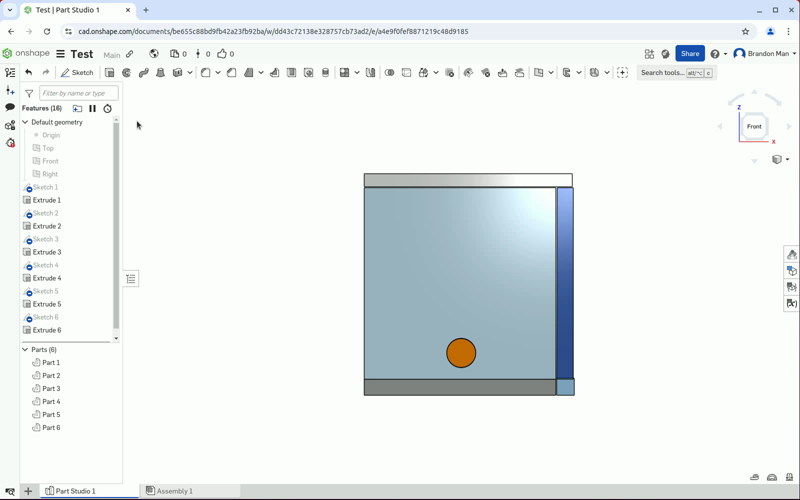
key(shift+h)
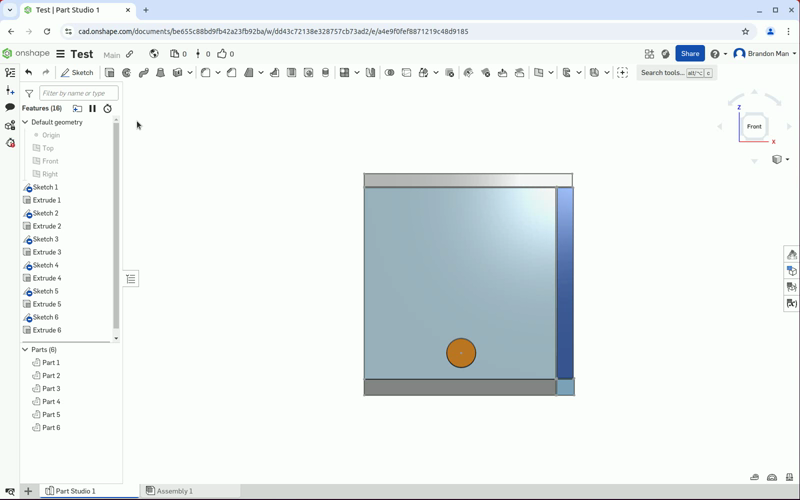
key(shift+h)
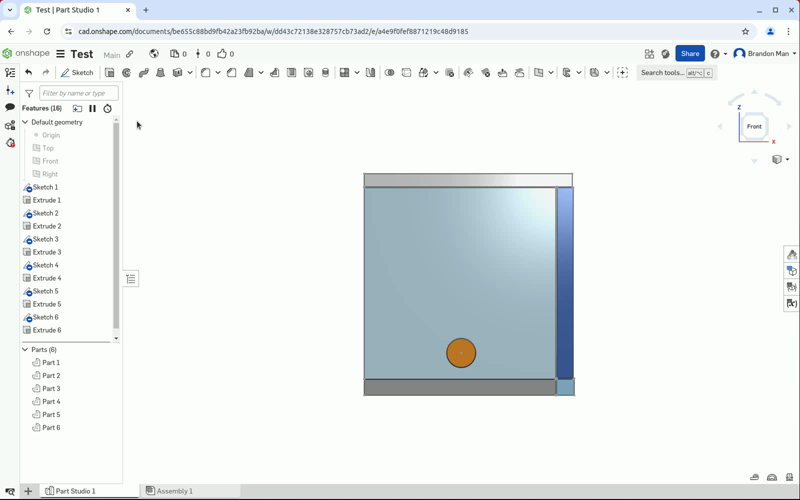
key(shift+7)
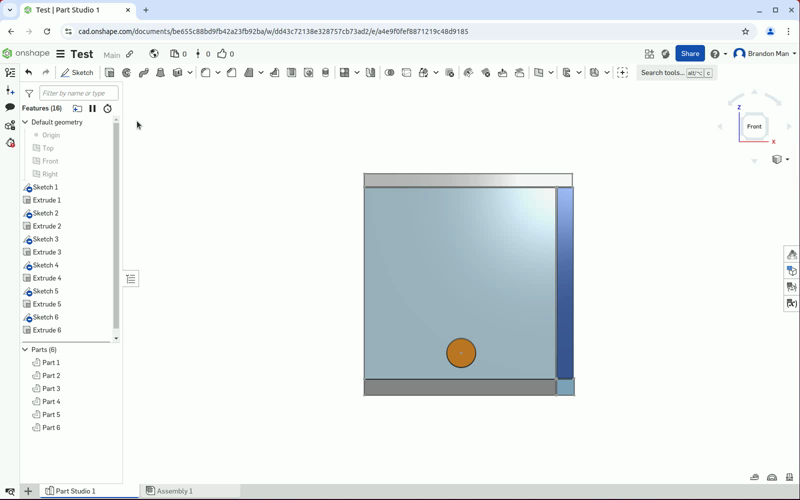
key(left, 2)
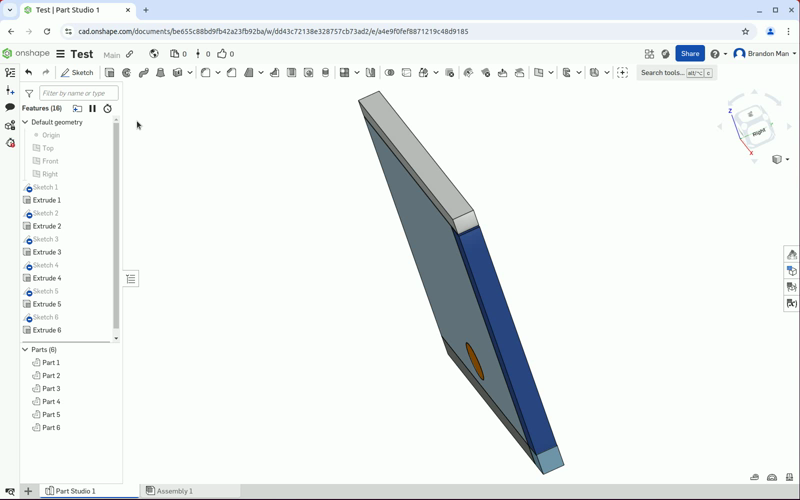
key(down, 2)
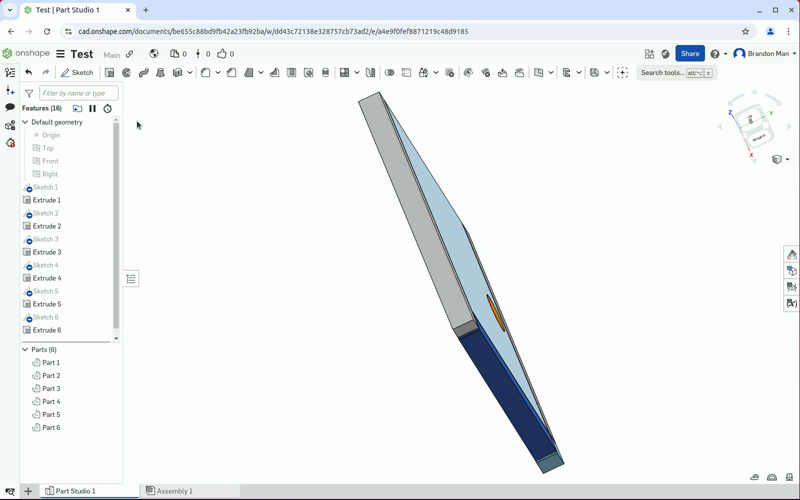
key(up, 2)
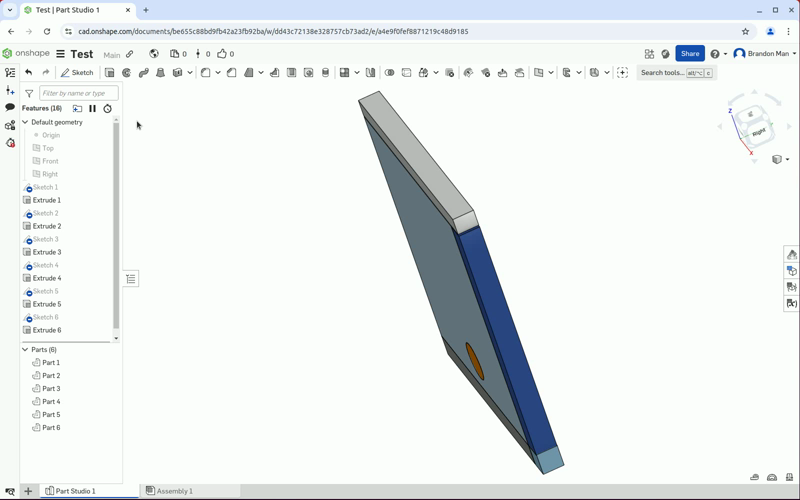
key(right, 2)
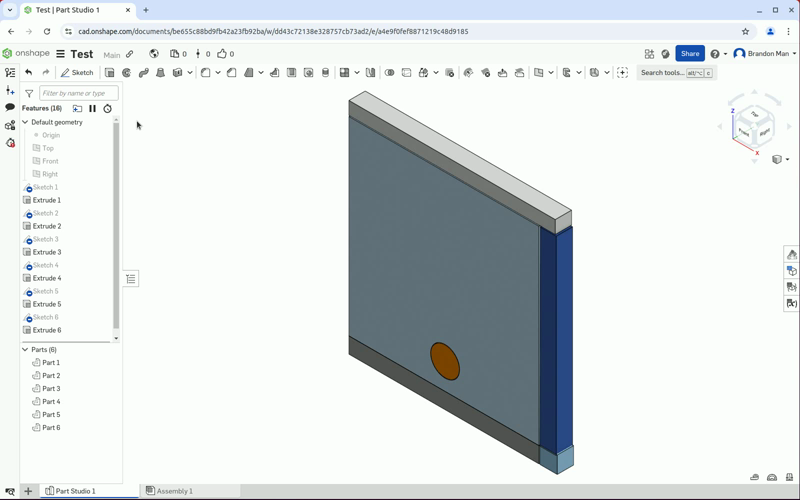
mouse_move(69, 189)
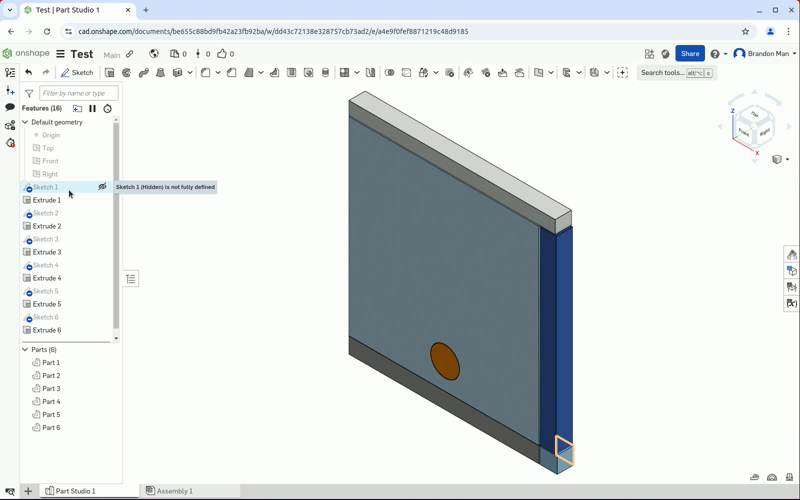
click(69, 189)